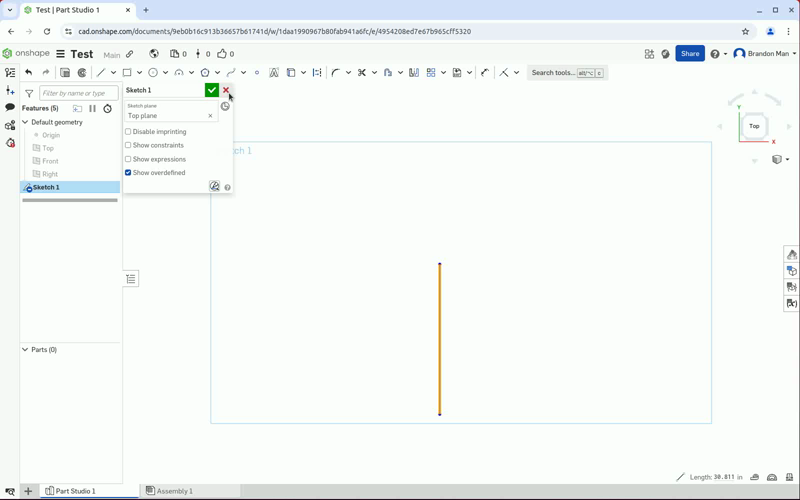
key(shift+h)
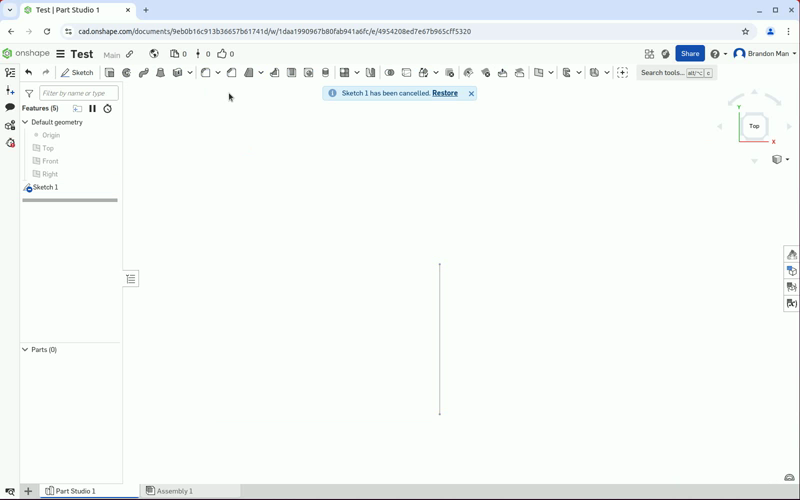
key(shift+s)
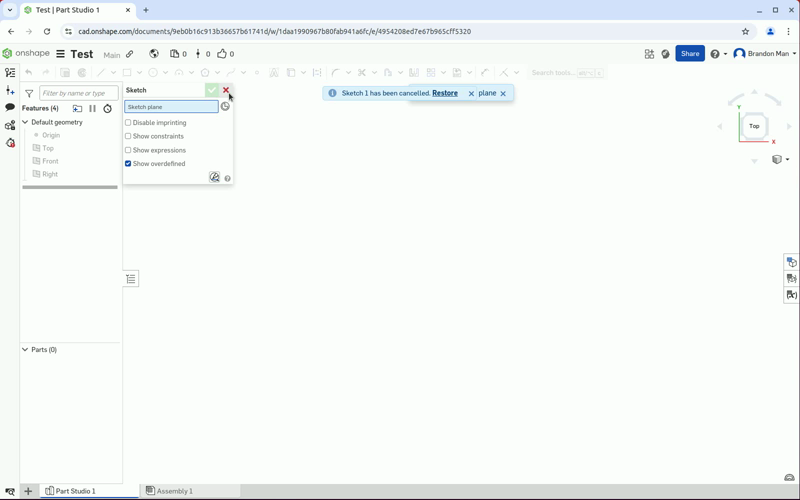
mouse_move(73, 150)
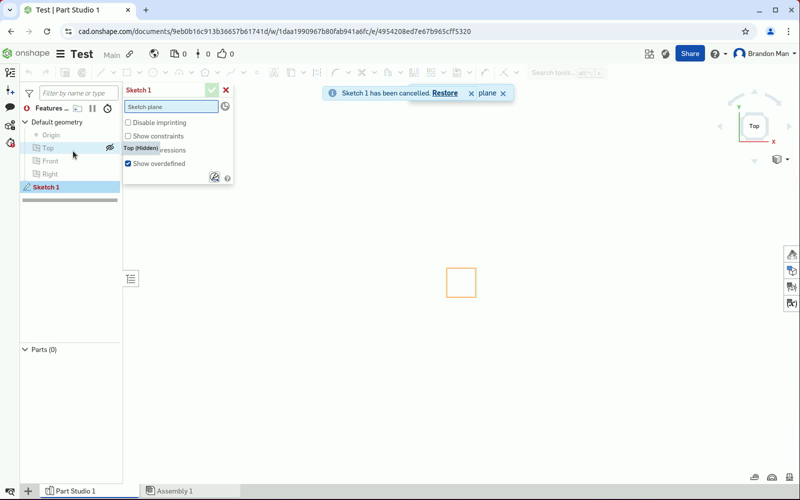
click(73, 150)
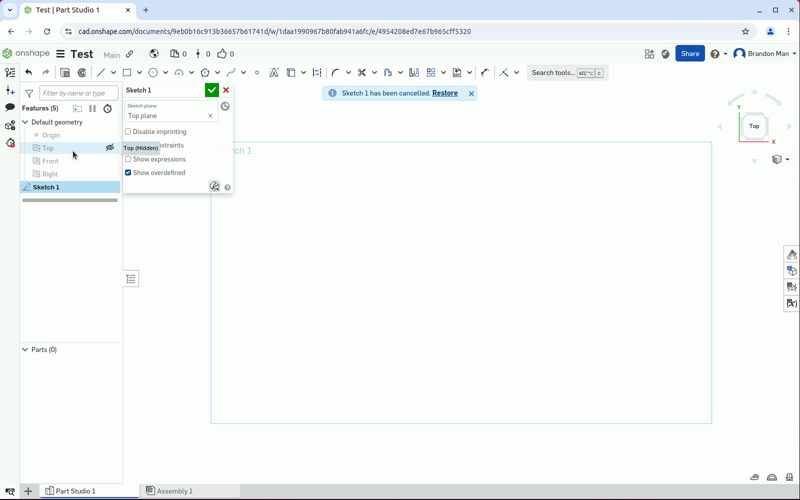
mouse_move(73, 352)
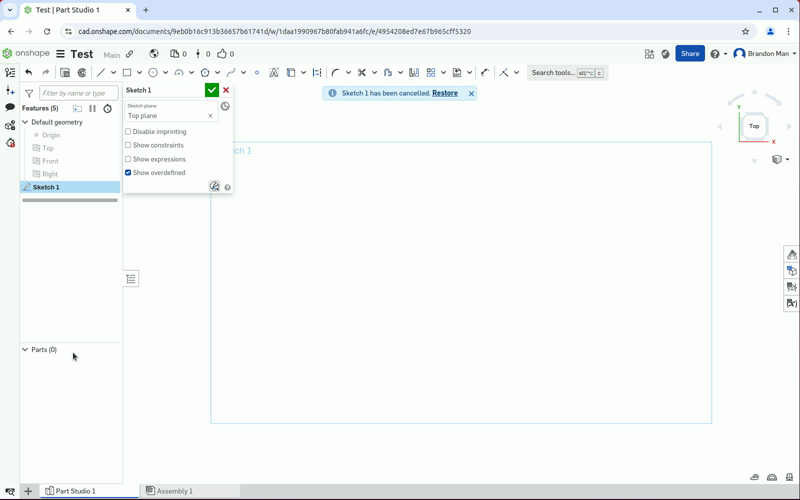
key(y)
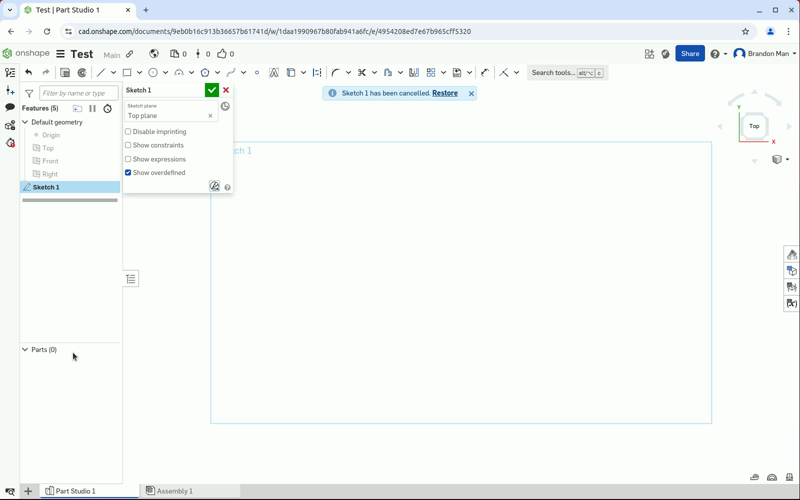
key(a)
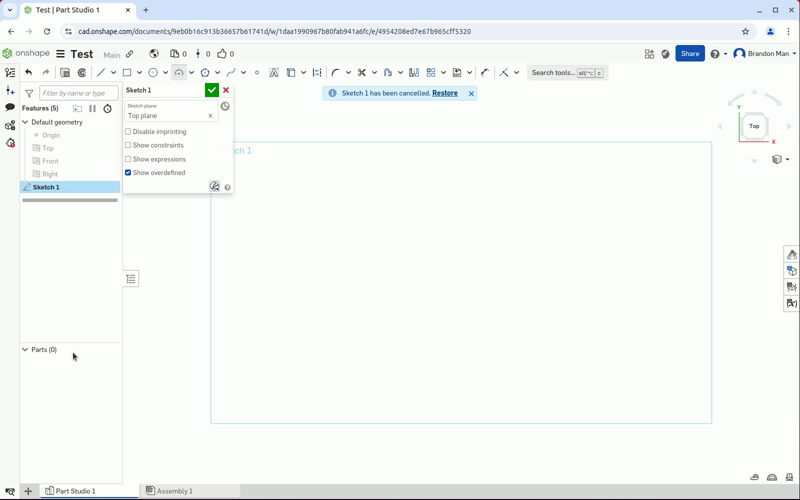
key_down(shift)
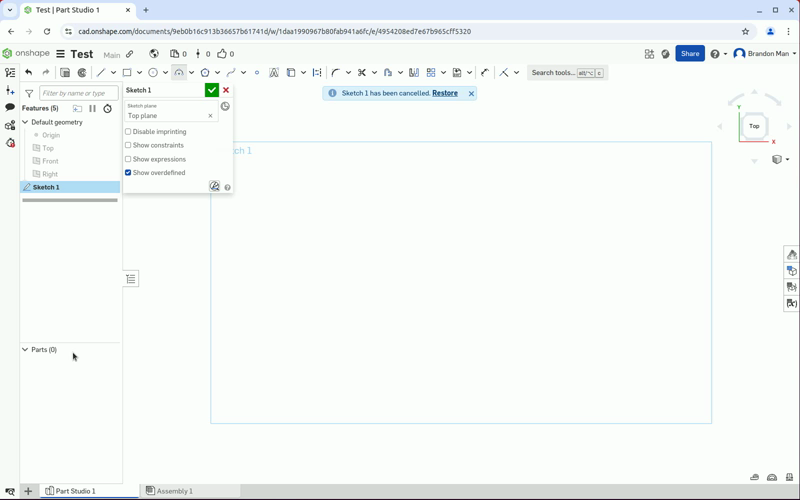
mouse_move(348, 282)
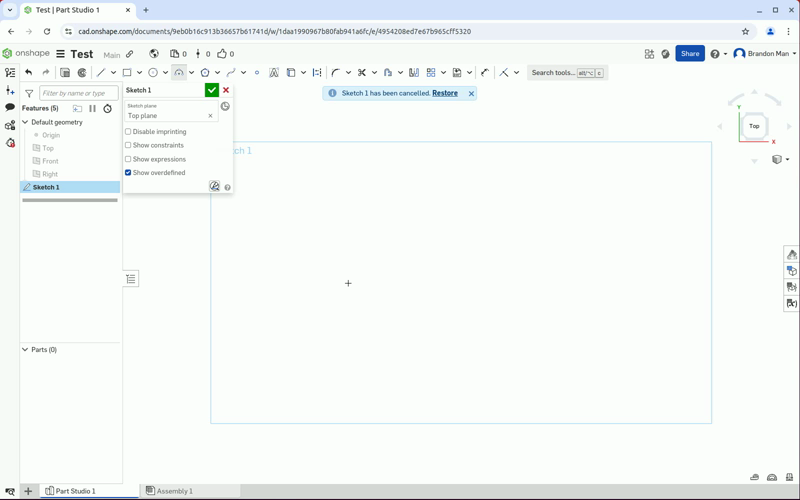
click(348, 282)
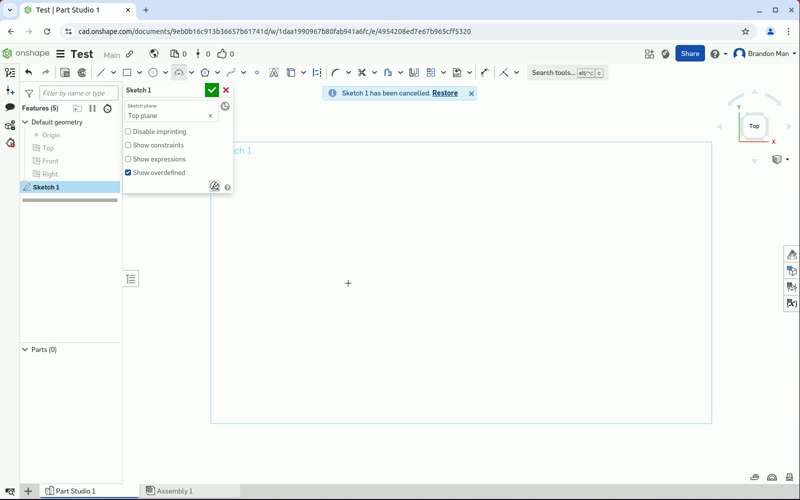
key_up(shift)
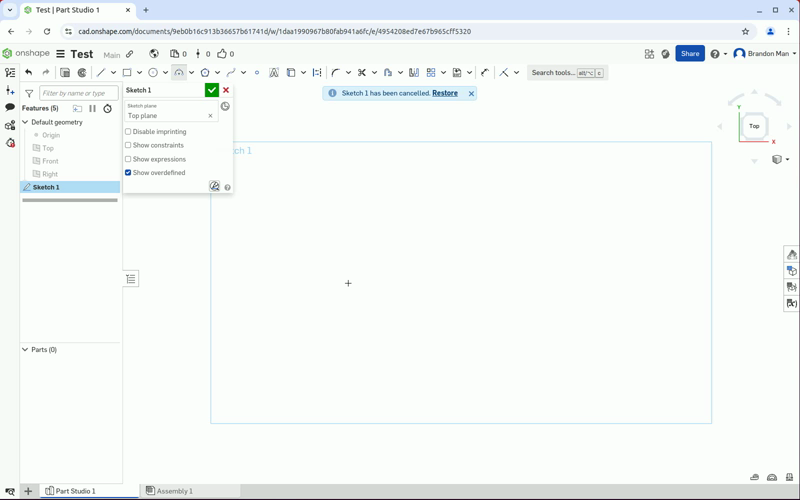
key_down(shift)
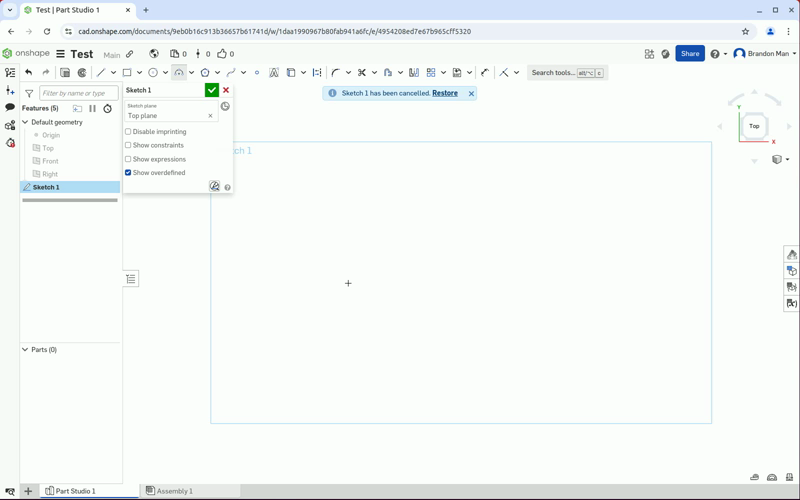
mouse_move(460, 395)
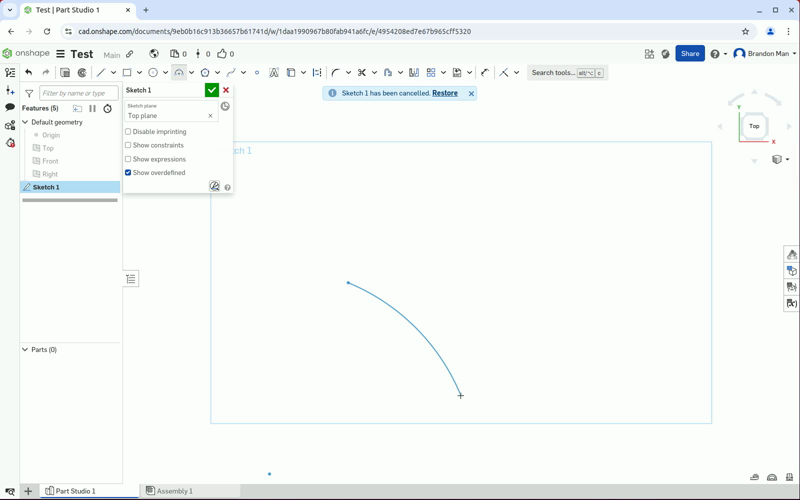
click(460, 395)
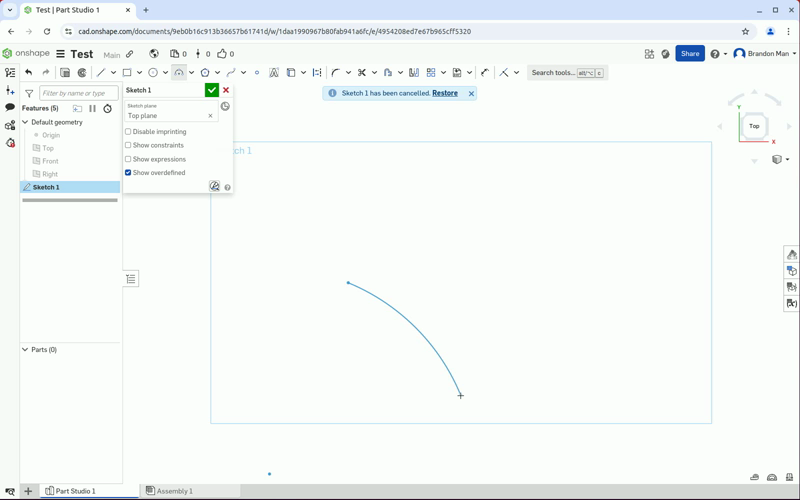
mouse_move(381, 362)
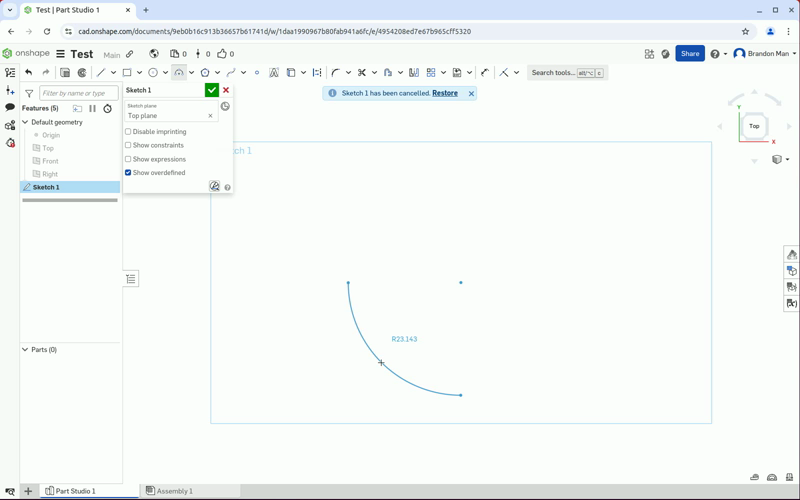
click(381, 362)
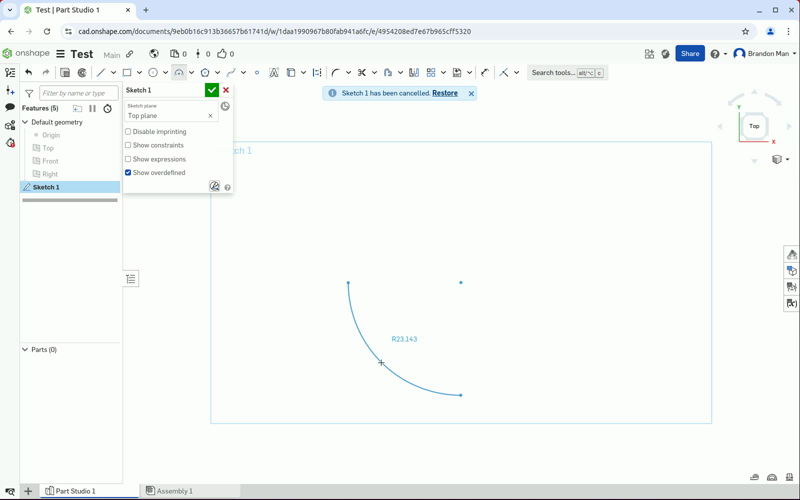
key_up(shift)
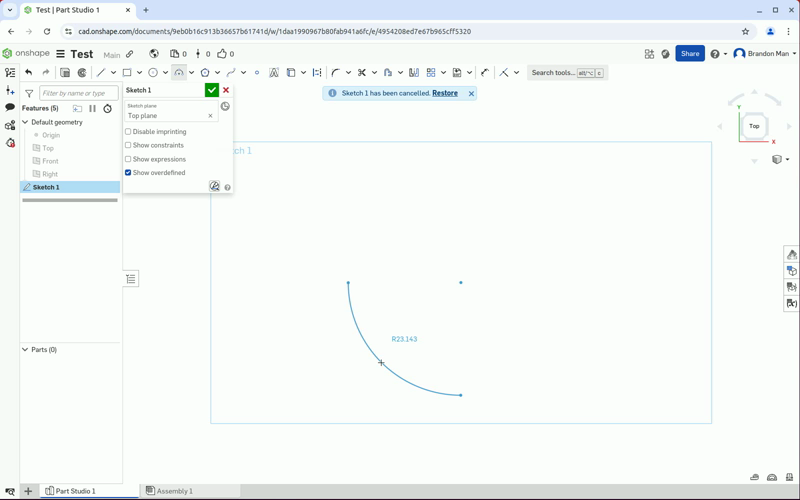
key(esc)
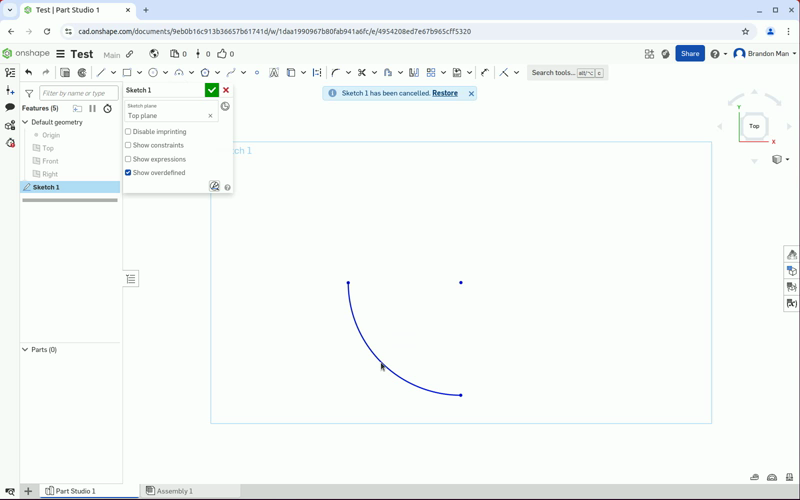
key(l)
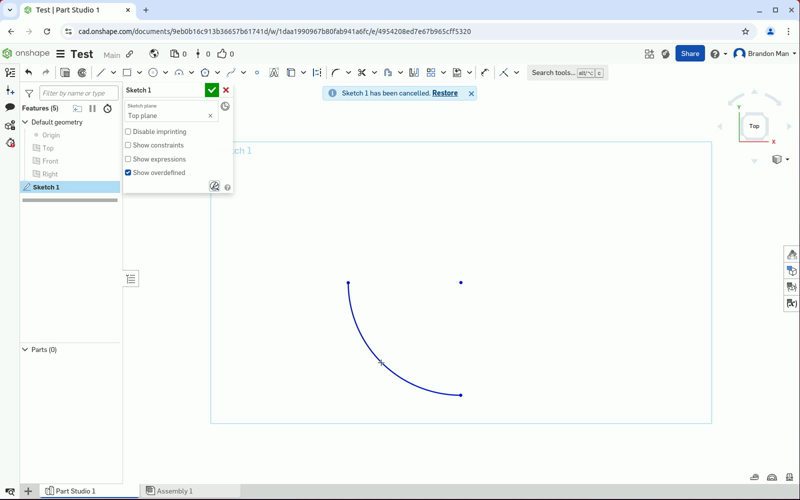
mouse_move(460, 395)
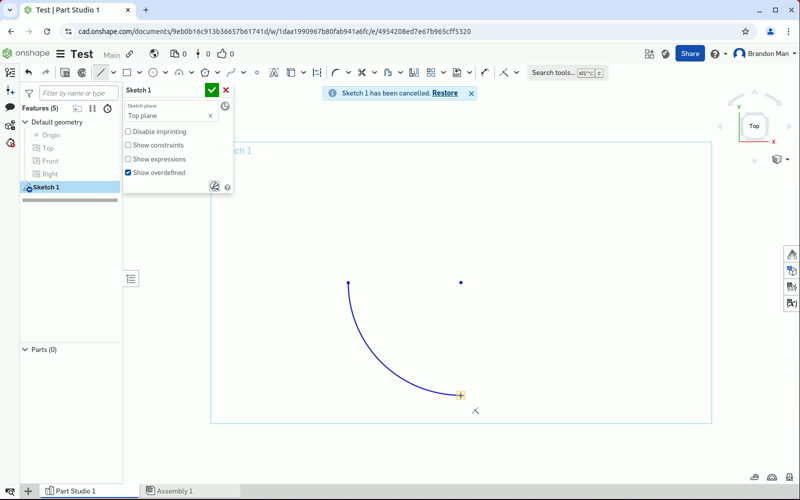
click(460, 395)
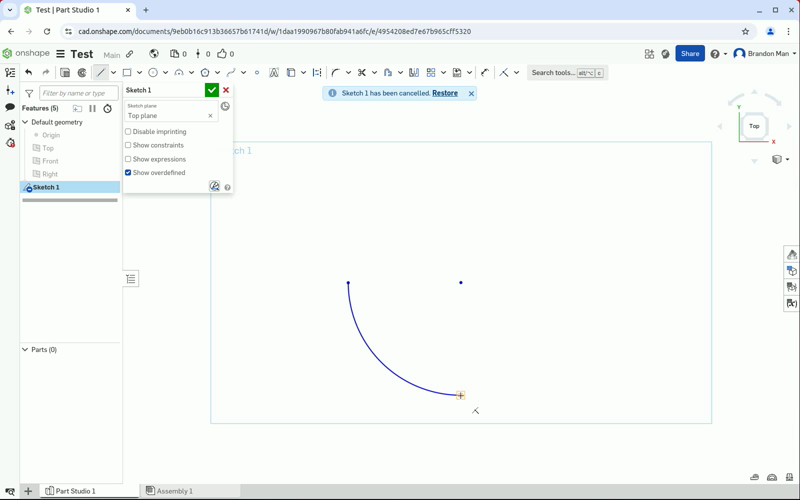
key_down(shift)
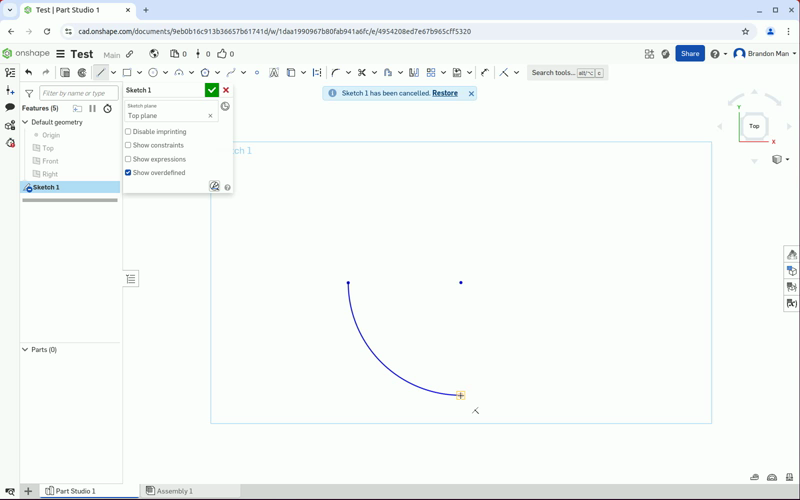
mouse_move(490, 395)
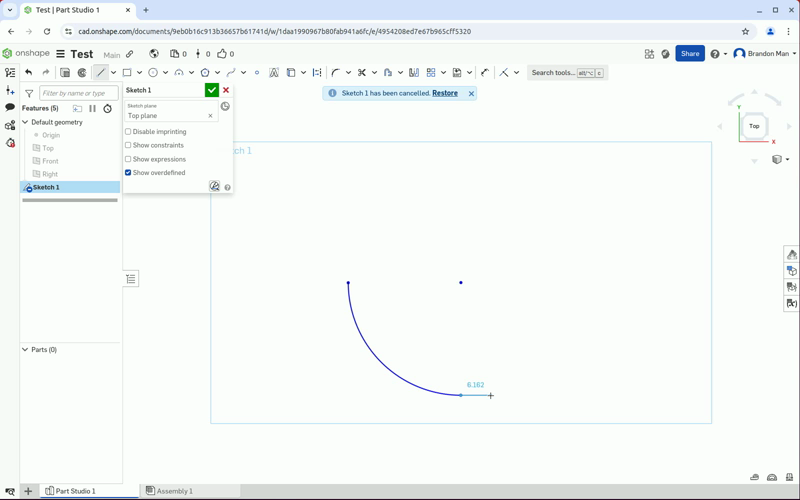
mouse_move(460, 387)
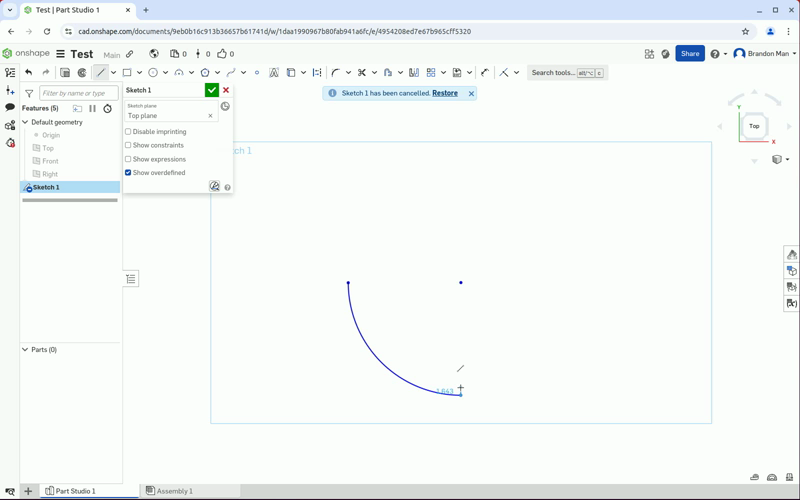
click(460, 387)
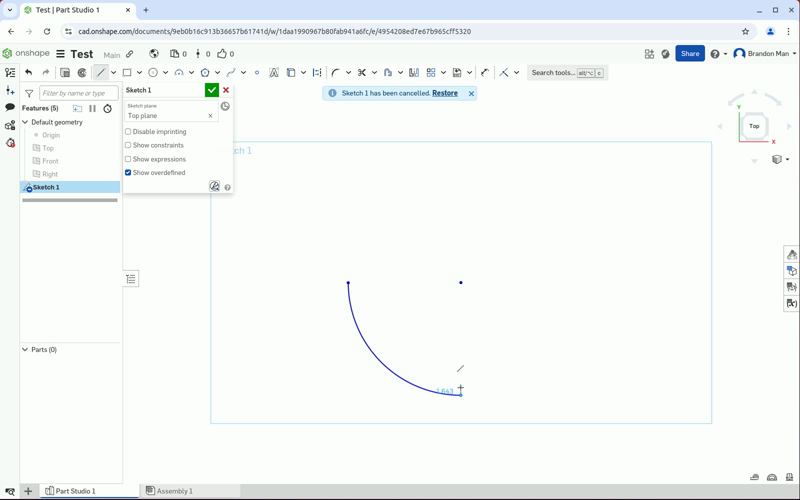
key_up(shift)
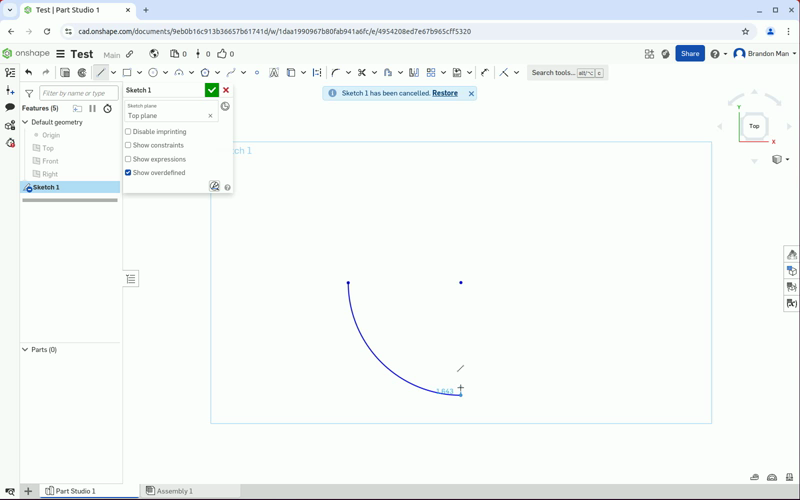
key(esc)
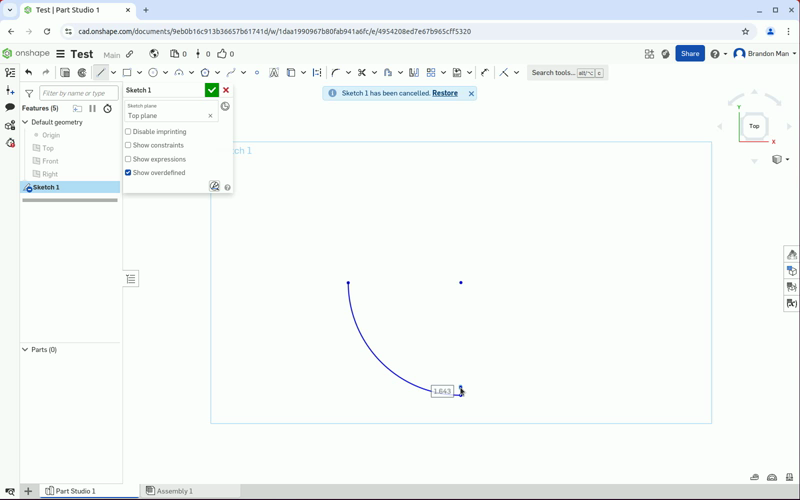
key(a)
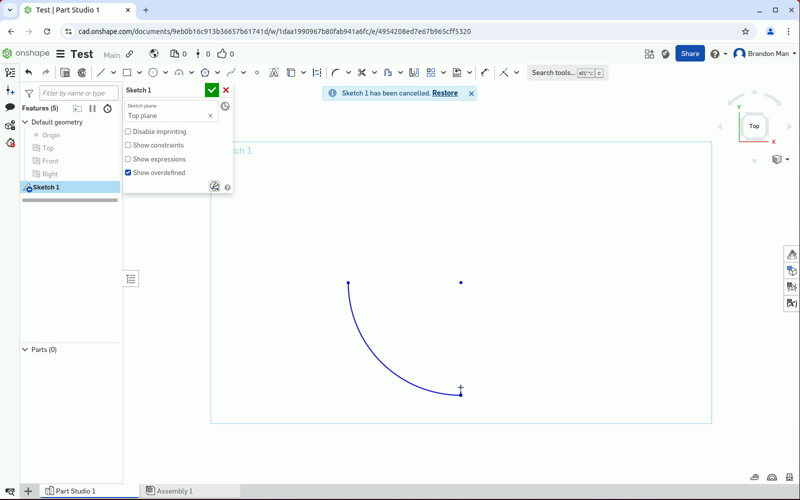
mouse_move(460, 387)
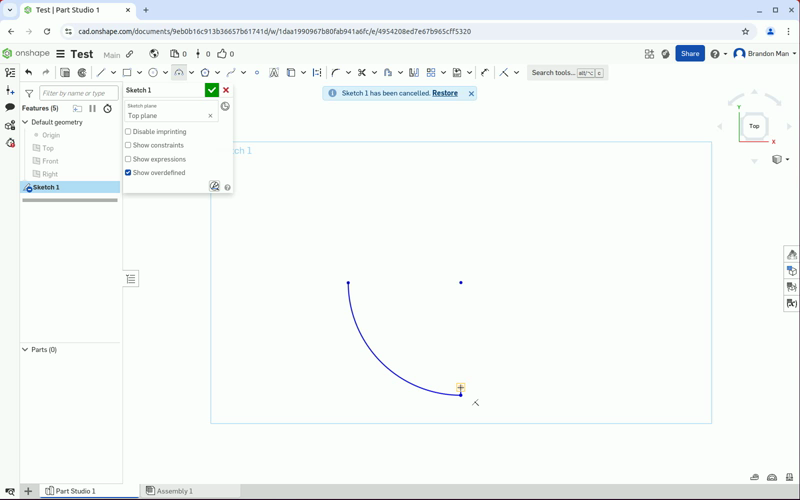
click(460, 387)
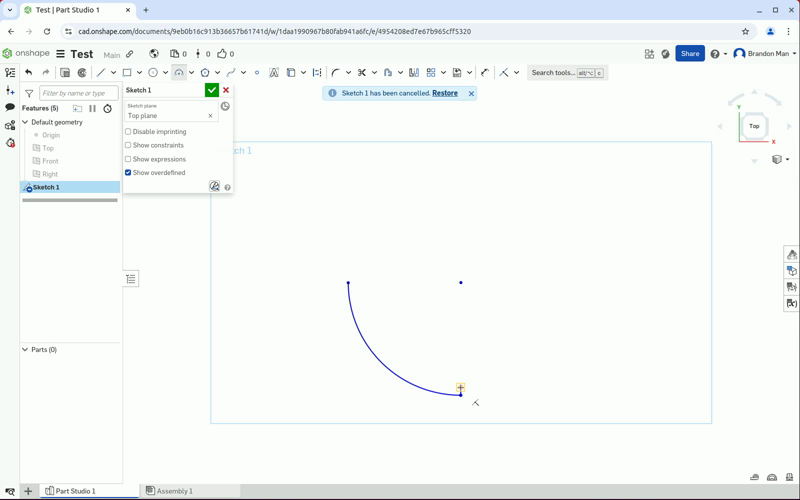
key_down(shift)
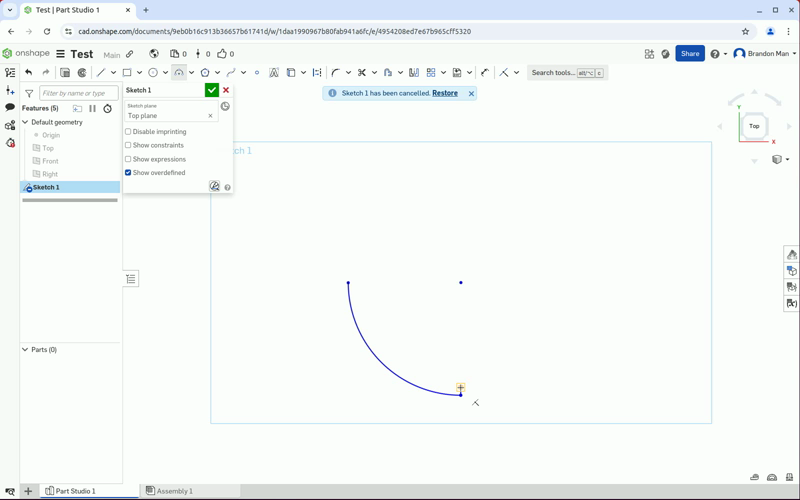
mouse_move(356, 282)
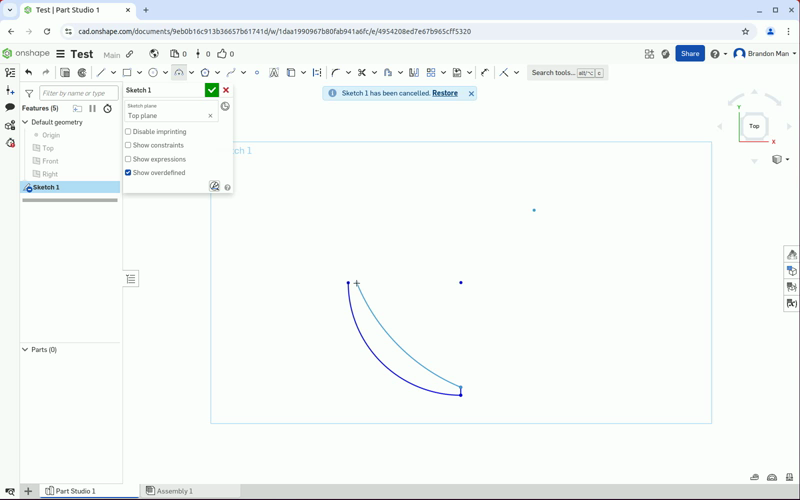
click(356, 282)
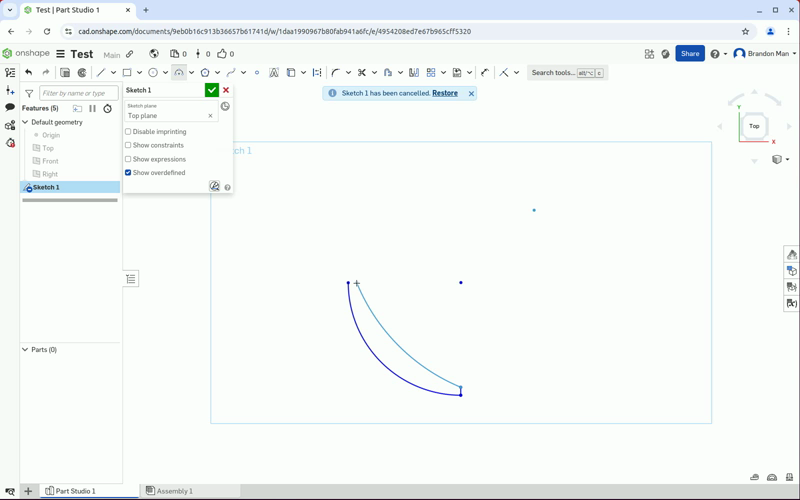
mouse_move(386, 356)
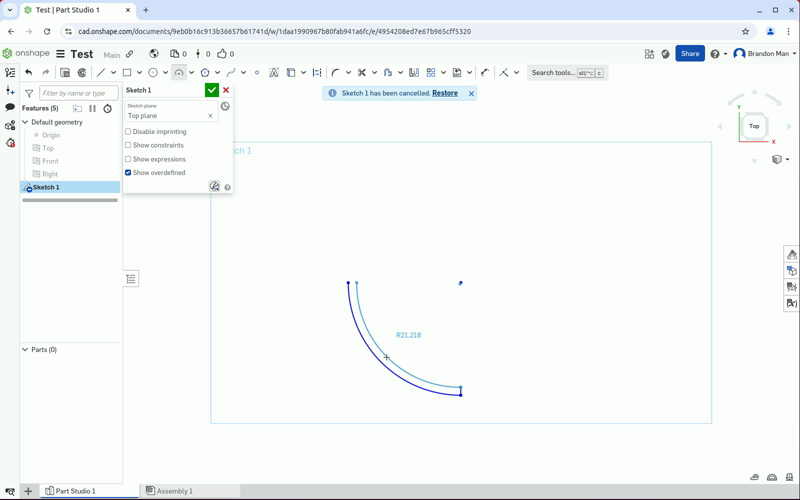
click(386, 356)
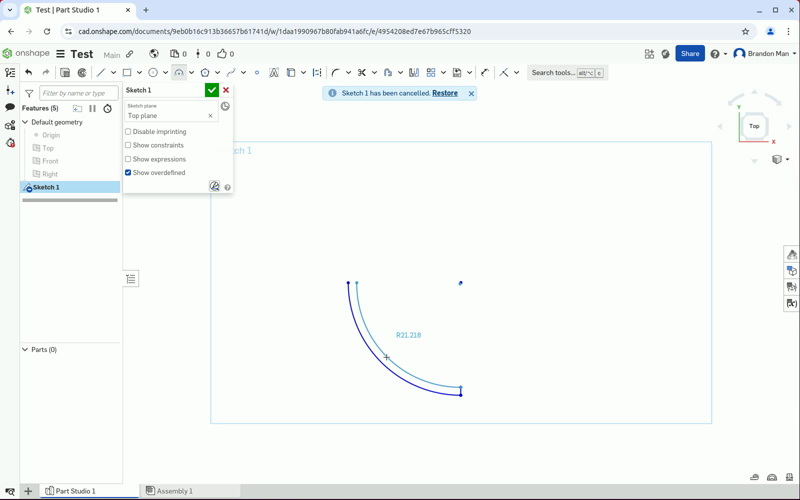
key_up(shift)
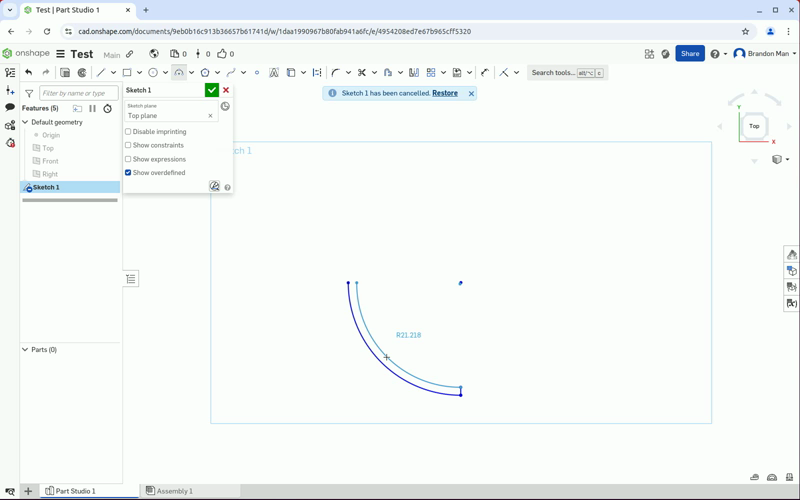
key(esc)
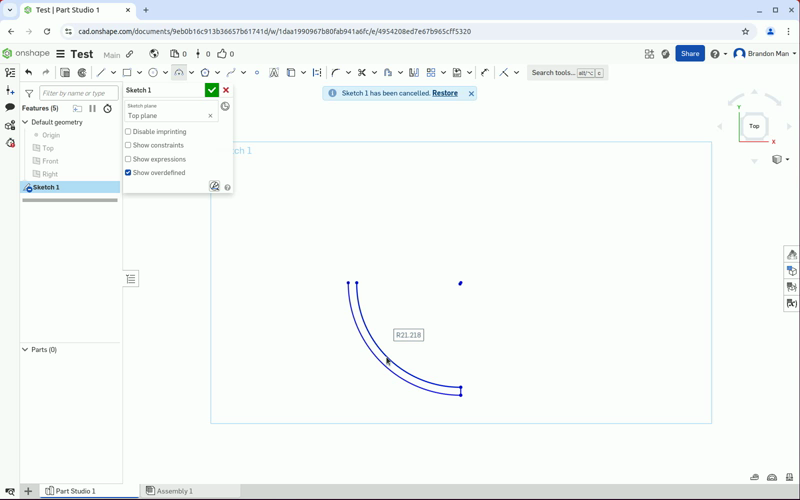
key(l)
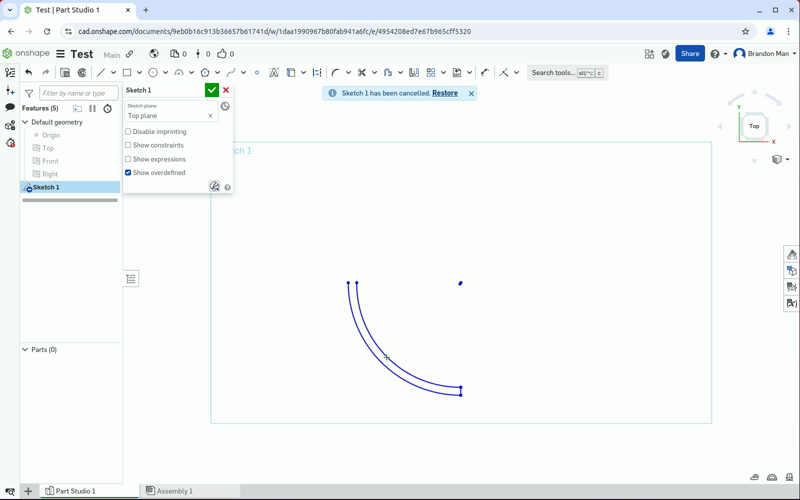
mouse_move(356, 282)
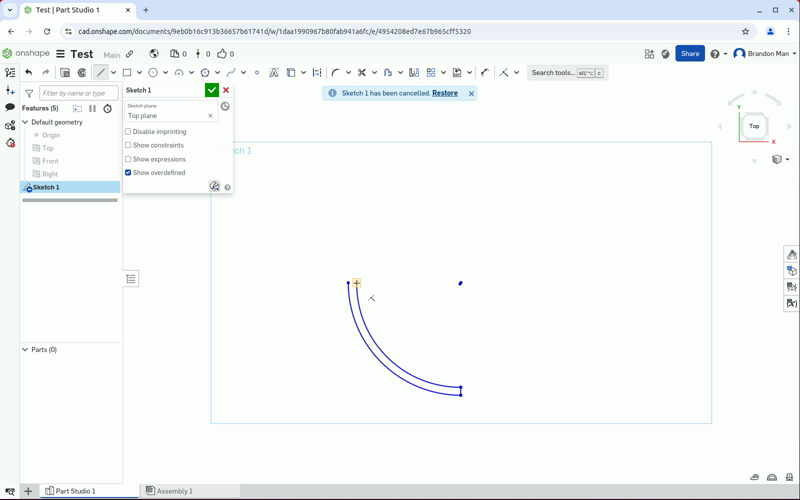
click(356, 282)
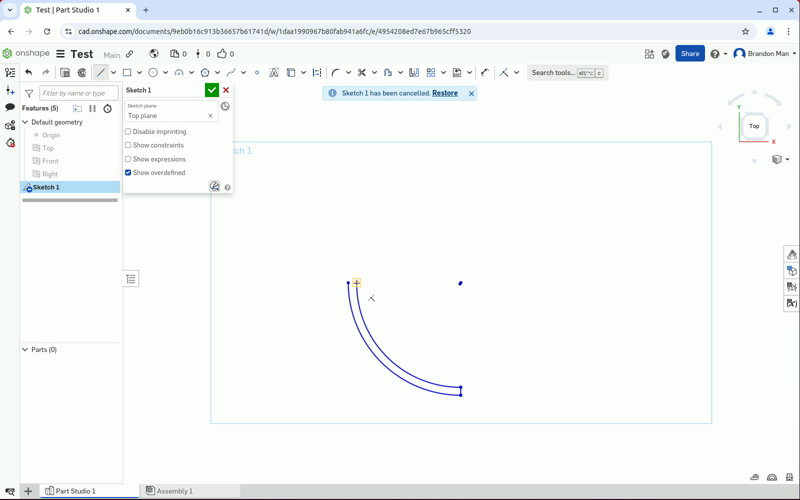
mouse_move(386, 282)
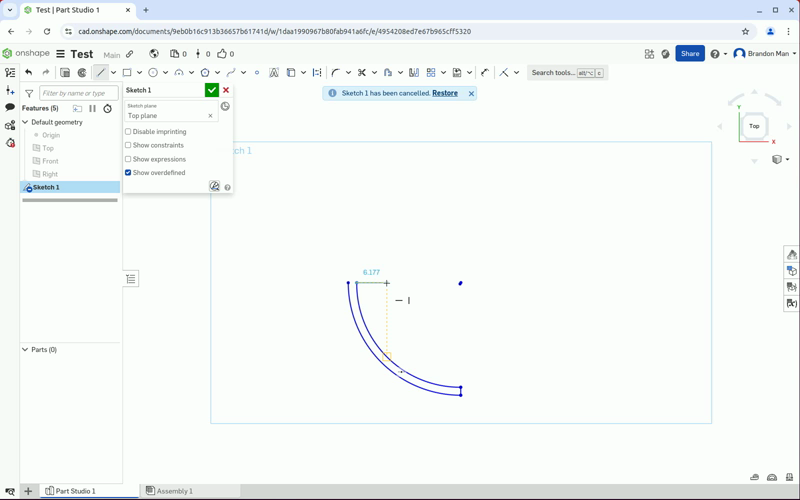
key_down(shift)
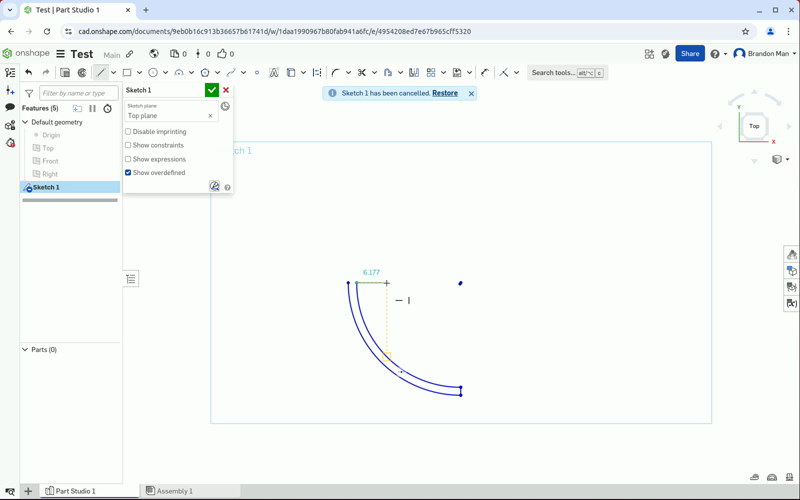
mouse_move(348, 282)
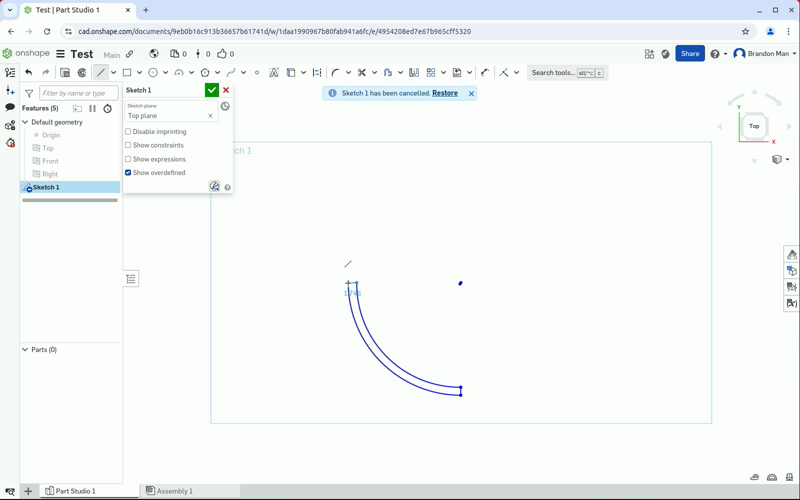
key_up(shift)
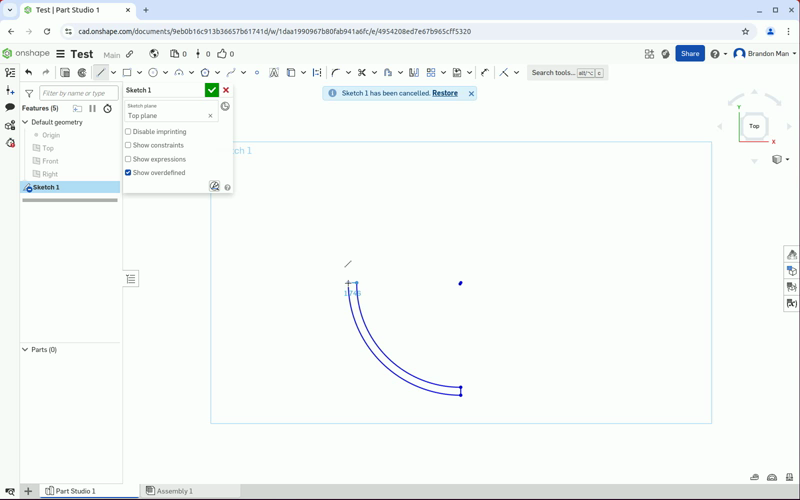
click(348, 282)
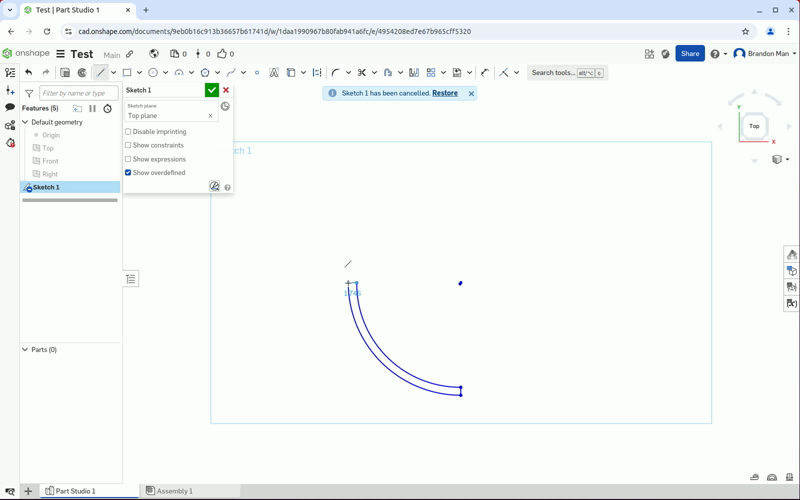
key(esc)
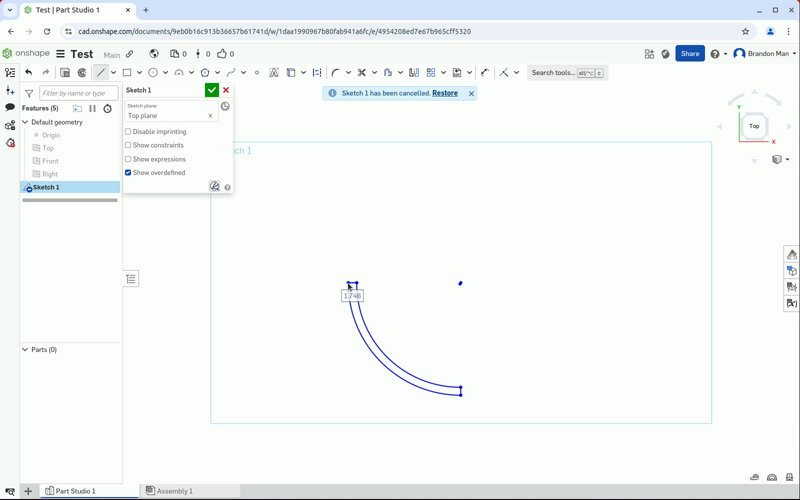
mouse_move(381, 352)
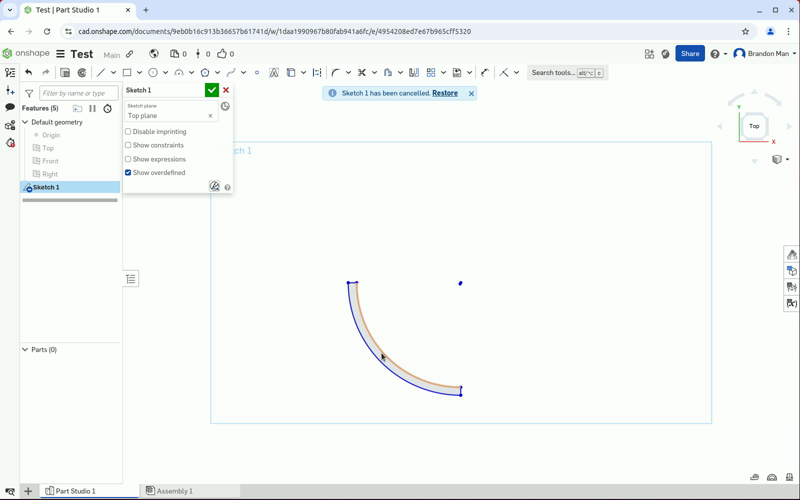
scroll(6)
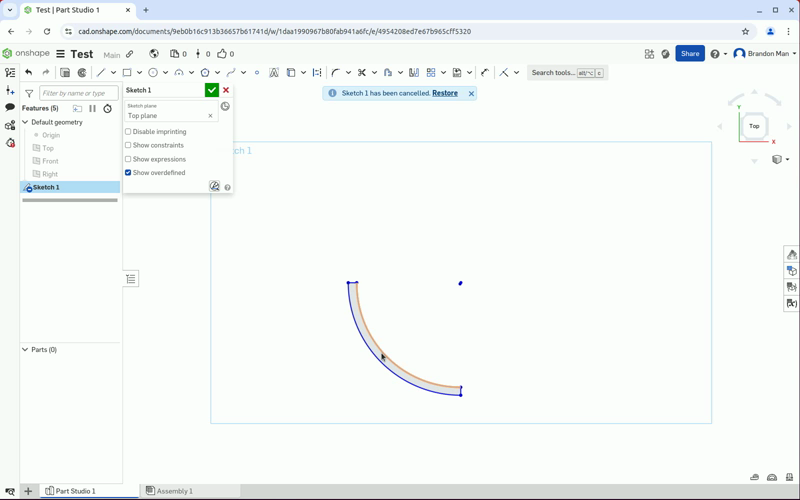
scroll(6)
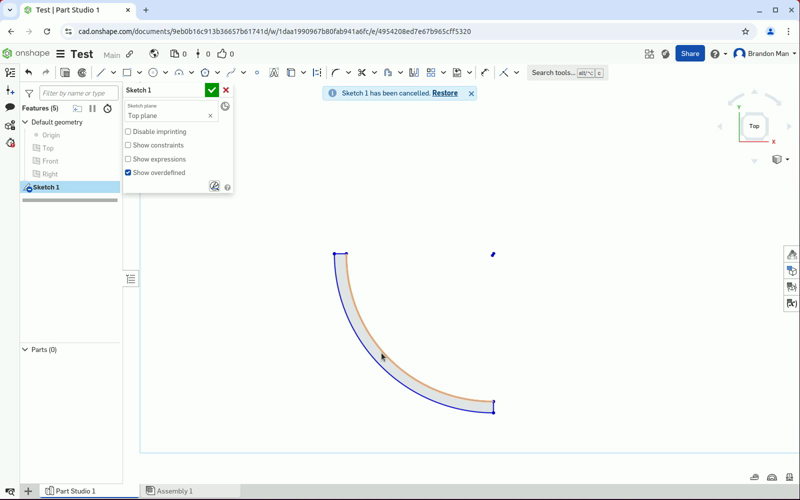
scroll(6)
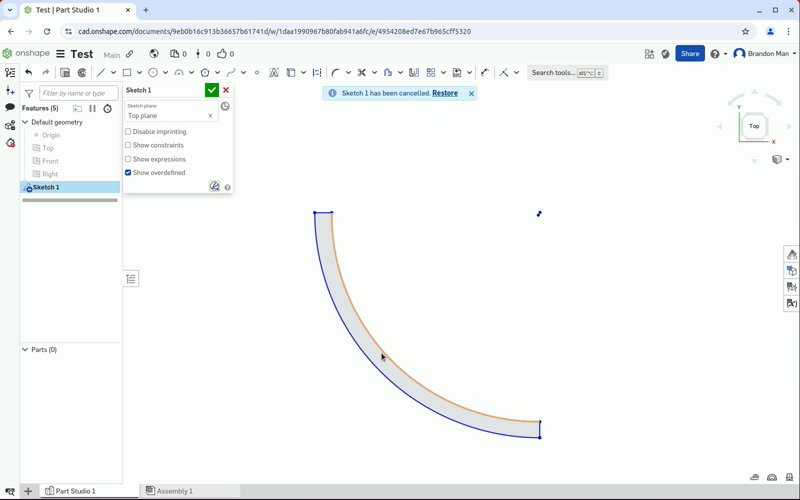
scroll(6)
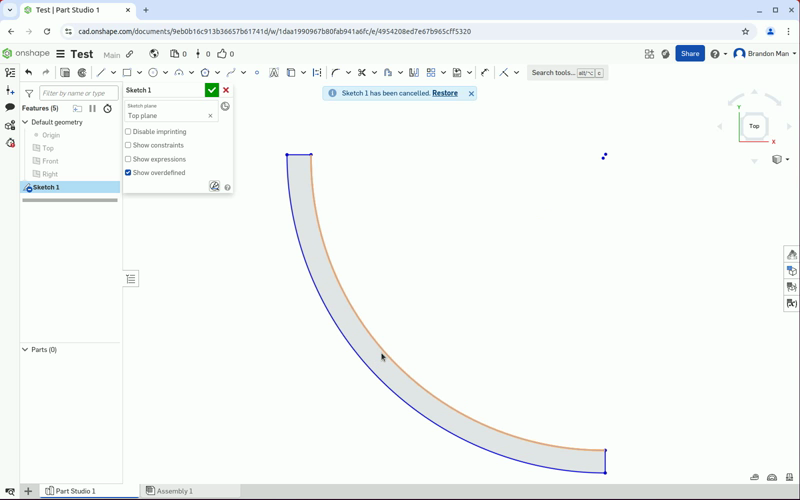
scroll(6)
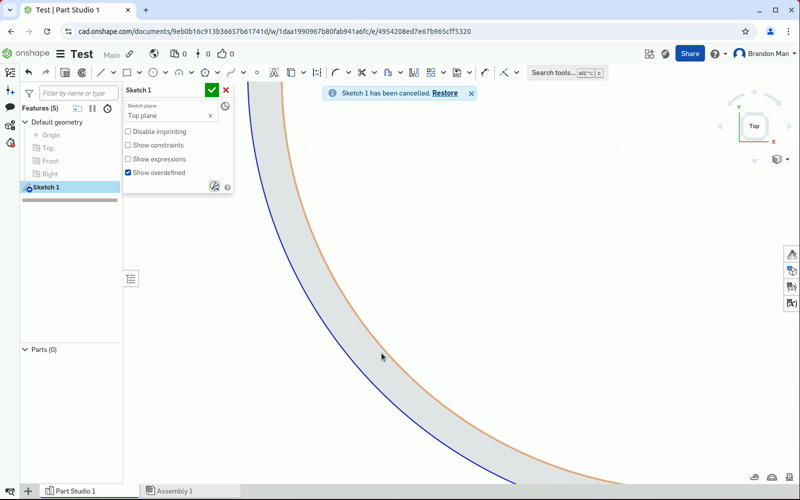
scroll(6)
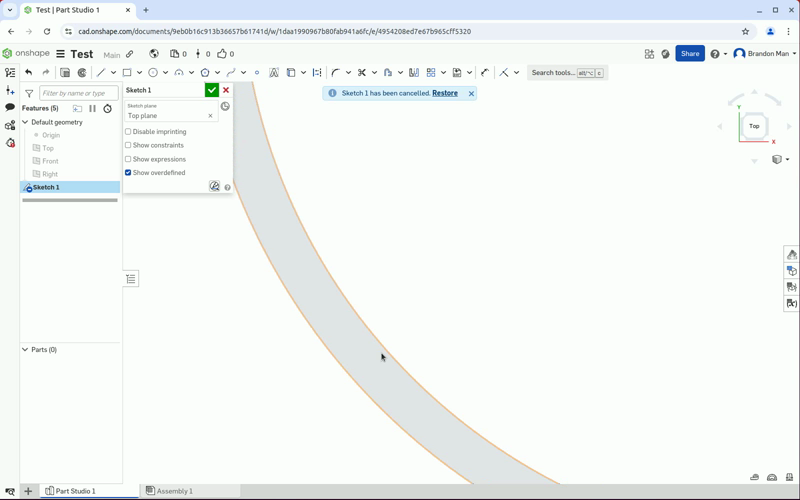
scroll(6)
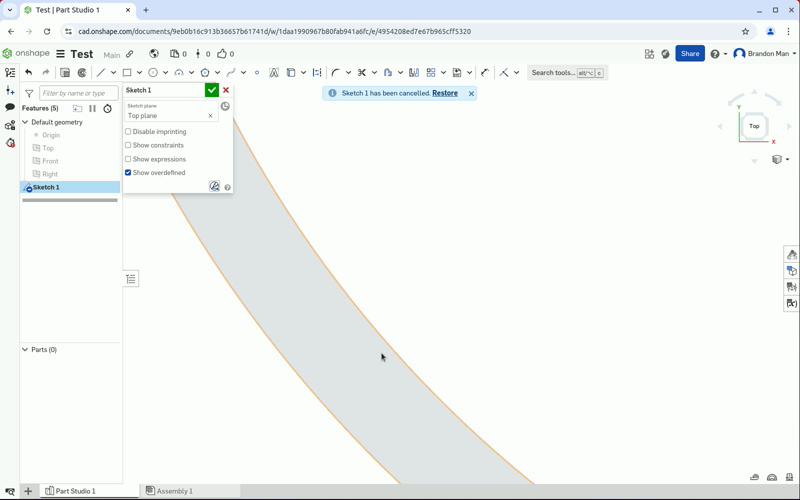
click(381, 352)
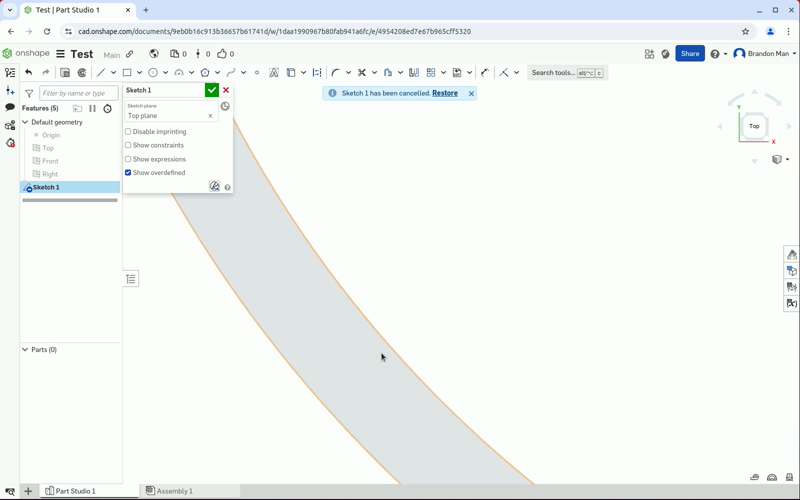
scroll(-6)
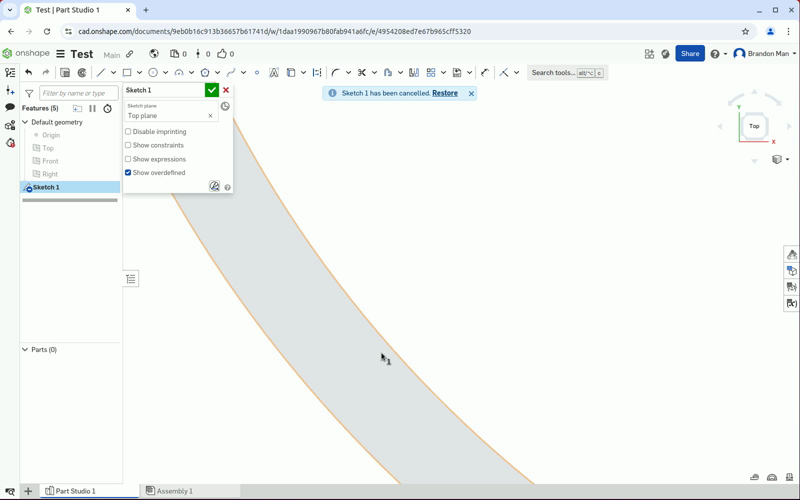
scroll(-6)
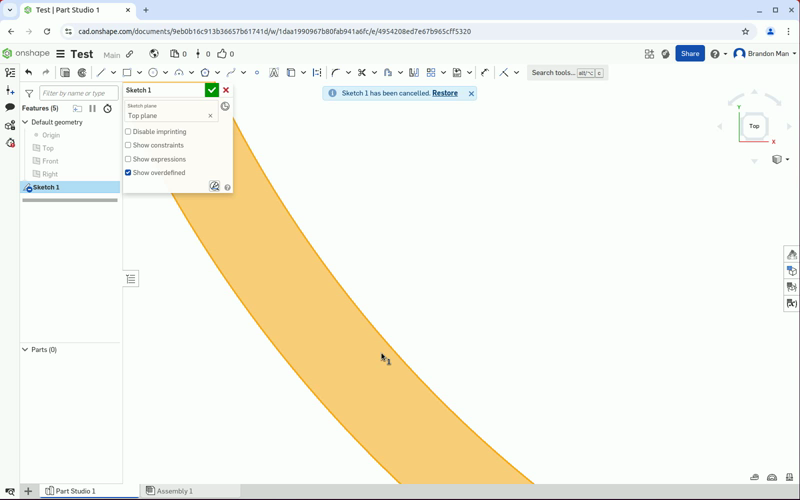
scroll(-6)
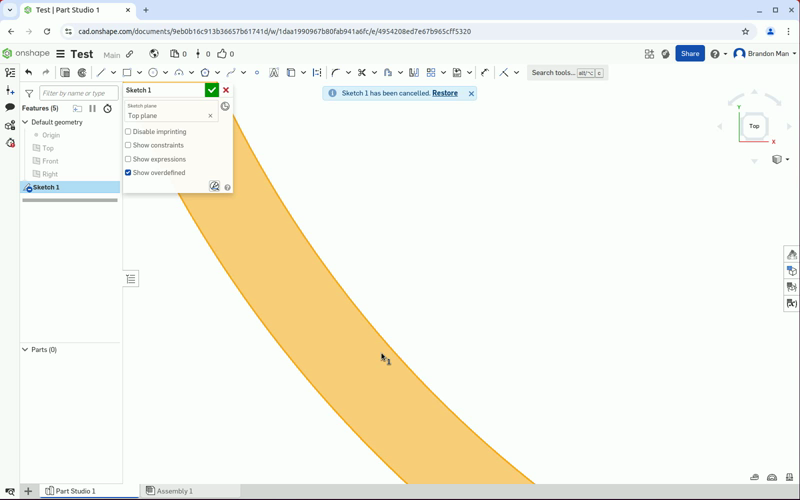
scroll(-6)
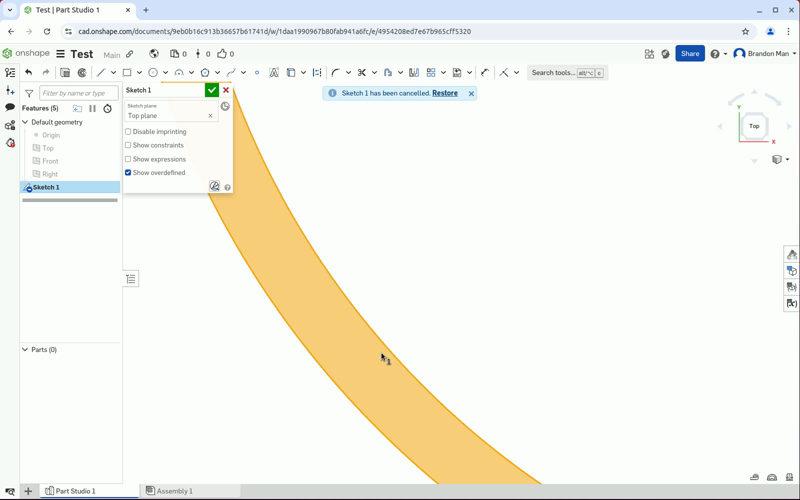
scroll(-6)
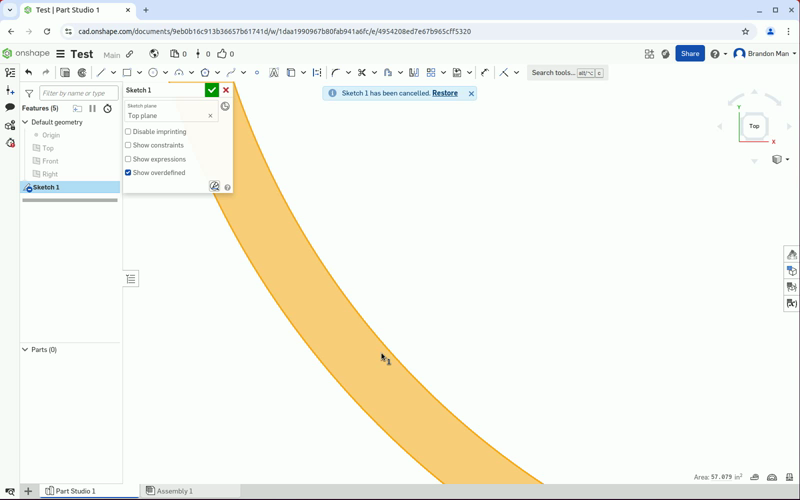
scroll(-6)
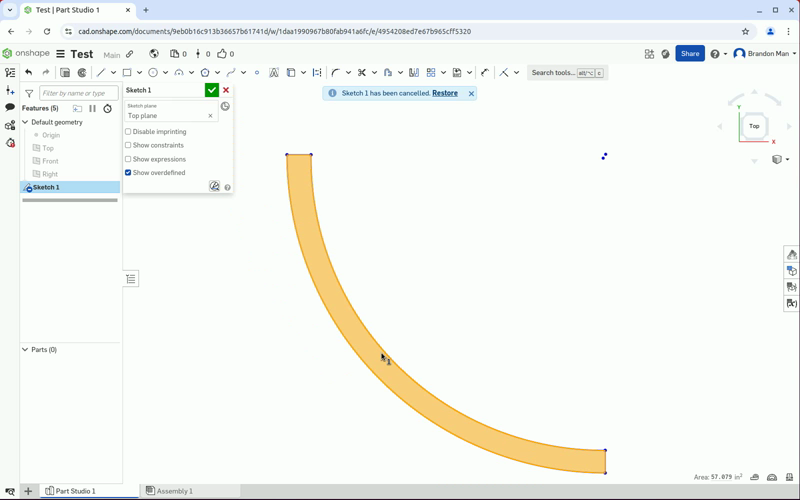
scroll(-6)
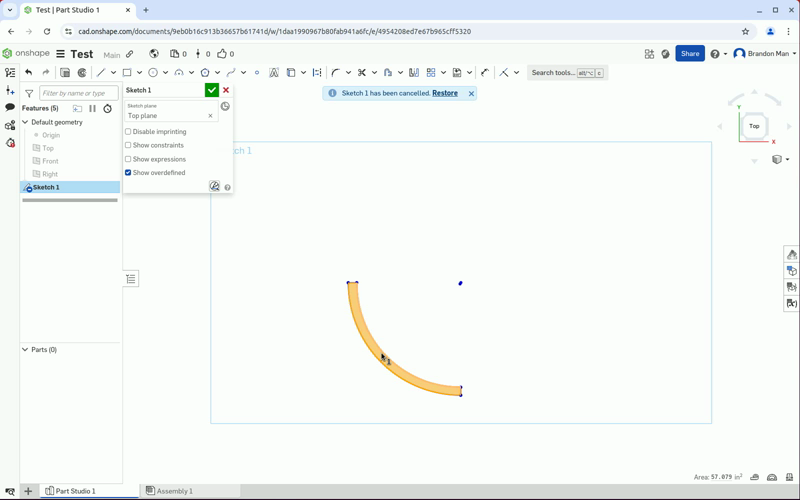
mouse_move(73, 352)
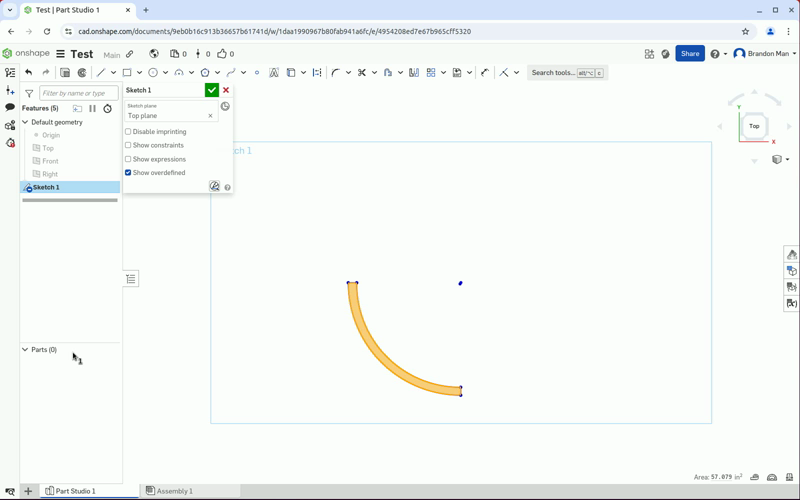
key(shift+y)
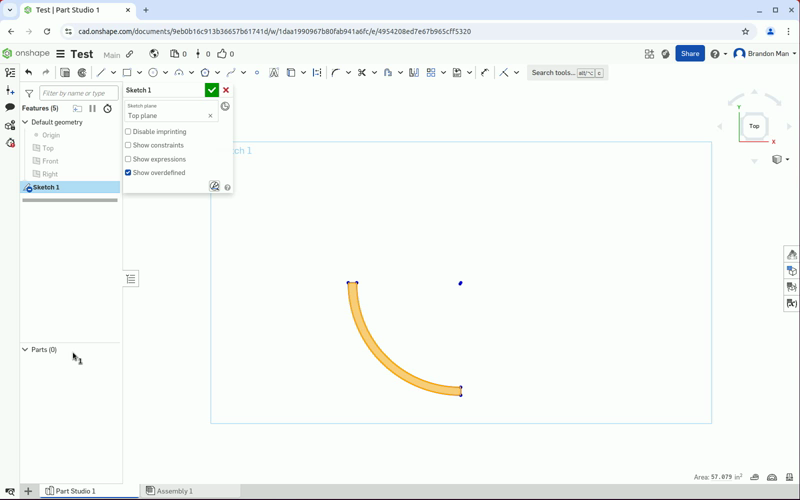
key(shift+e)
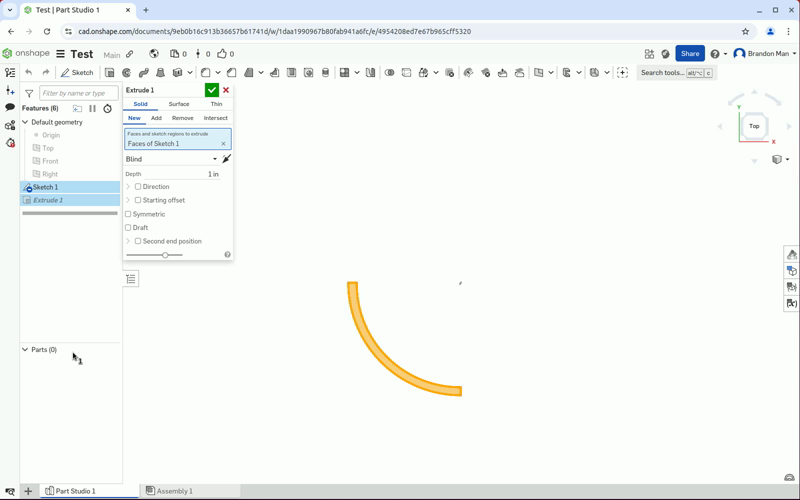
mouse_move(143, 106)
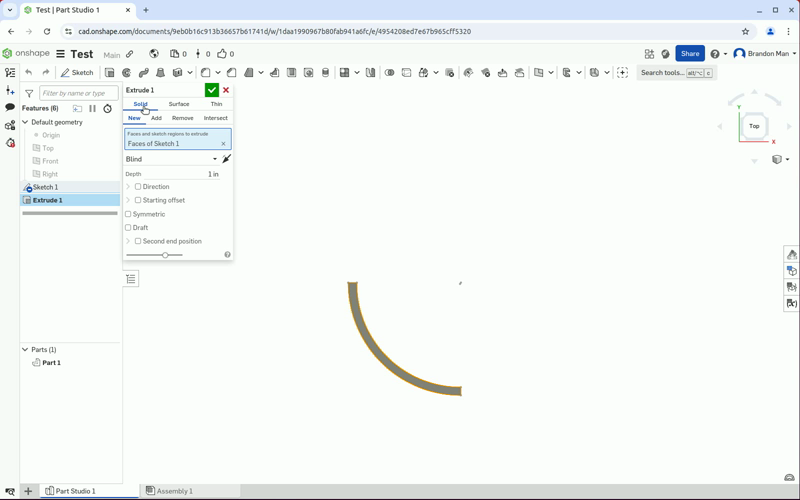
click(143, 106)
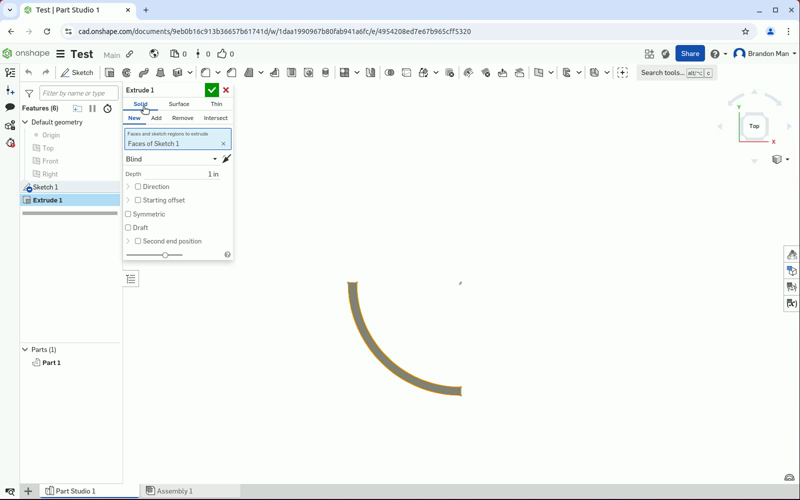
mouse_move(137, 120)
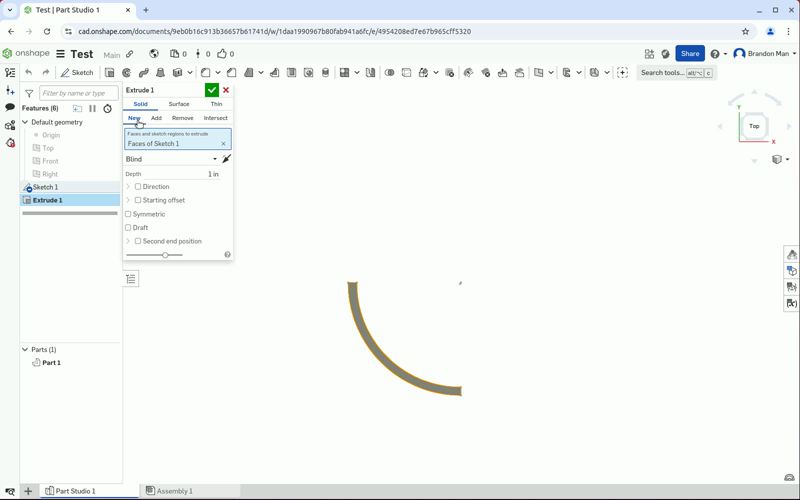
click(137, 120)
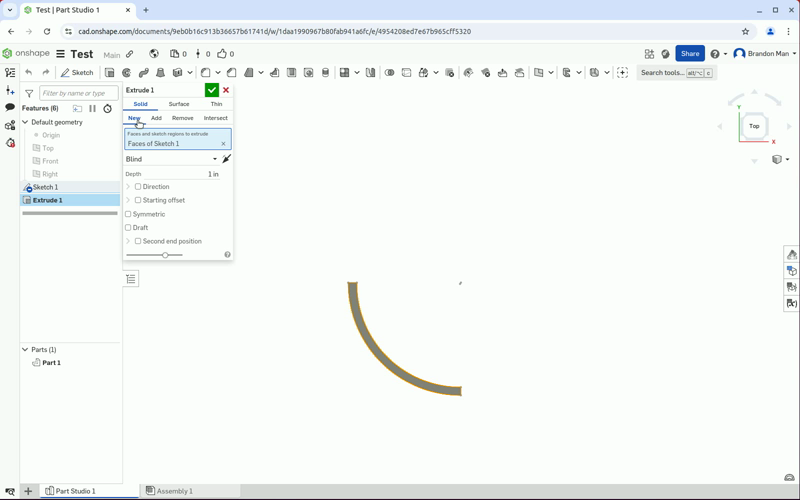
key(tab, 4)
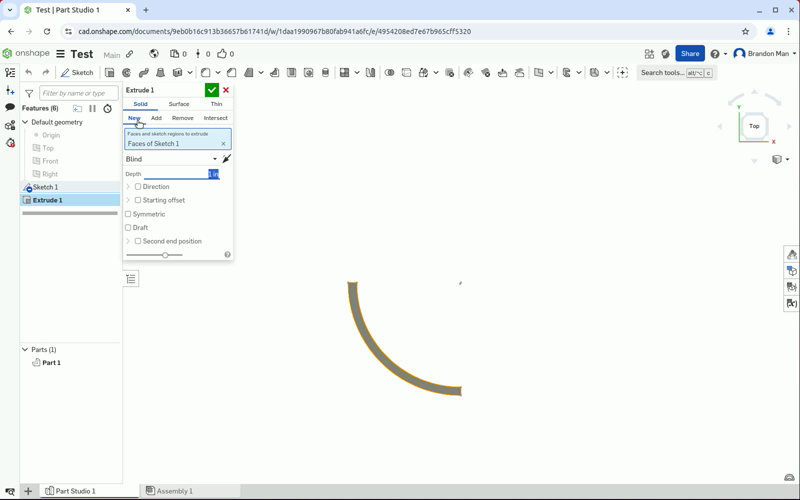
text(0.722)
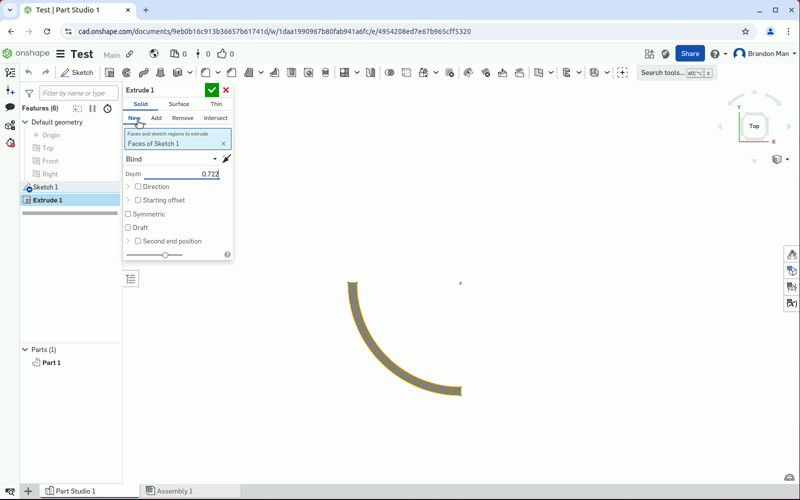
key(enter)
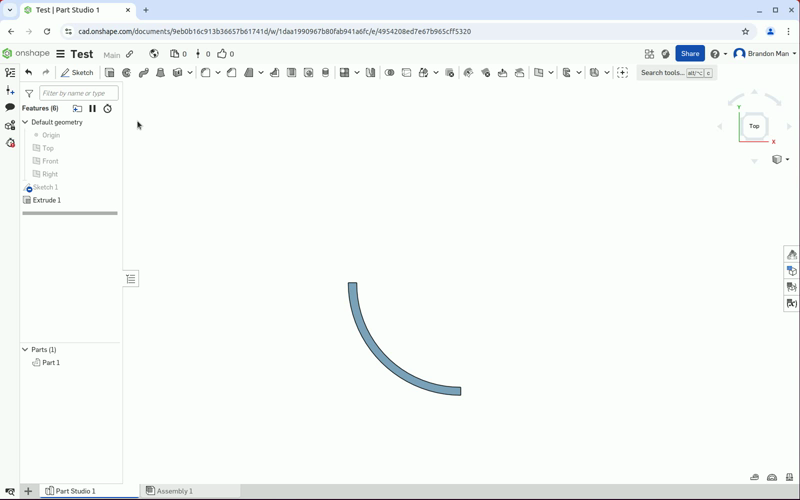
key(shift+h)
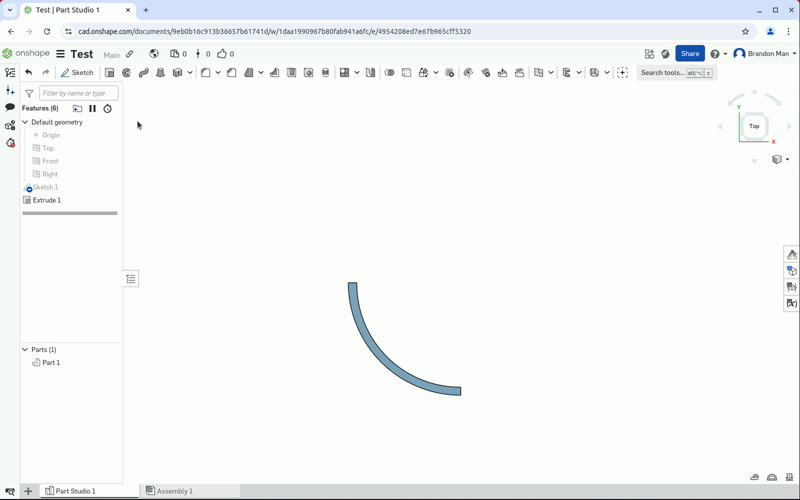
key(shift+h)
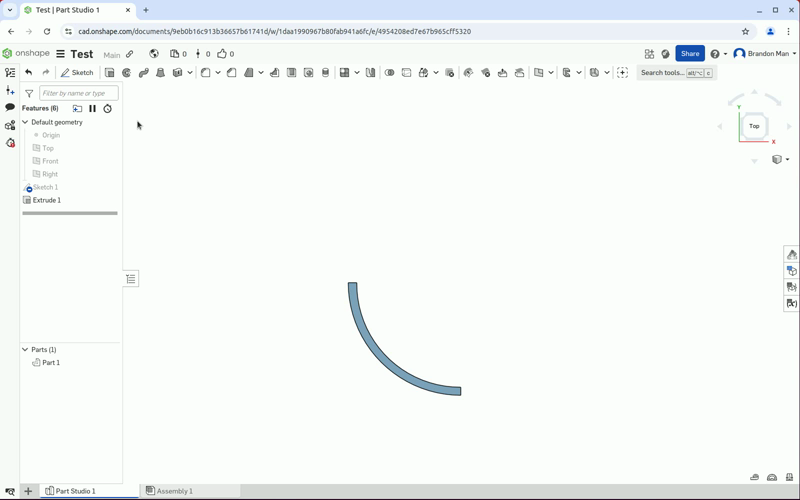
mouse_move(73, 189)
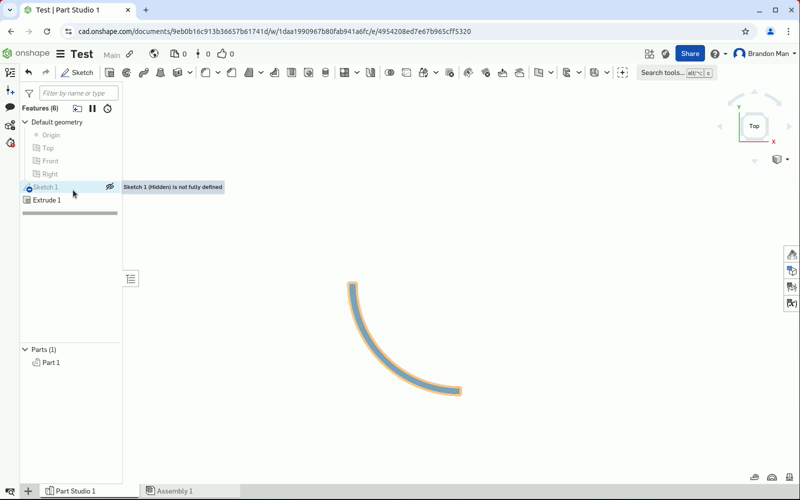
click(73, 189)
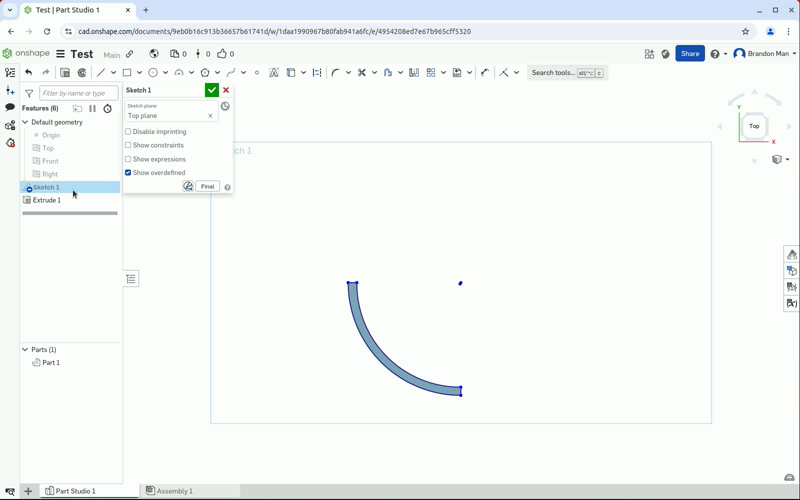
mouse_move(229, 92)
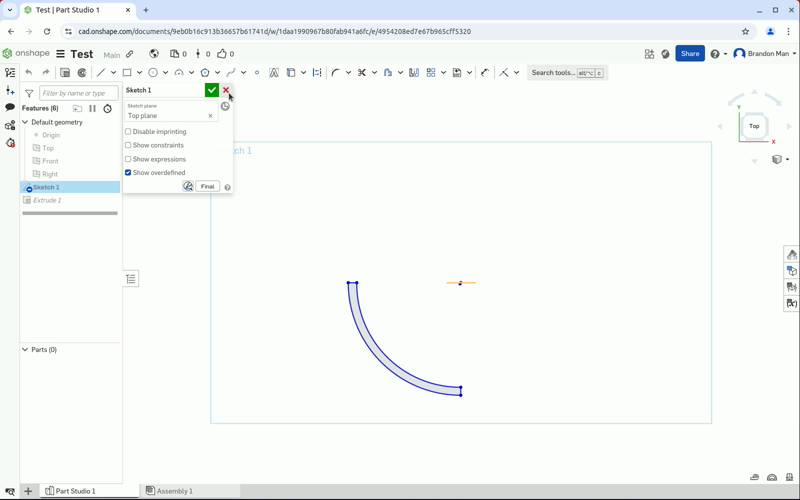
click(229, 92)
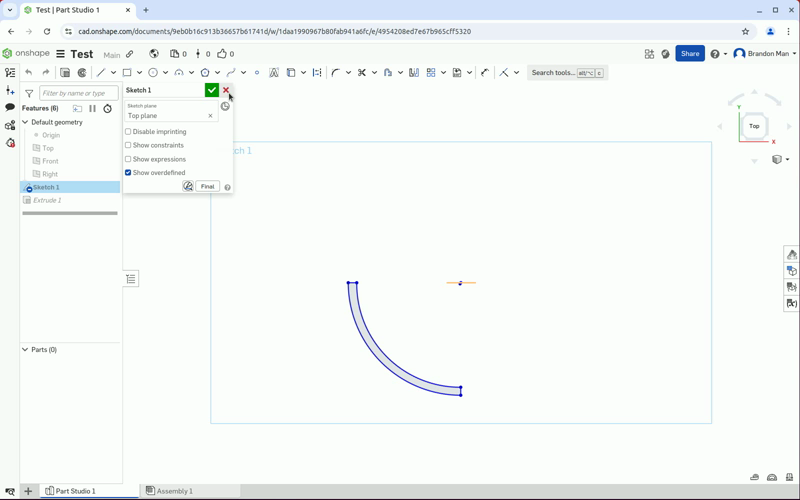
key(shift+s)
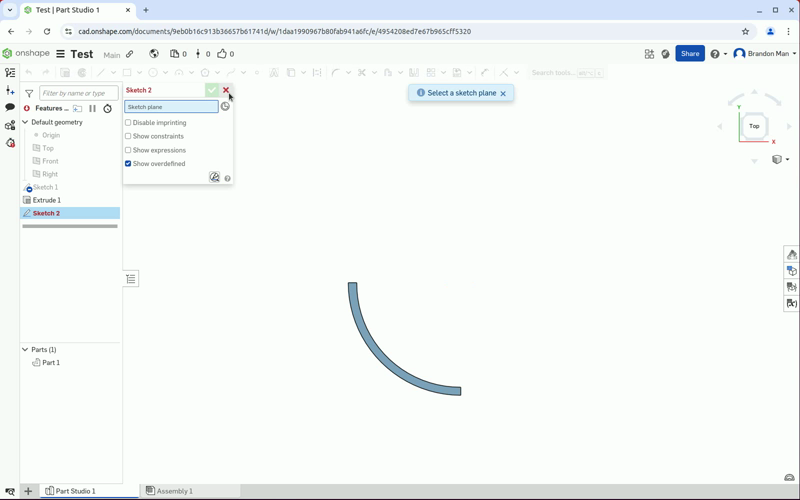
mouse_move(73, 150)
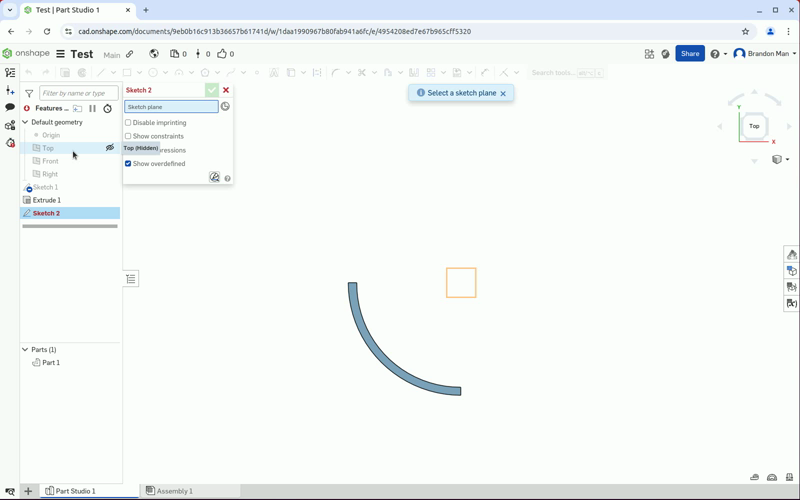
click(73, 150)
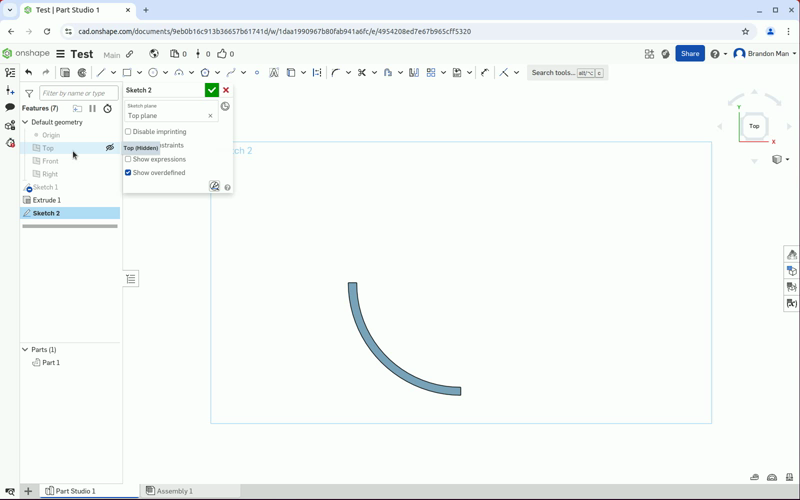
mouse_move(73, 352)
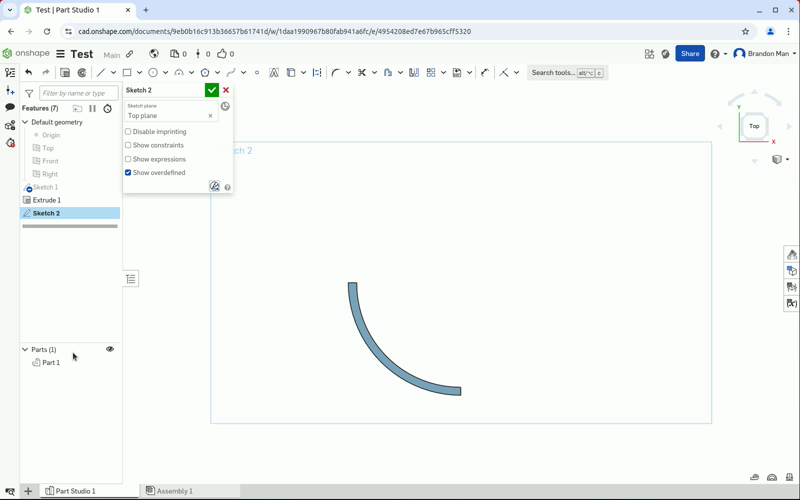
key(y)
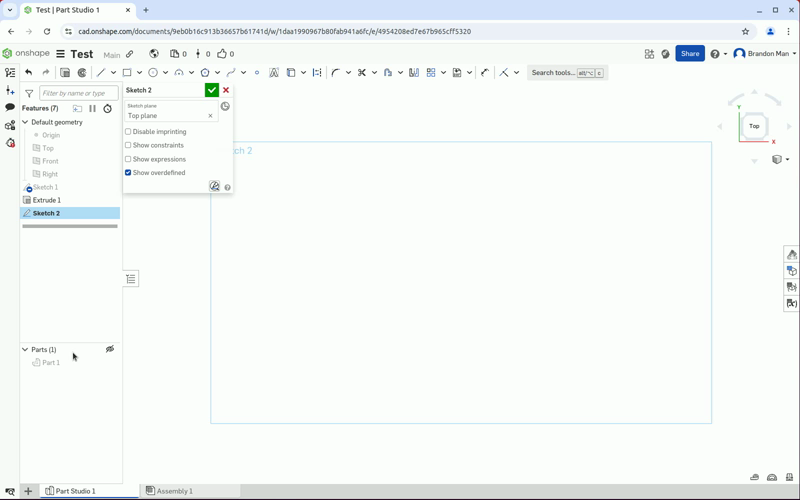
key(l)
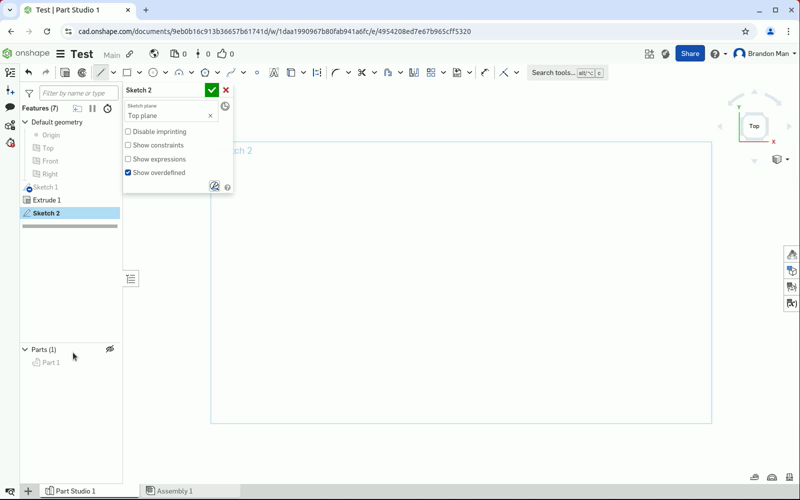
key_down(shift)
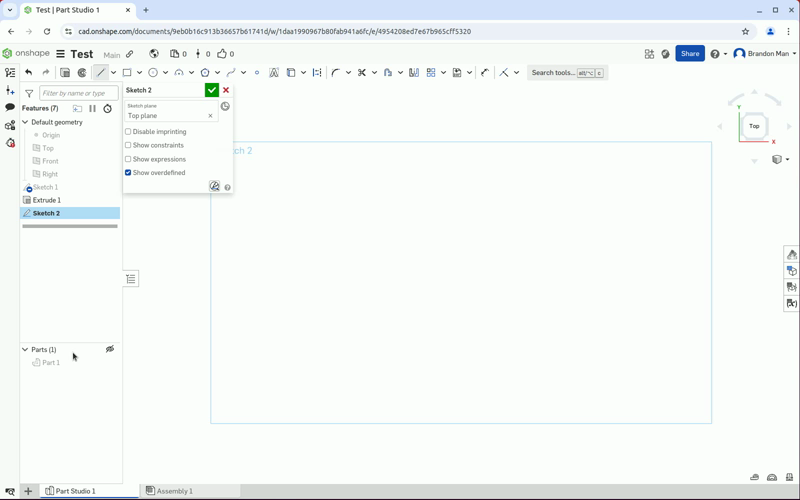
mouse_move(348, 282)
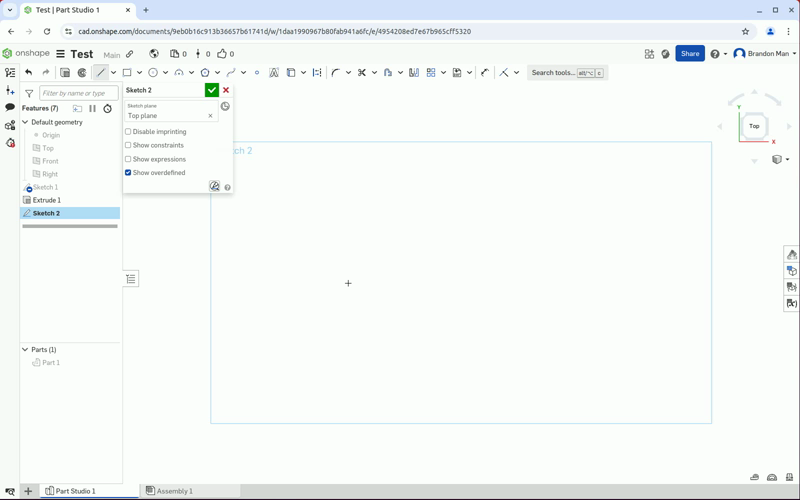
click(348, 282)
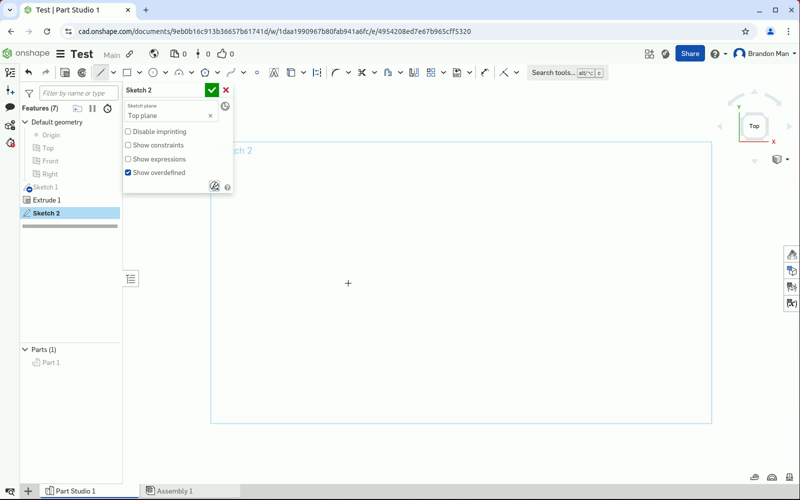
key_up(shift)
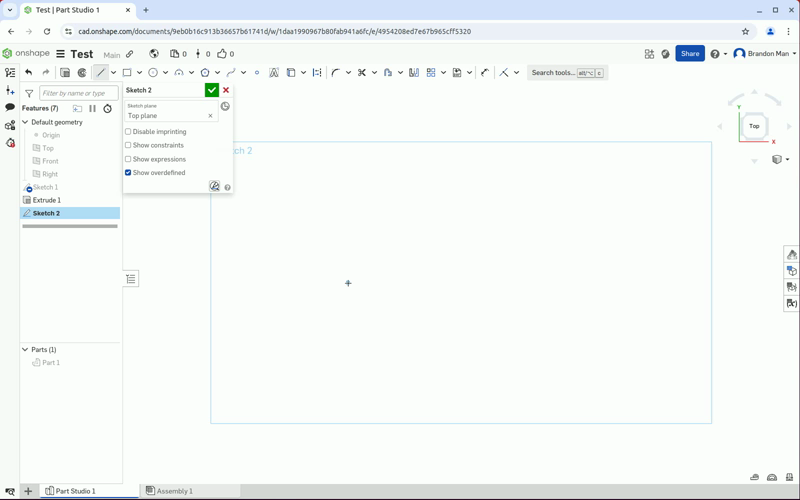
key_down(shift)
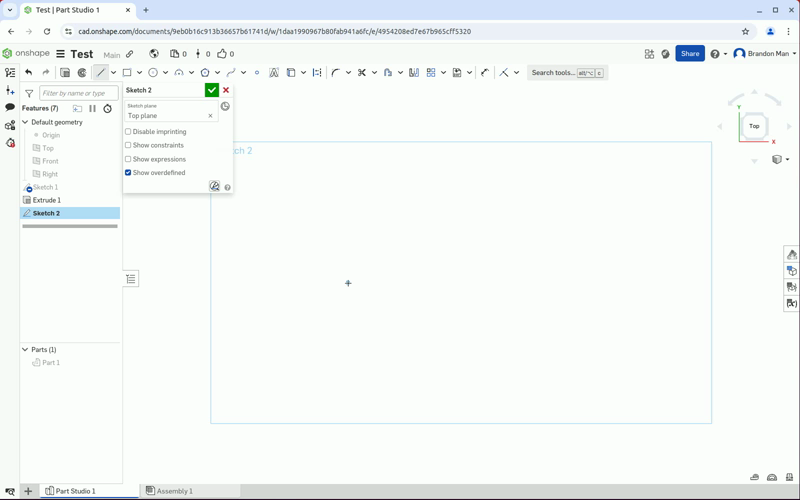
mouse_move(378, 282)
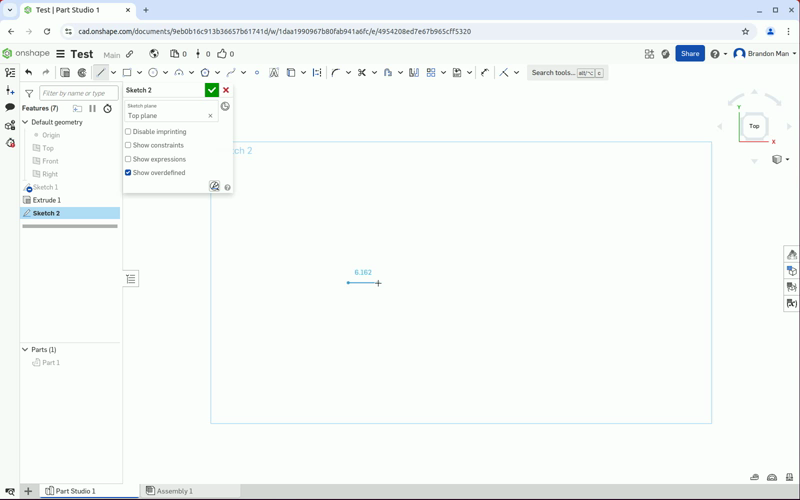
mouse_move(356, 282)
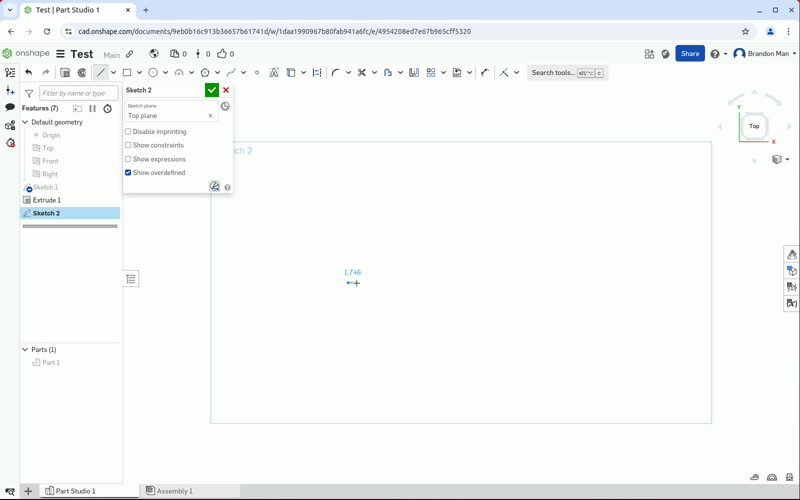
click(356, 282)
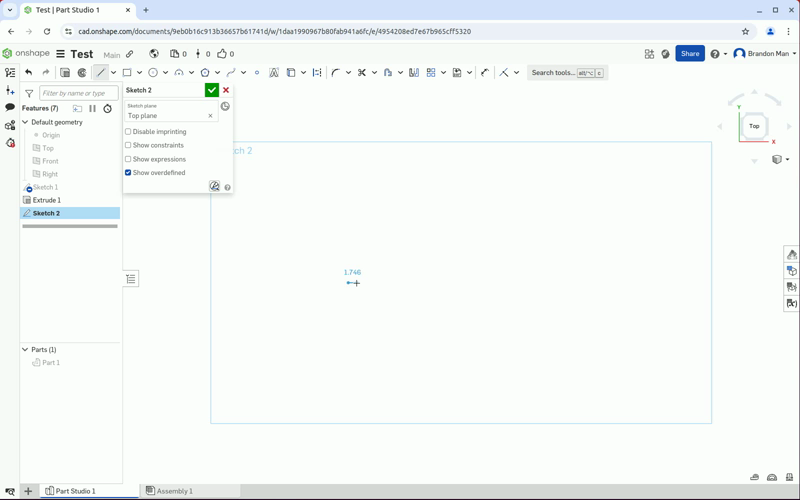
key_up(shift)
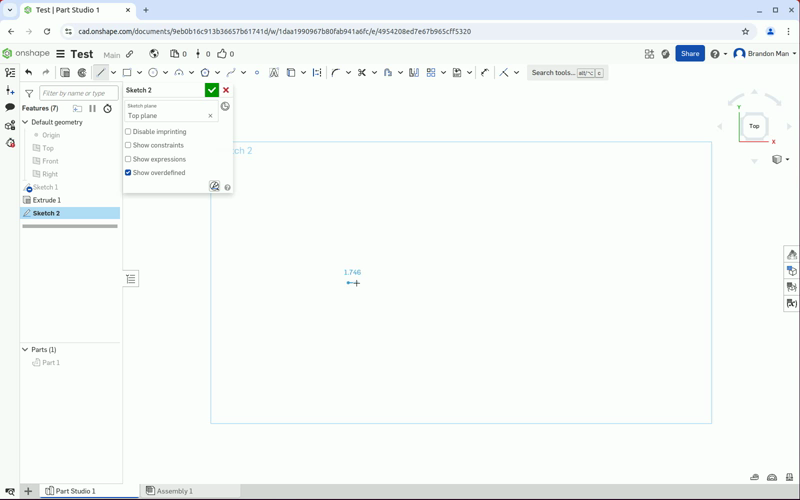
key(esc)
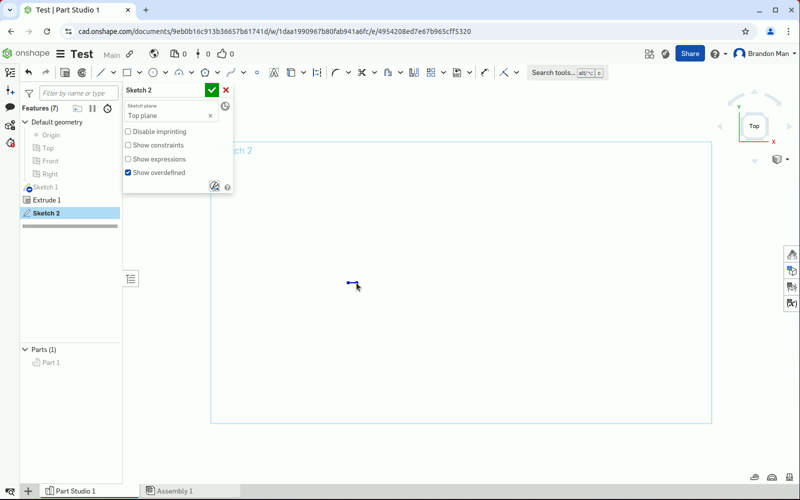
key(a)
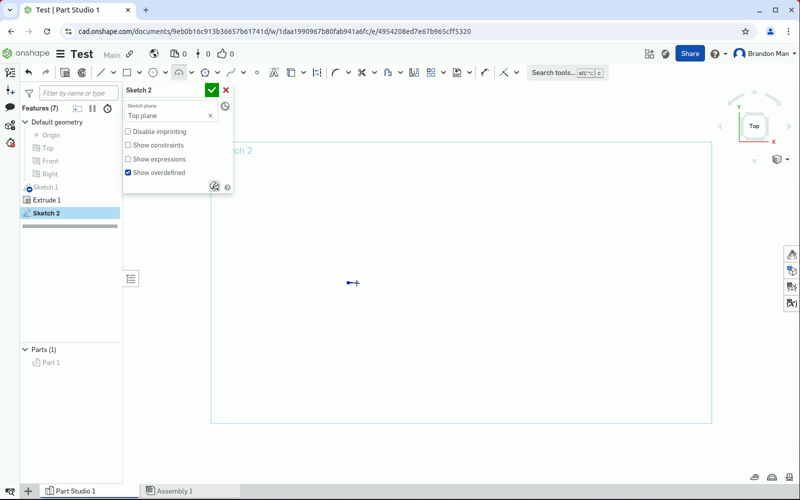
mouse_move(356, 282)
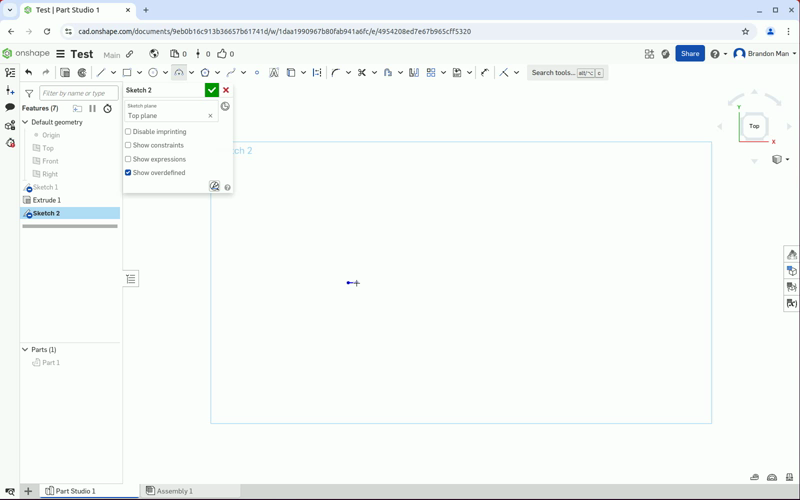
click(356, 282)
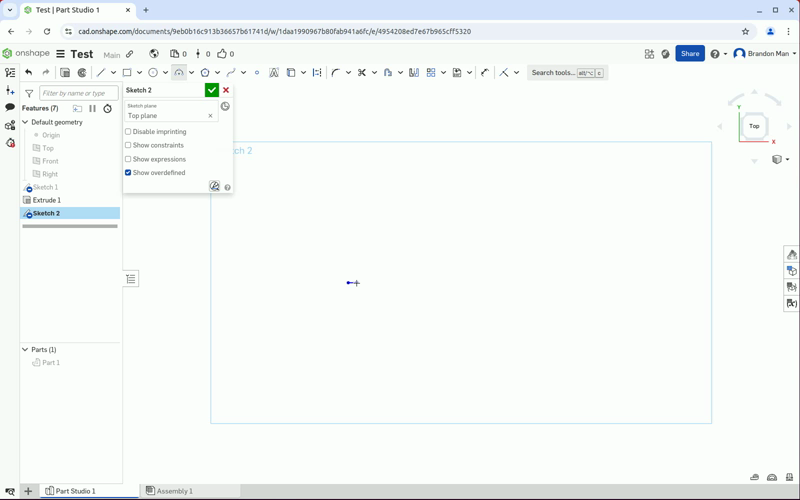
key_down(shift)
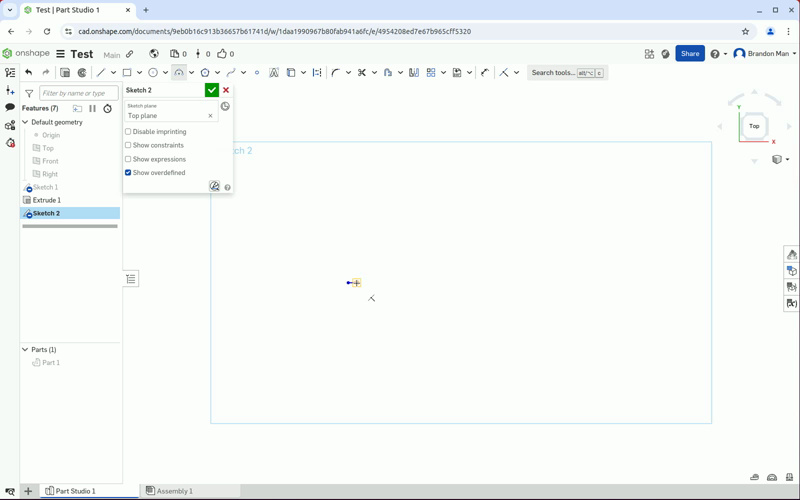
mouse_move(460, 178)
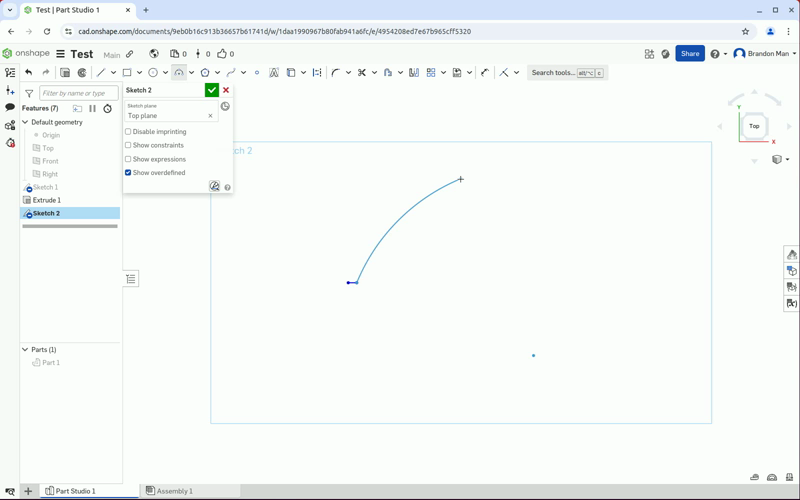
click(460, 178)
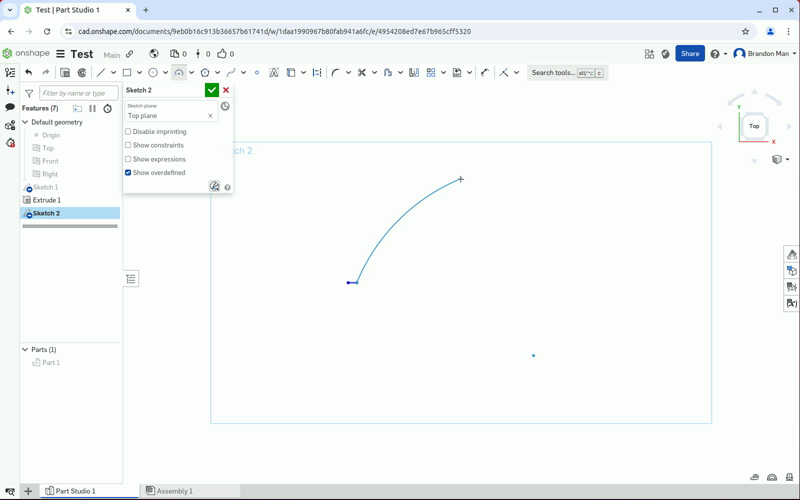
mouse_move(386, 209)
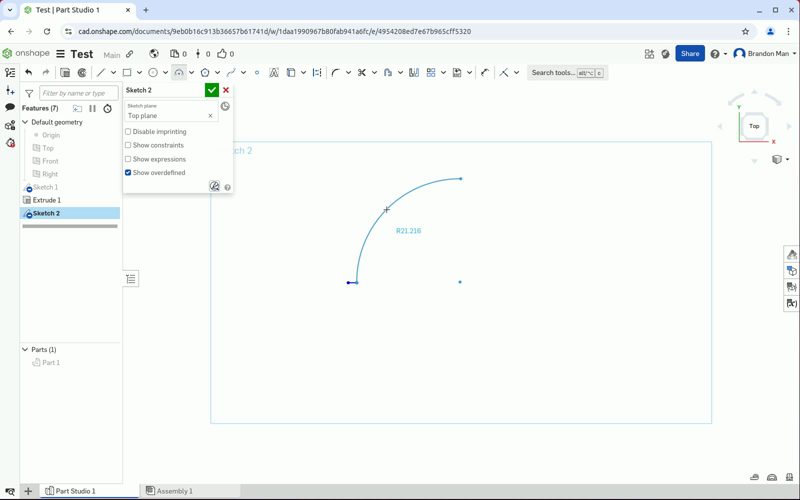
click(386, 209)
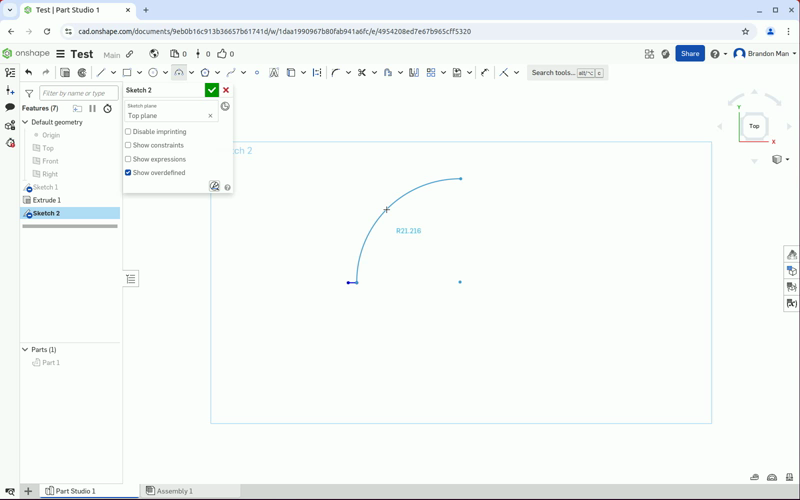
key_up(shift)
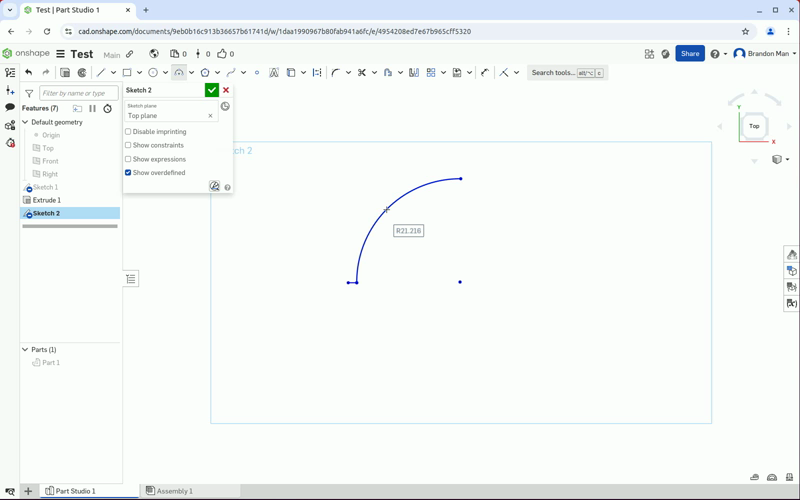
key(esc)
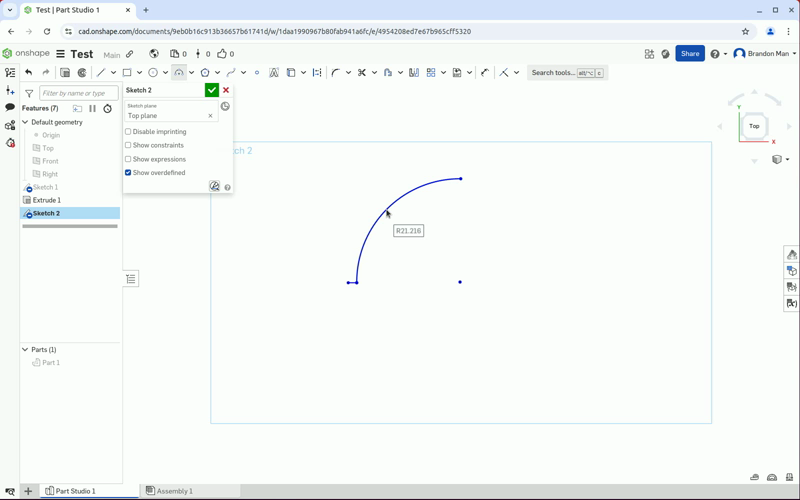
key(l)
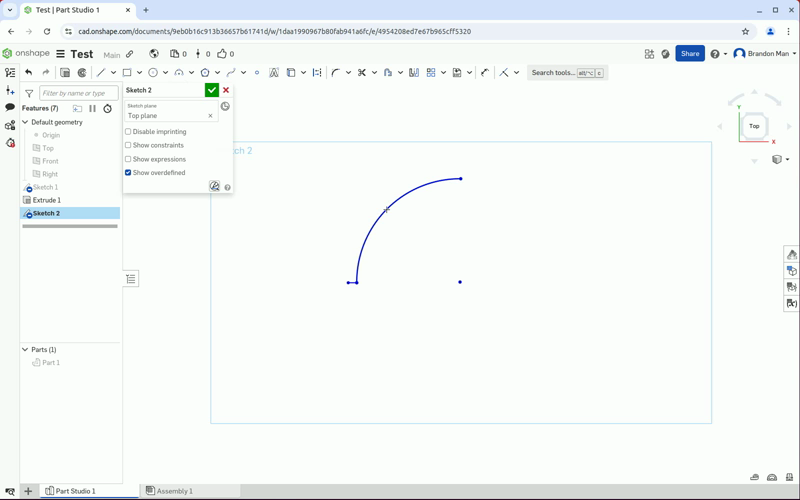
mouse_move(460, 178)
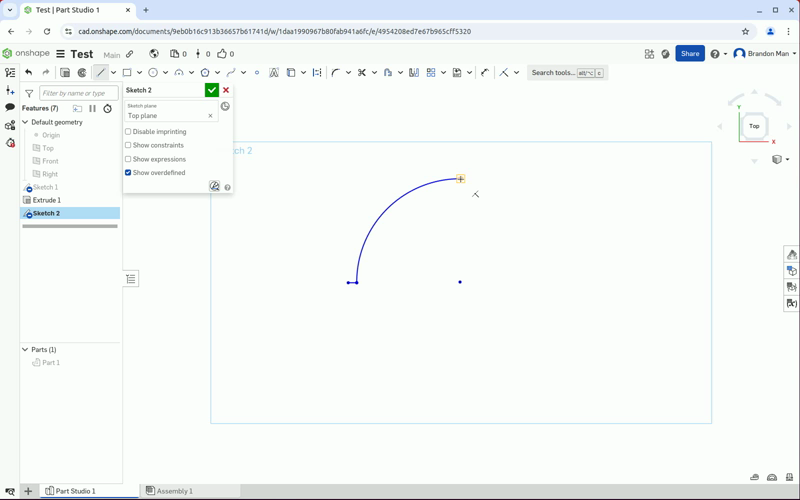
click(460, 178)
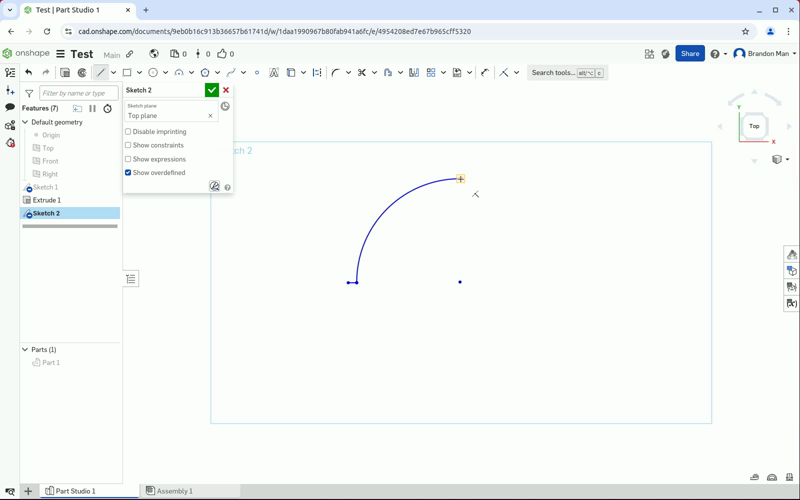
key_down(shift)
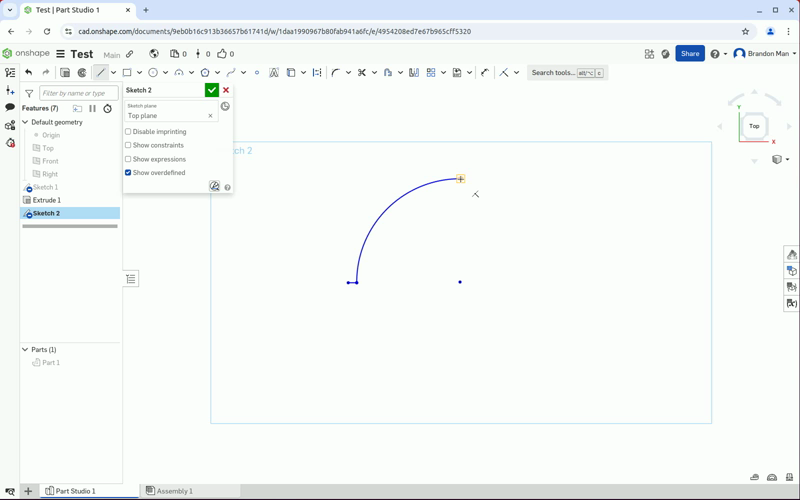
mouse_move(490, 178)
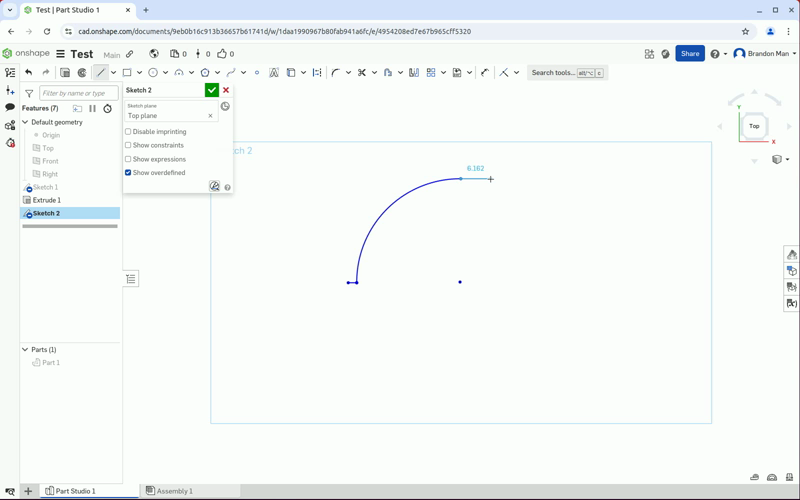
mouse_move(460, 170)
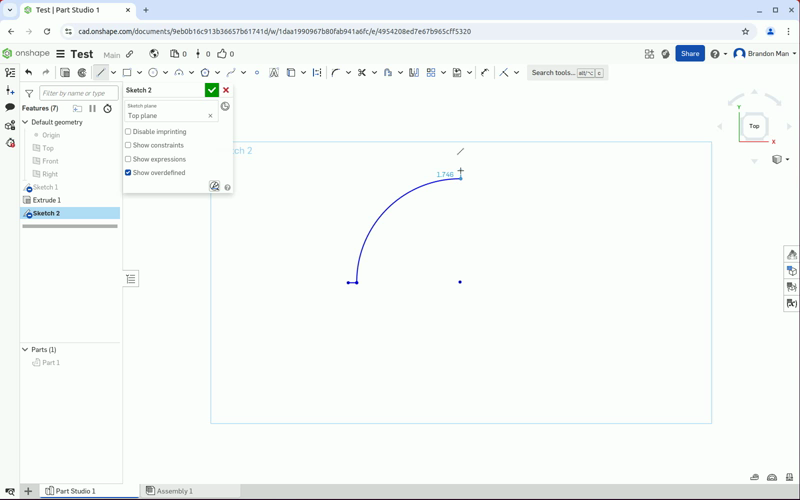
click(460, 170)
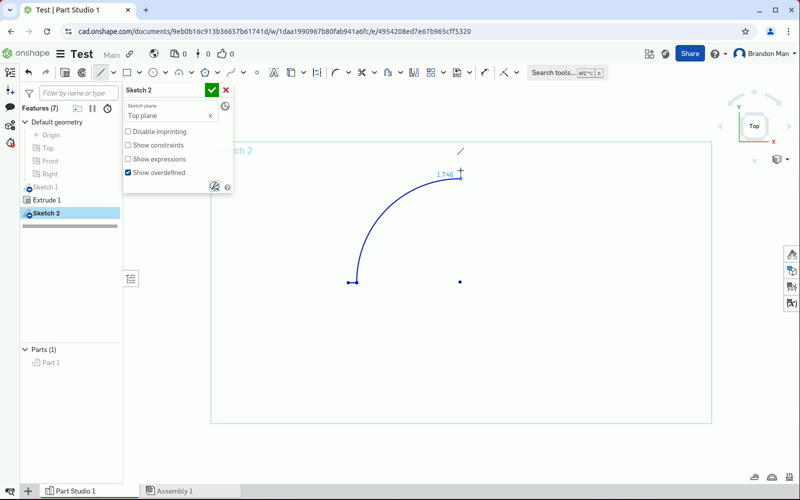
key_up(shift)
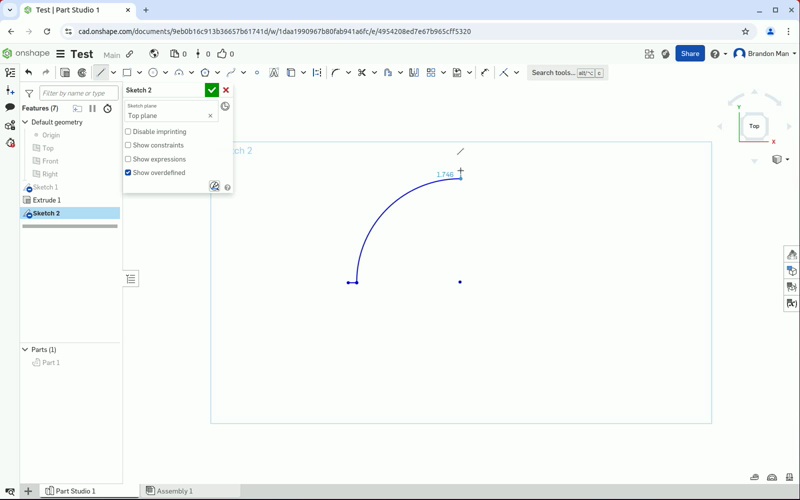
key(esc)
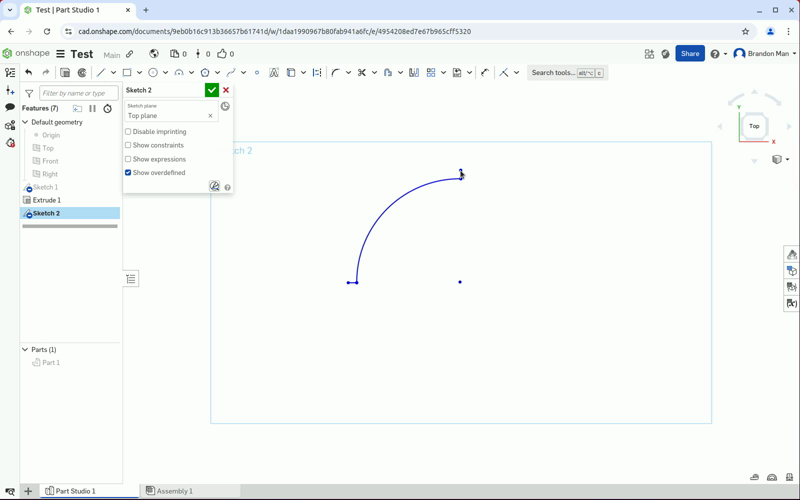
key(a)
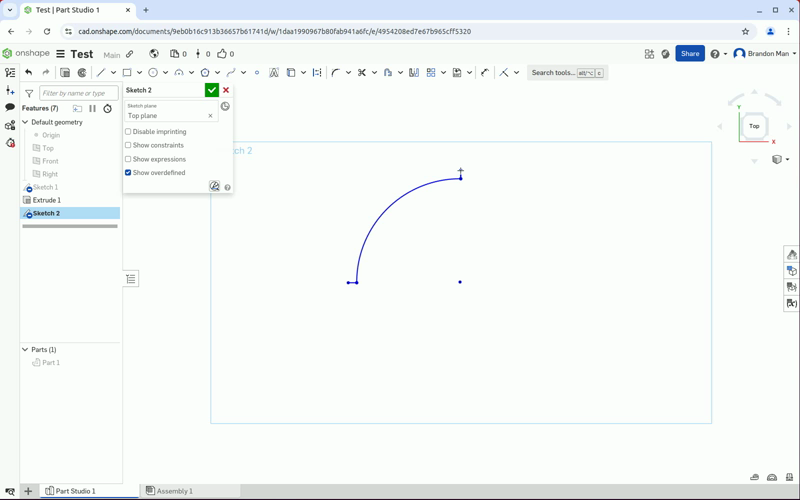
mouse_move(460, 170)
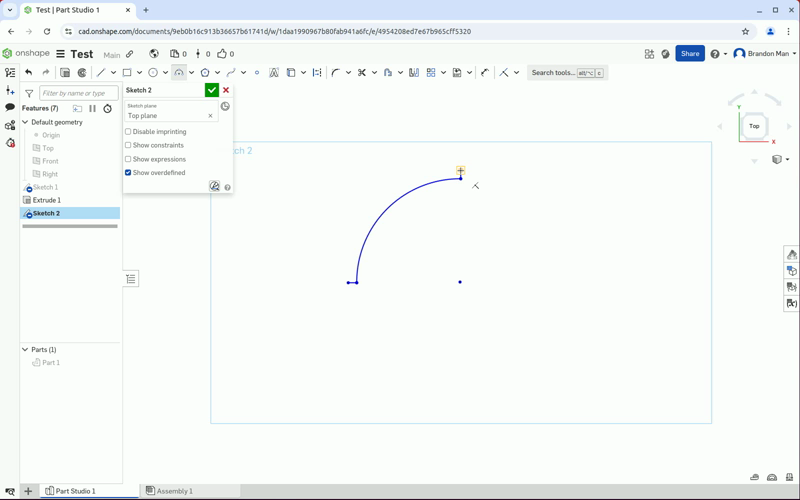
click(460, 170)
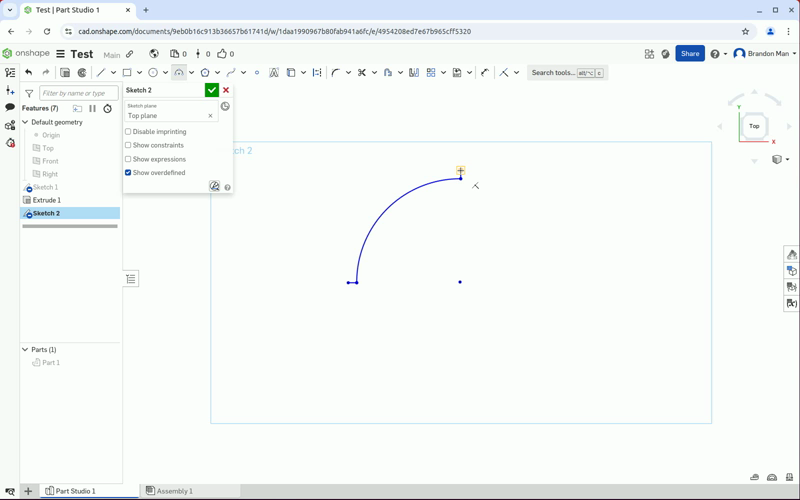
mouse_move(348, 282)
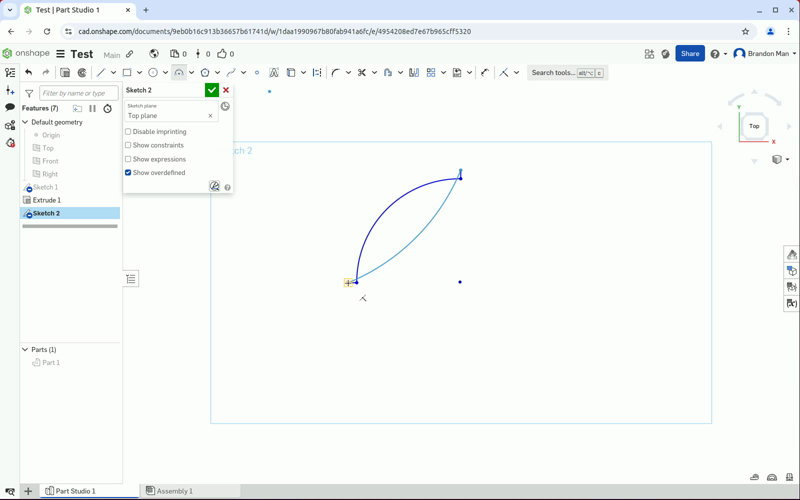
click(348, 282)
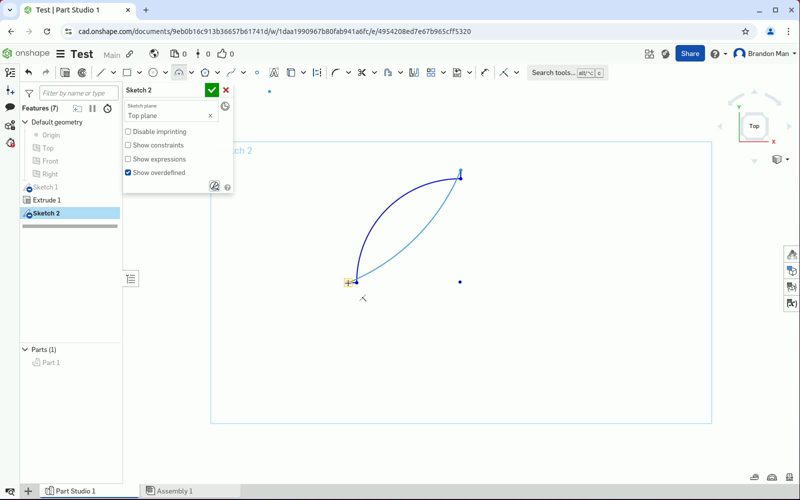
key_down(shift)
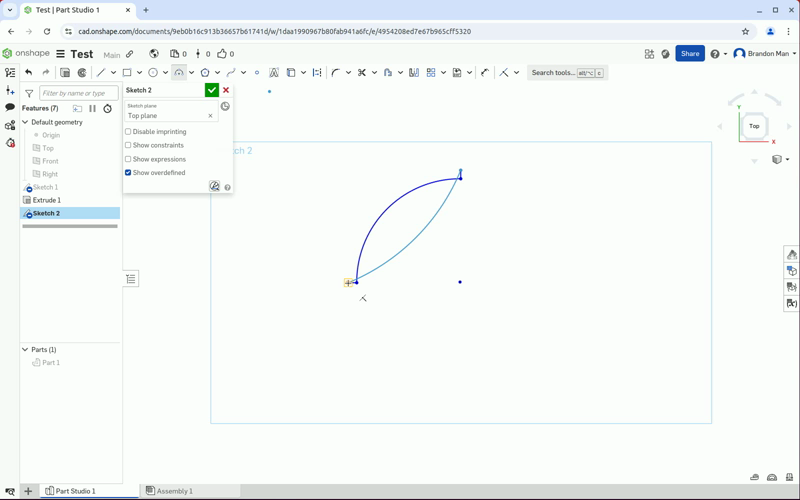
mouse_move(381, 203)
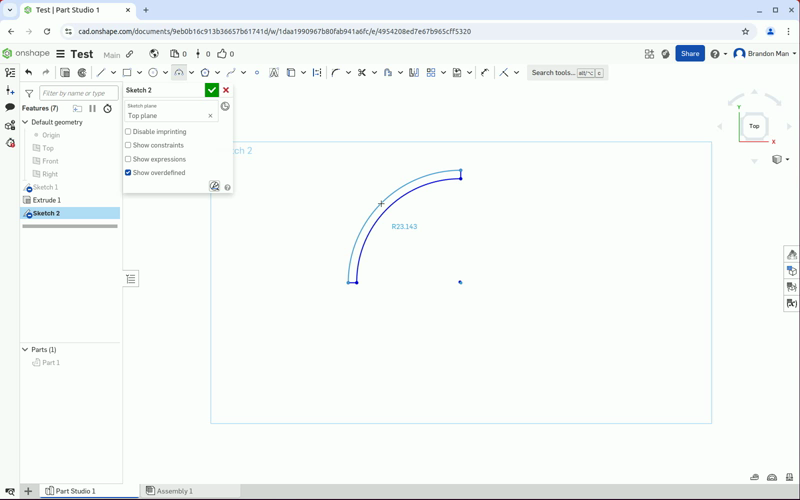
click(381, 203)
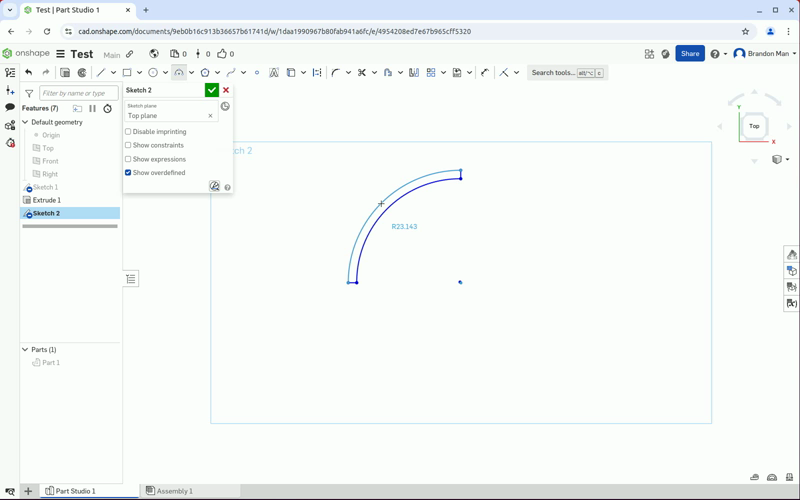
key_up(shift)
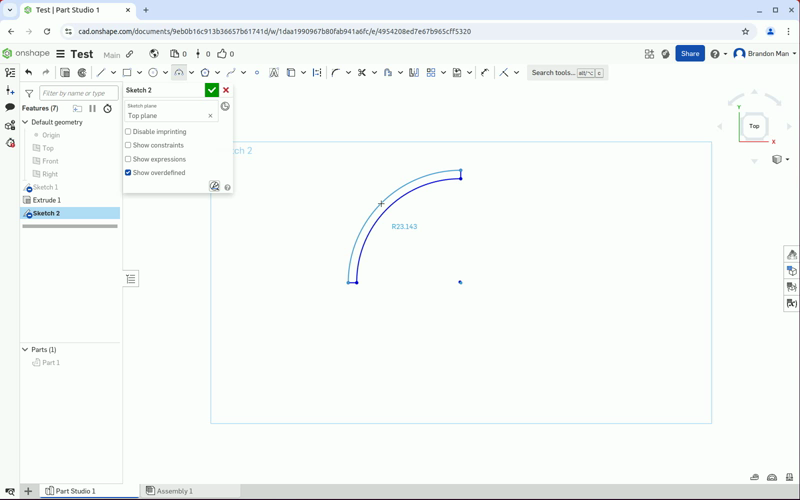
key(esc)
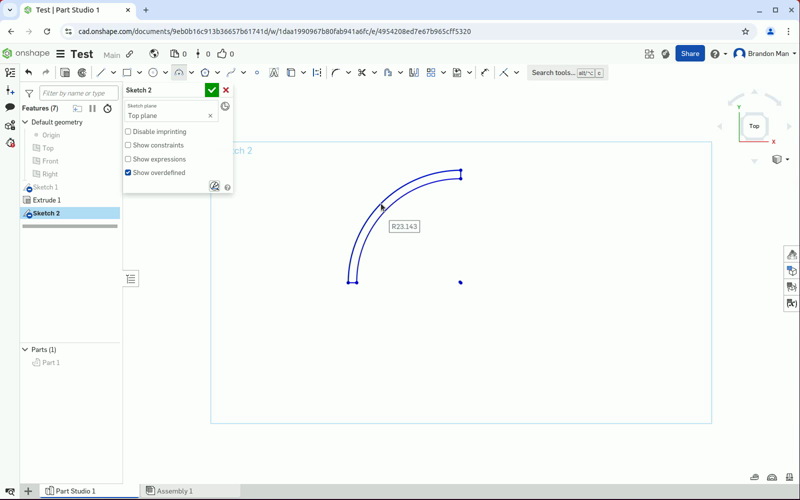
mouse_move(383, 207)
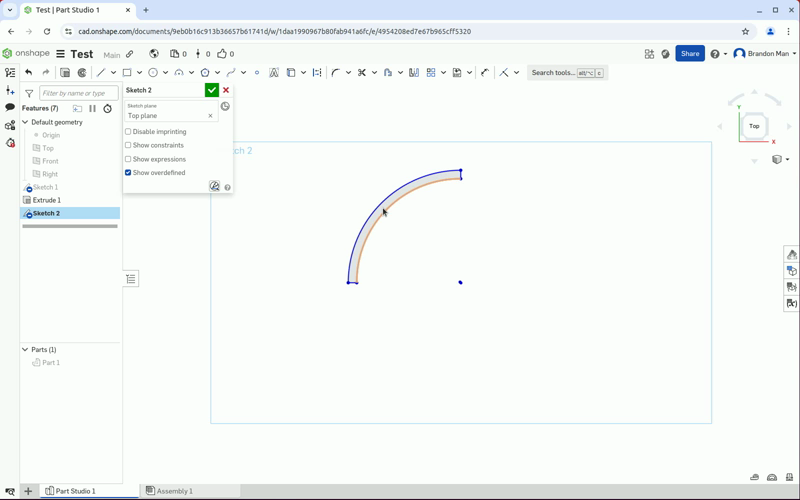
scroll(6)
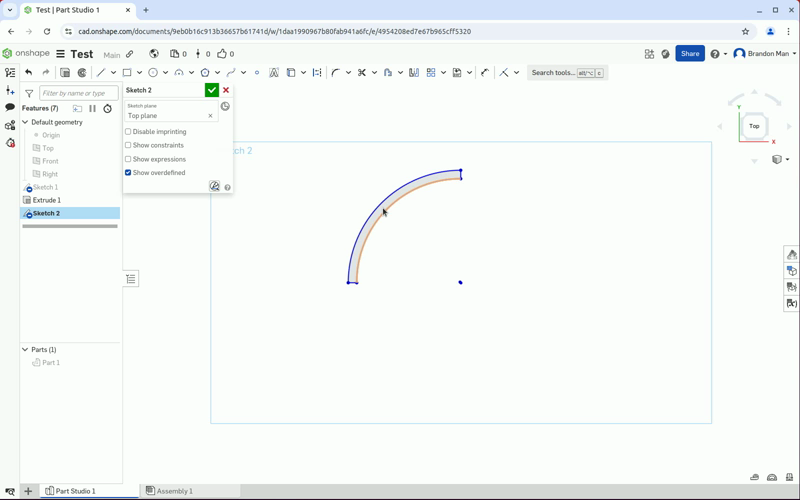
scroll(6)
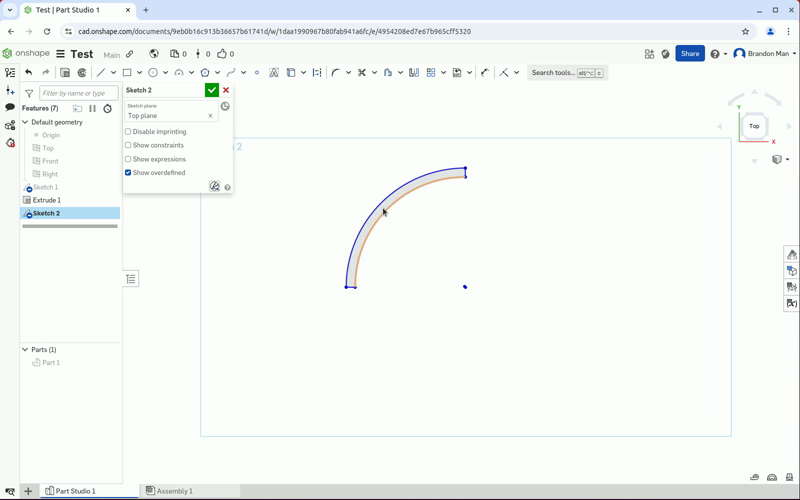
scroll(6)
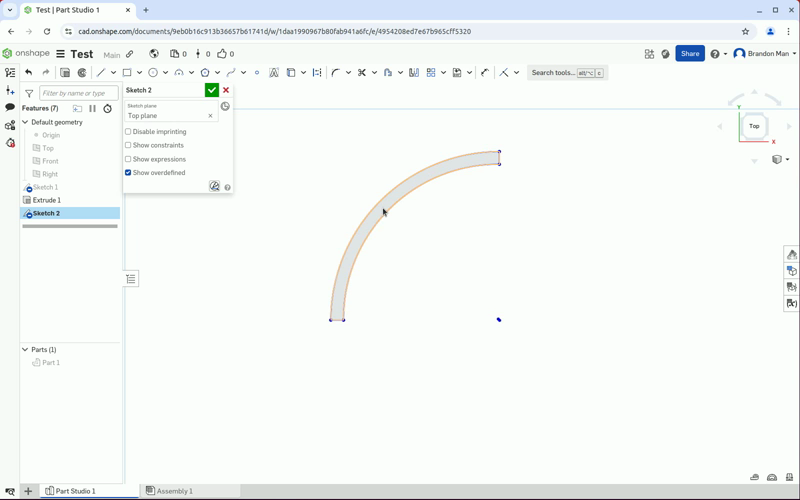
scroll(6)
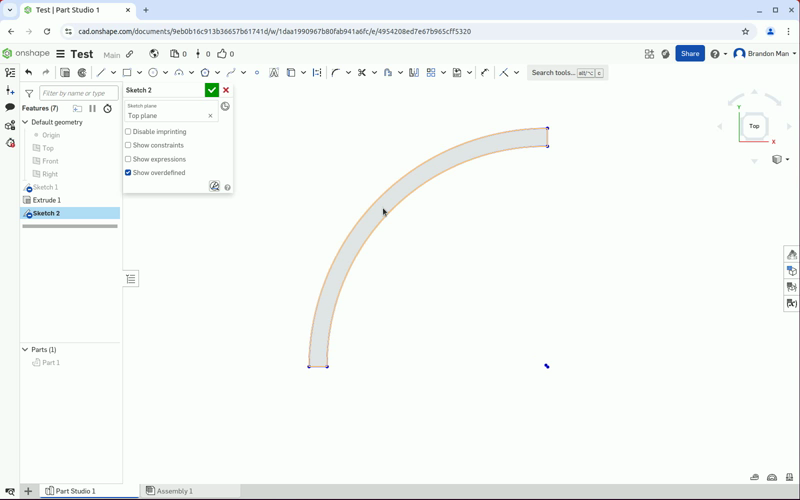
scroll(6)
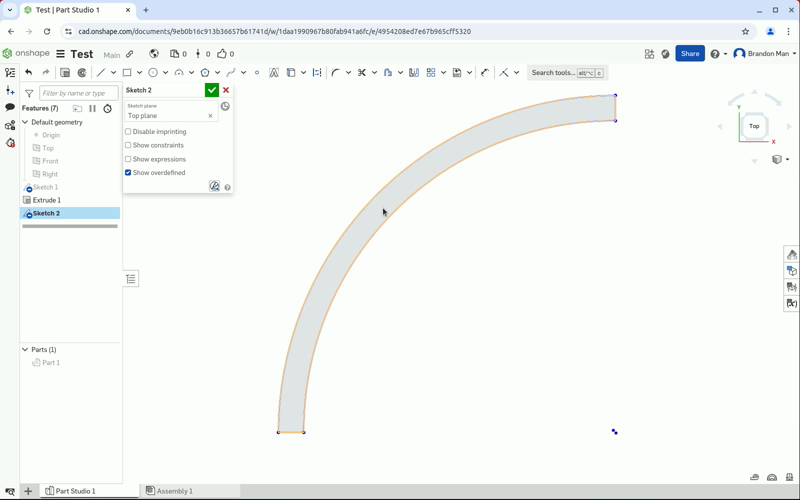
scroll(6)
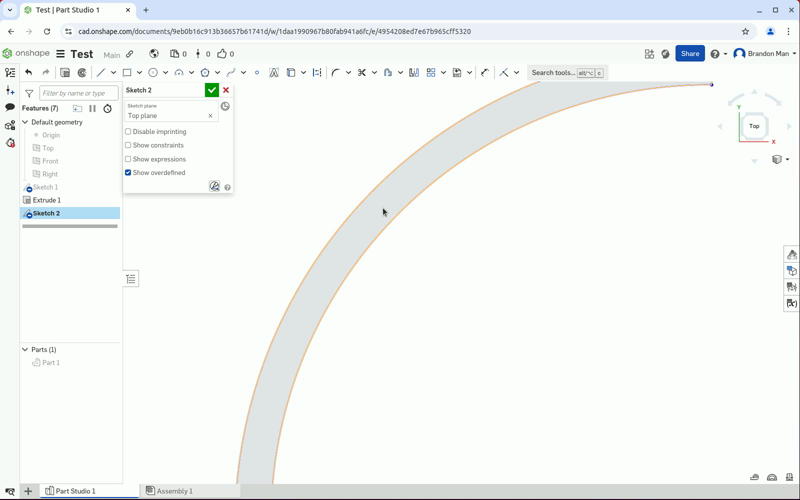
scroll(6)
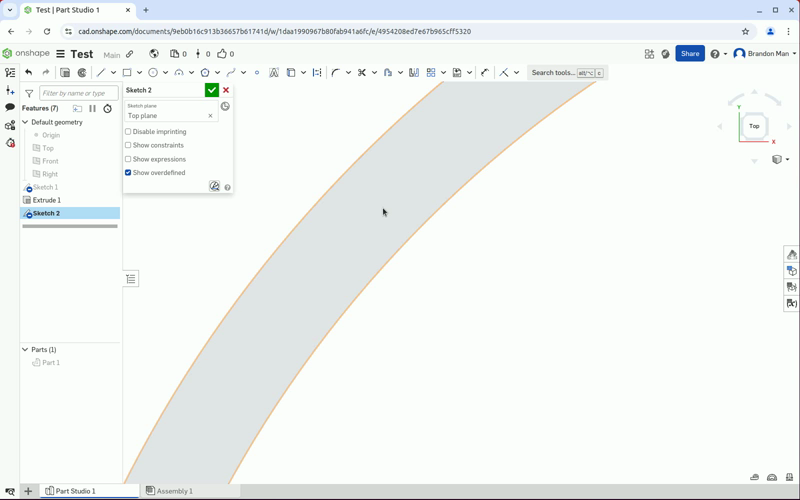
click(383, 207)
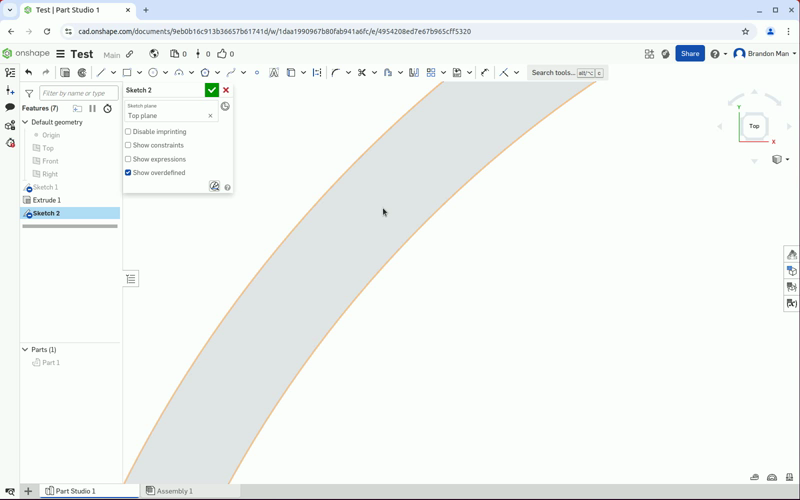
scroll(-6)
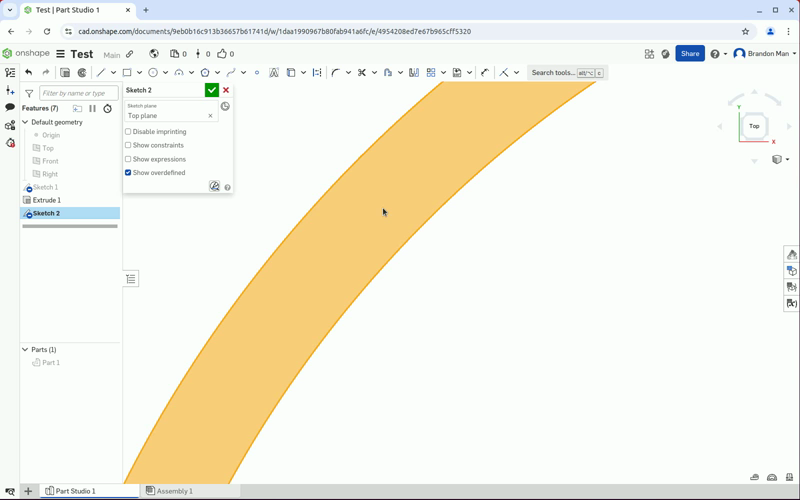
scroll(-6)
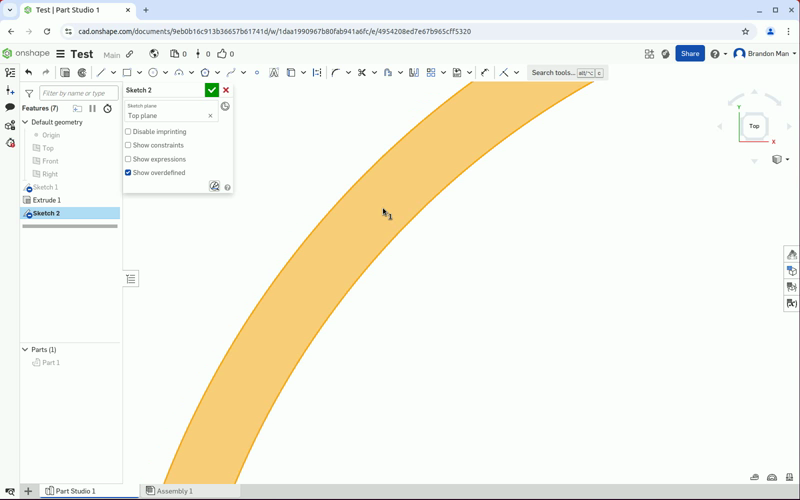
scroll(-6)
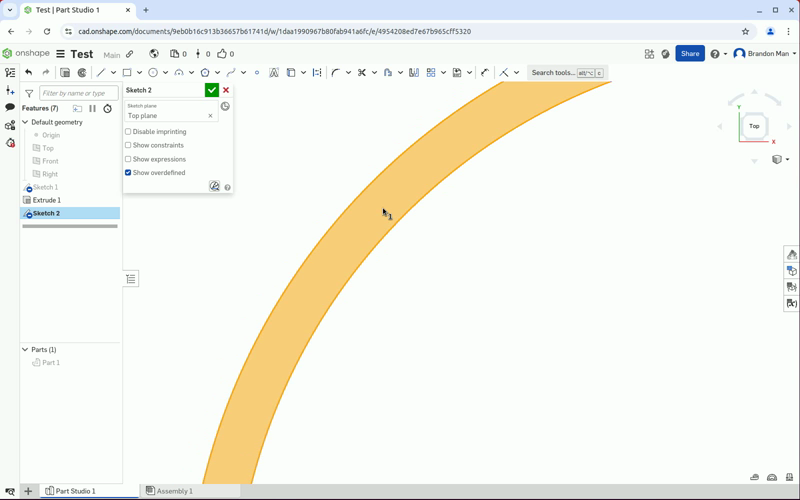
scroll(-6)
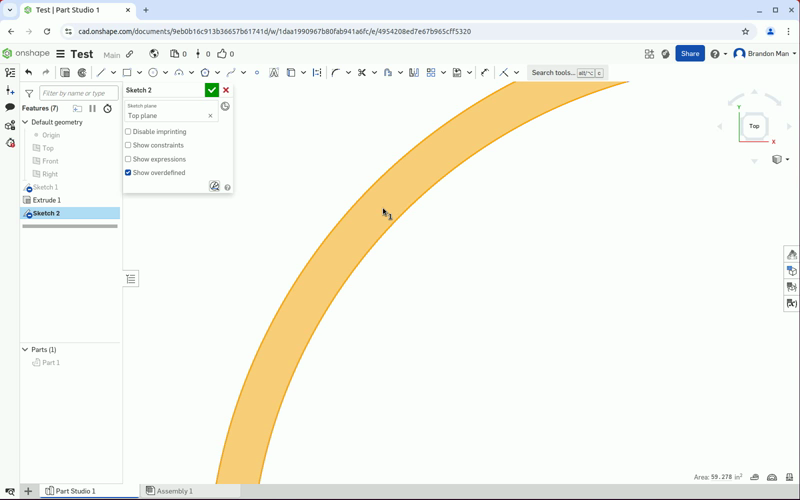
scroll(-6)
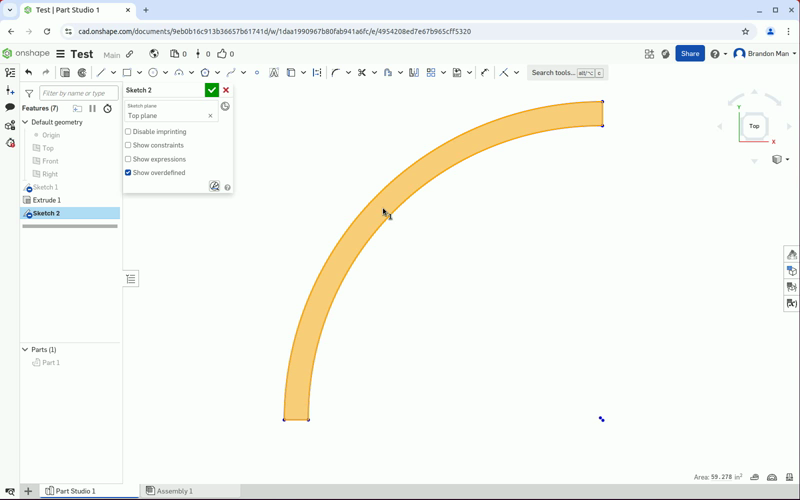
scroll(-6)
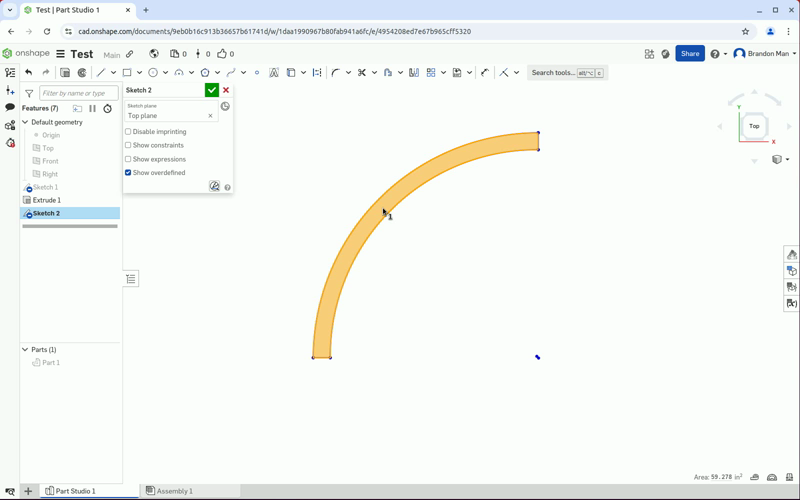
scroll(-6)
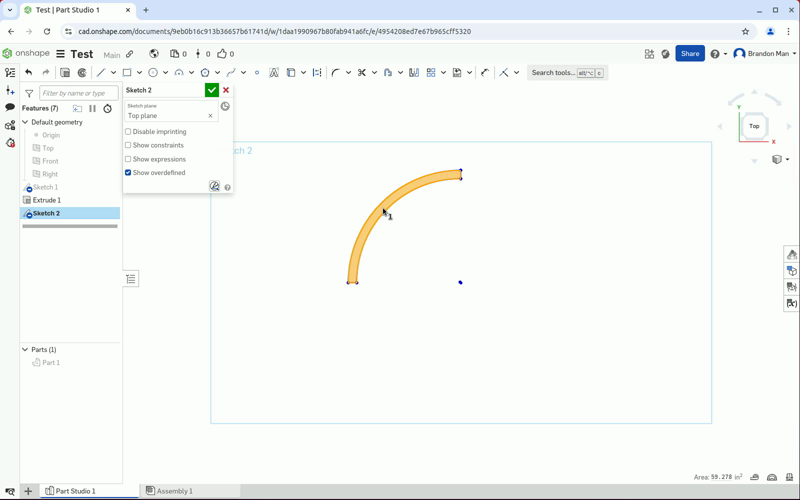
mouse_move(73, 352)
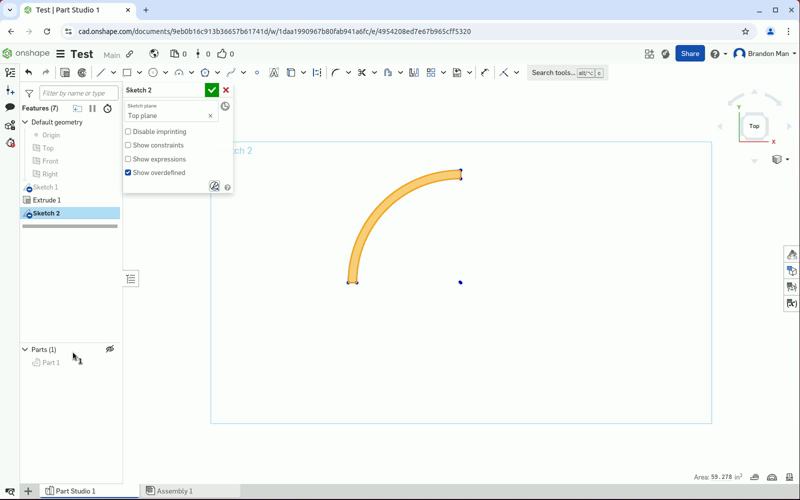
key(shift+y)
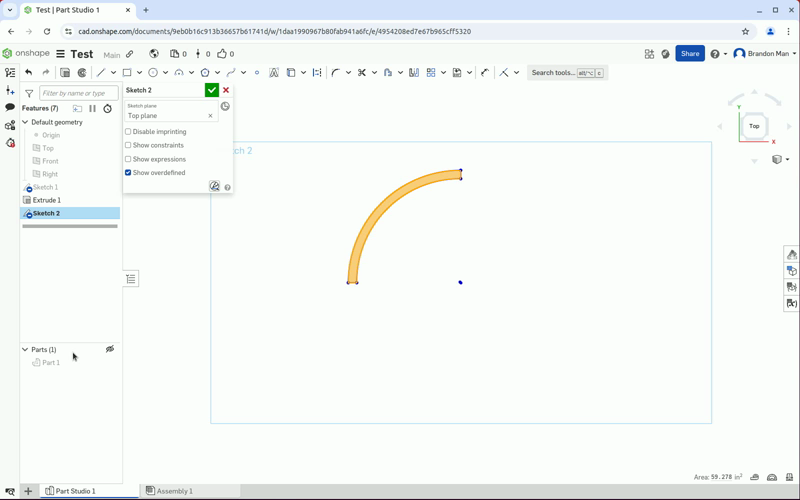
key(shift+e)
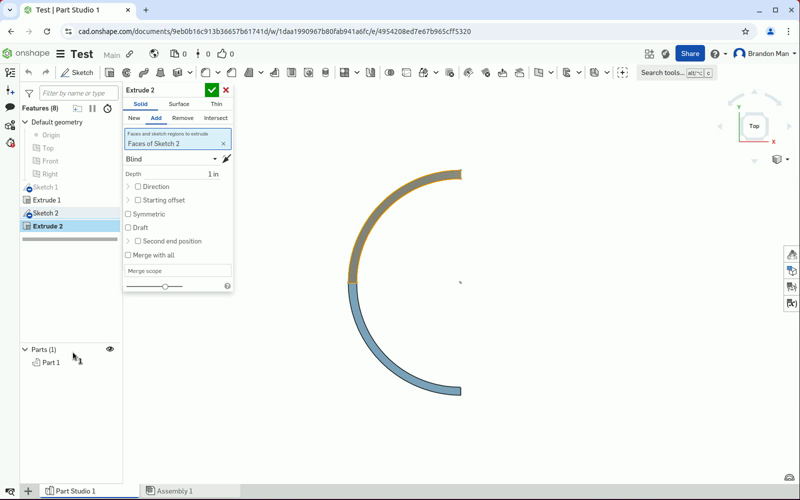
mouse_move(143, 106)
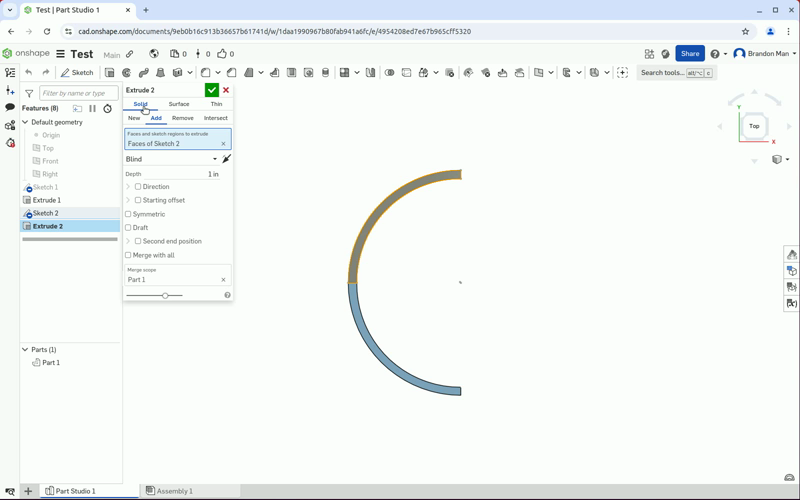
click(143, 106)
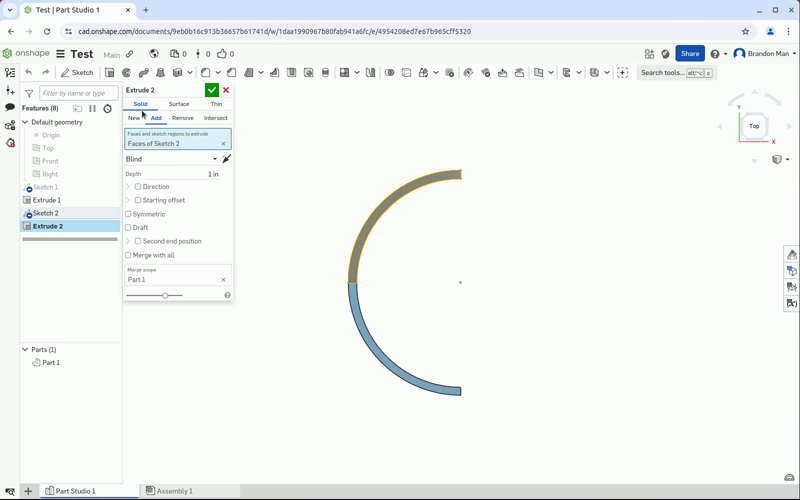
mouse_move(137, 120)
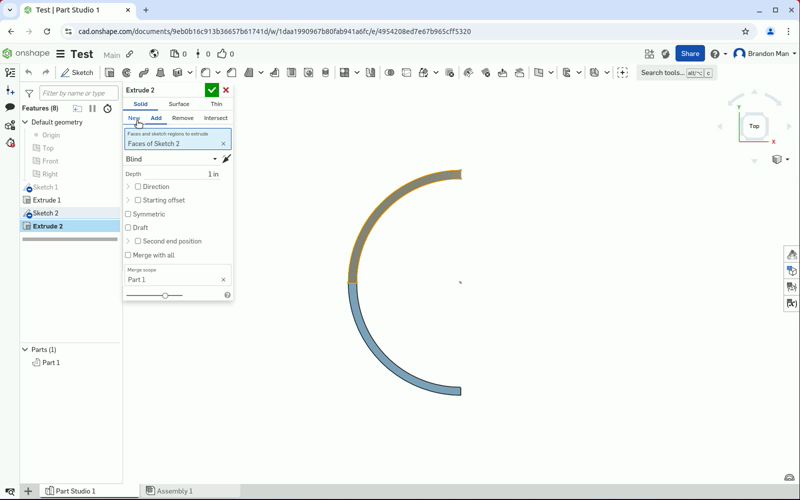
click(137, 120)
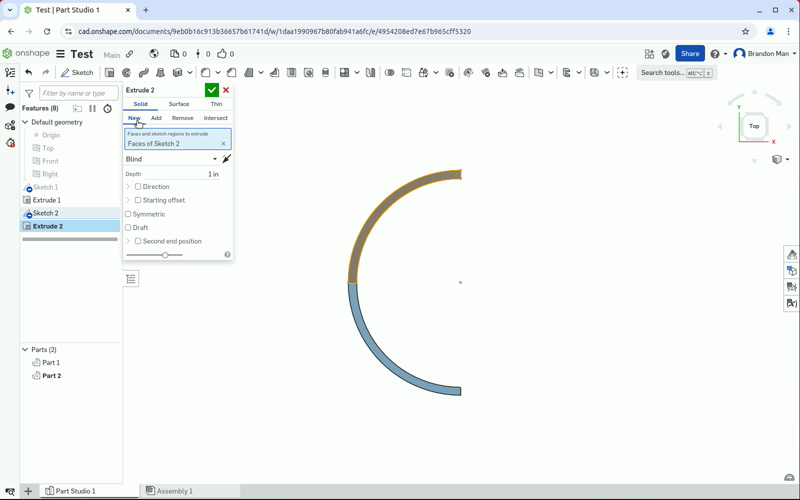
key(tab, 4)
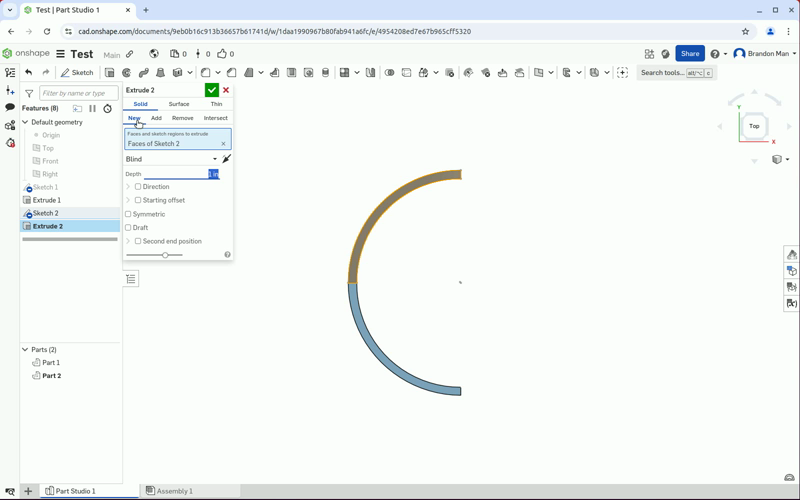
text(0.722)
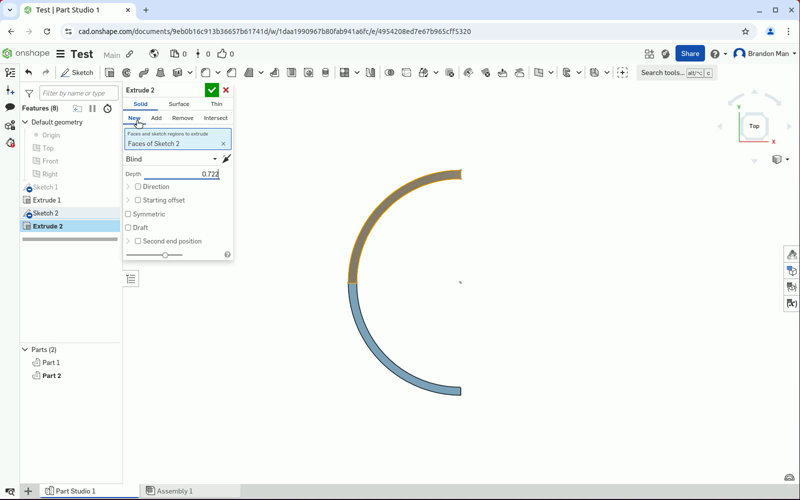
key(enter)
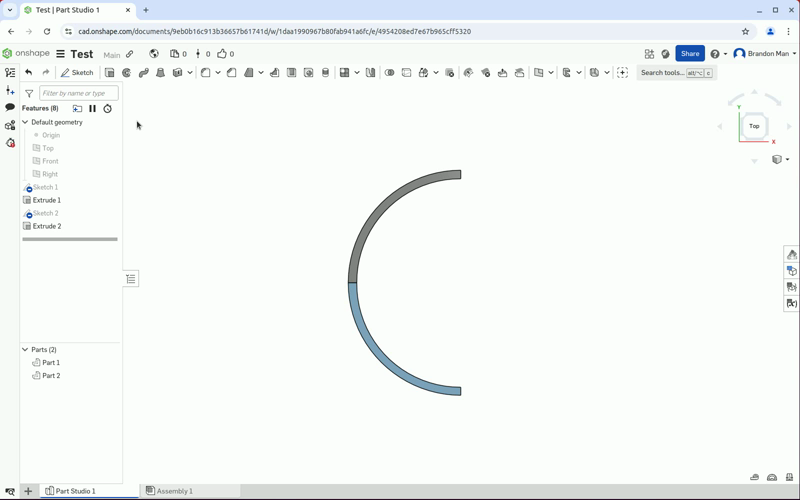
key(shift+h)
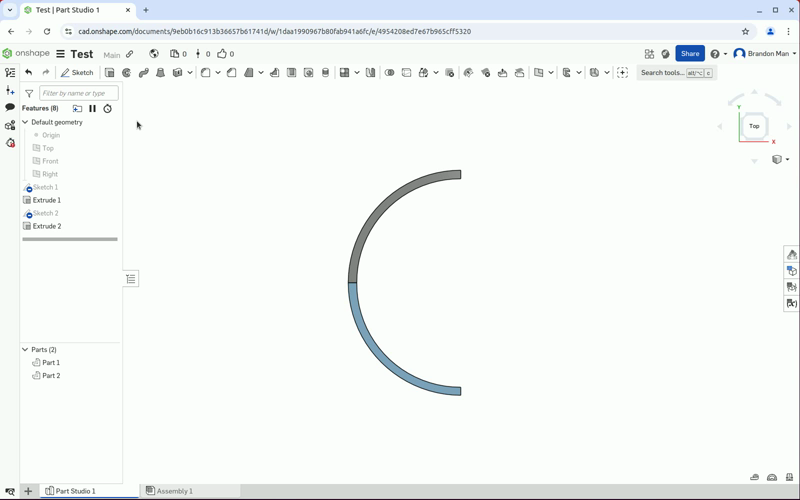
key(shift+h)
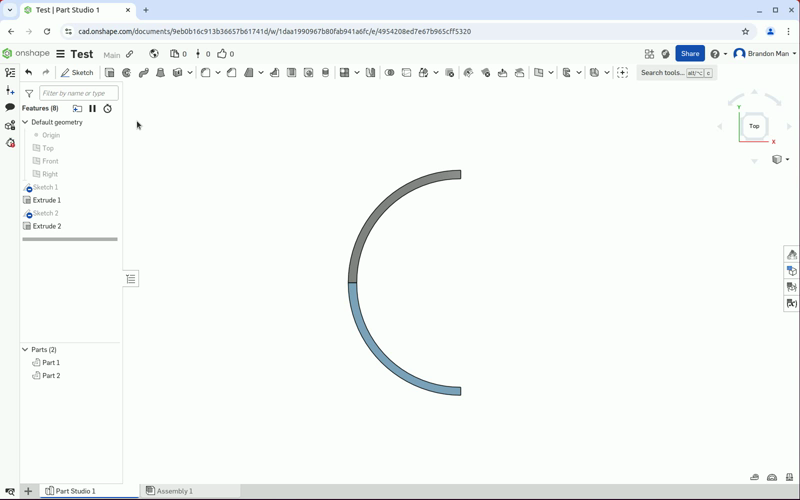
mouse_move(73, 189)
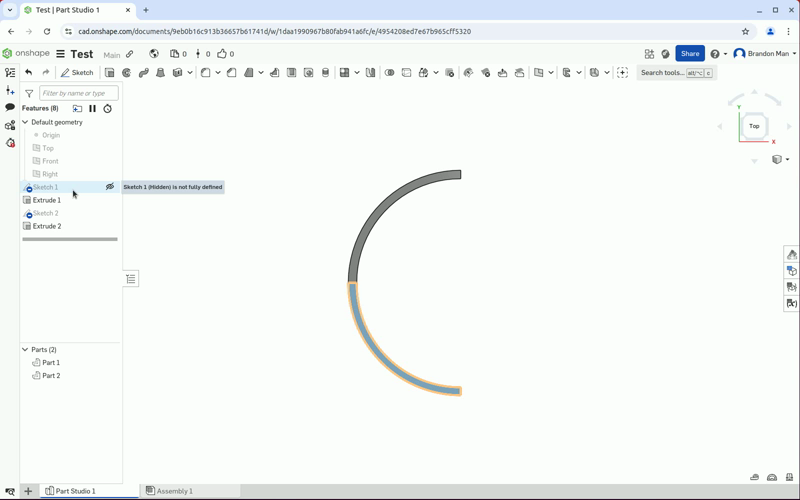
click(73, 189)
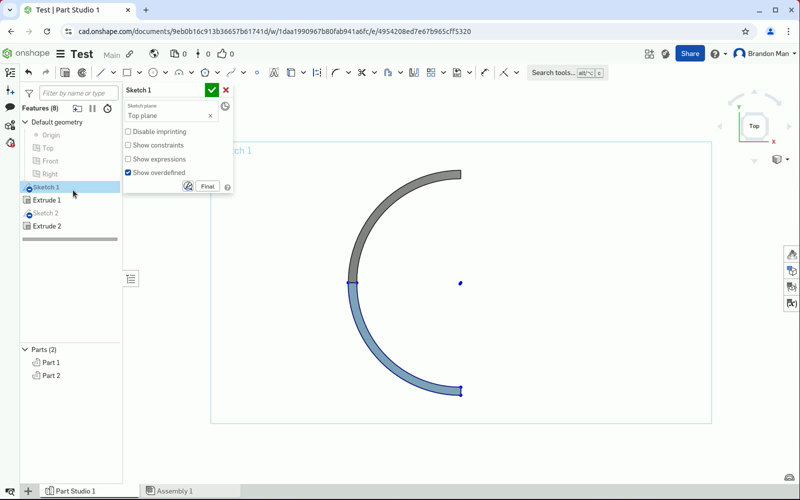
mouse_move(229, 92)
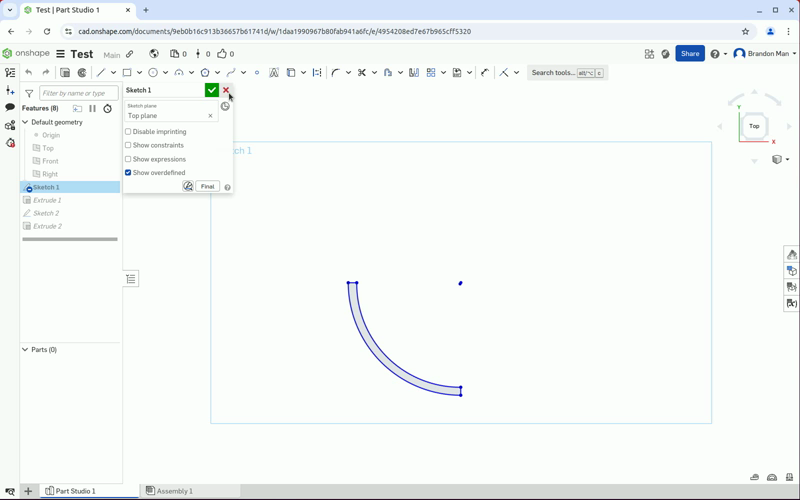
click(229, 92)
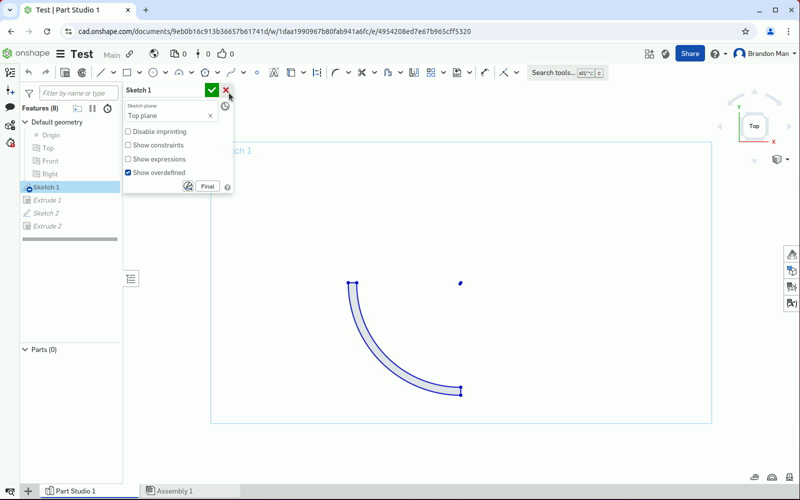
key(shift+s)
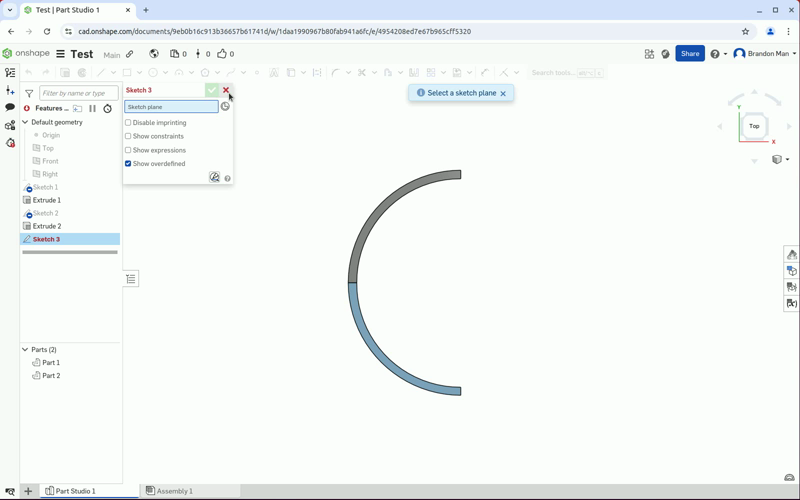
mouse_move(73, 150)
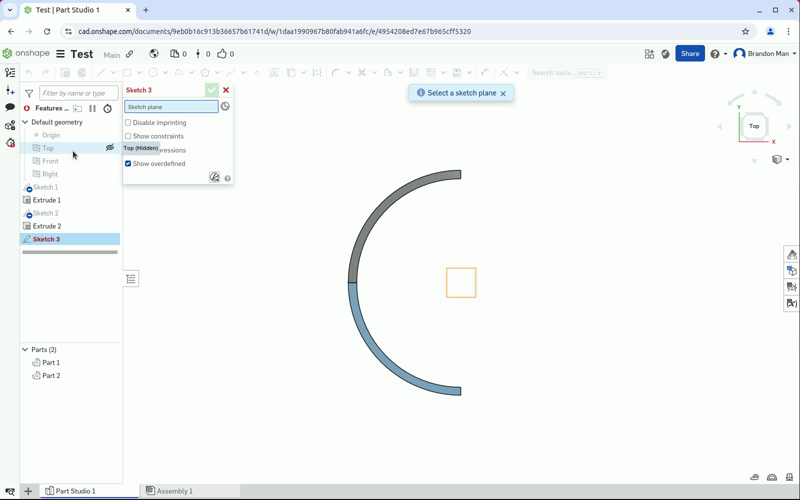
click(73, 150)
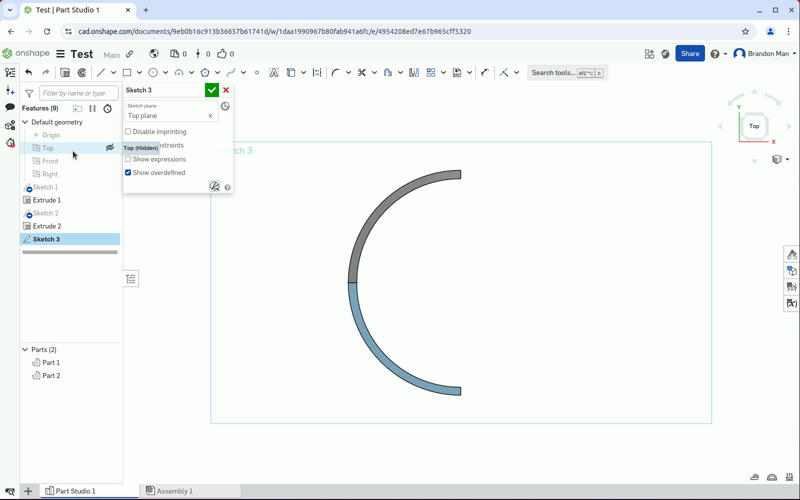
mouse_move(73, 352)
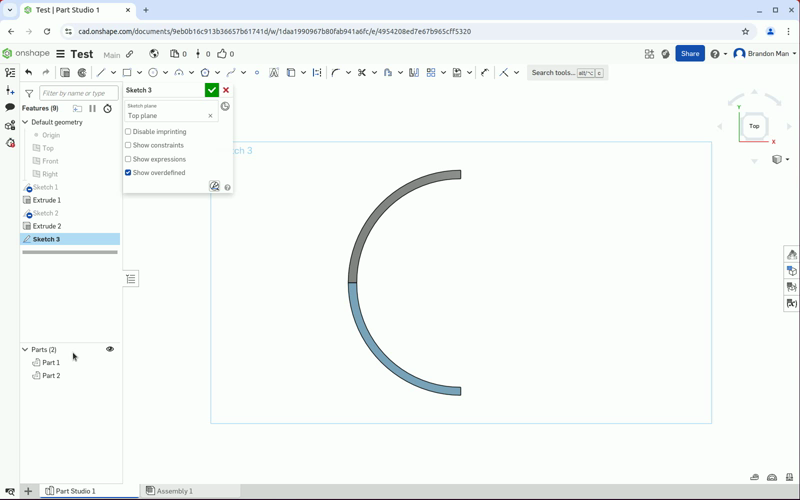
key(y)
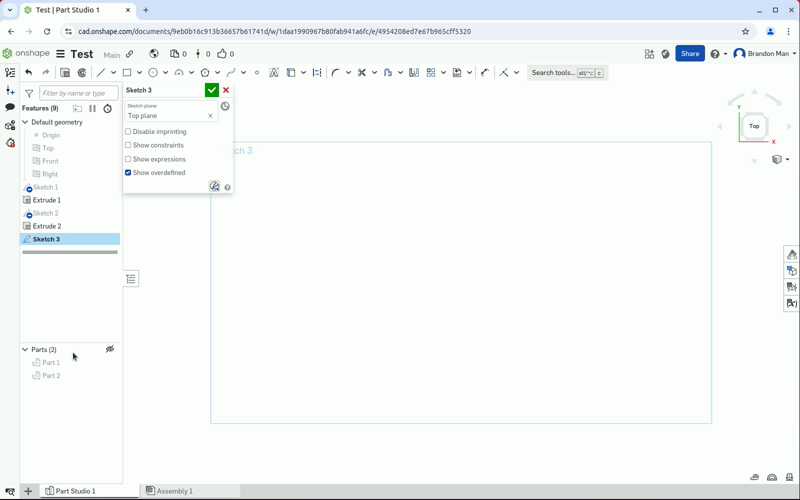
key(a)
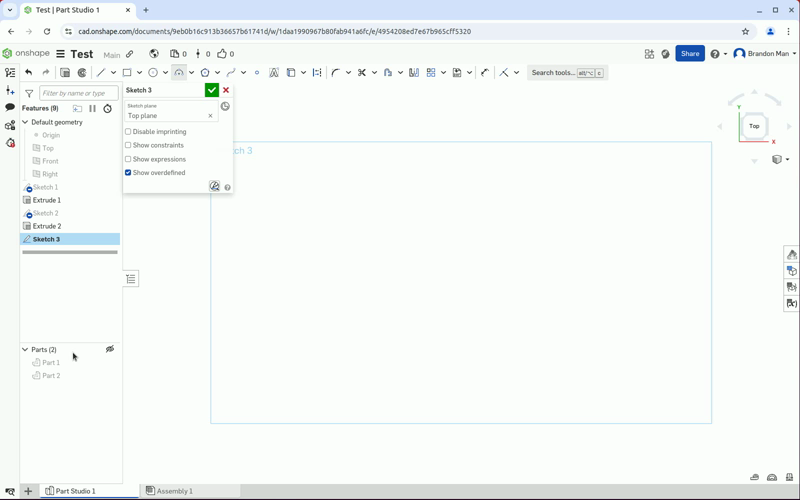
key_down(shift)
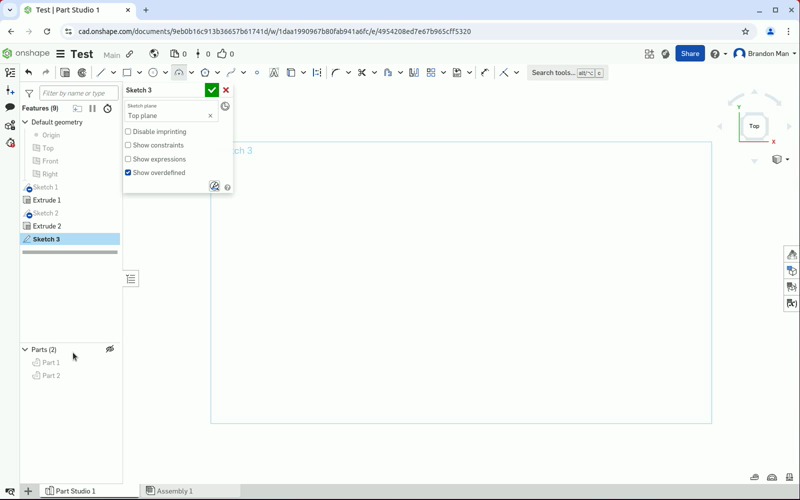
mouse_move(460, 178)
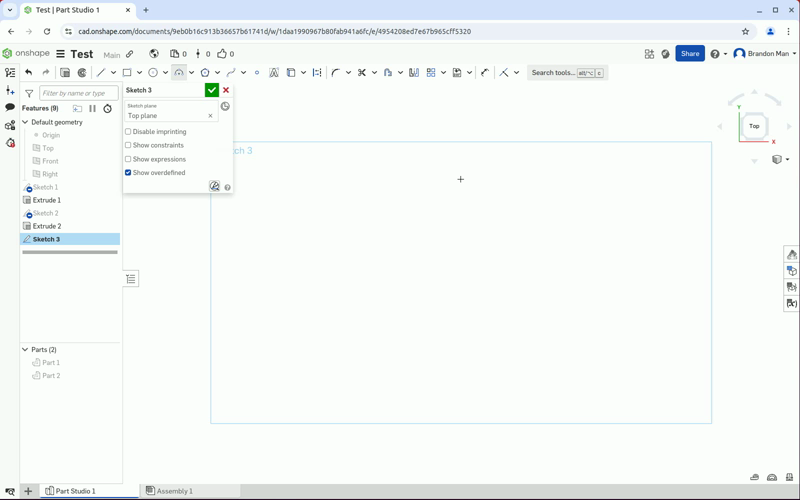
click(460, 178)
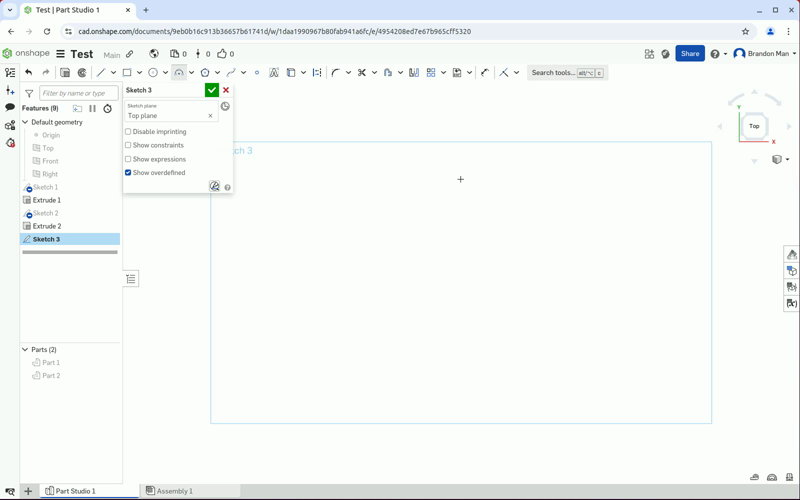
key_up(shift)
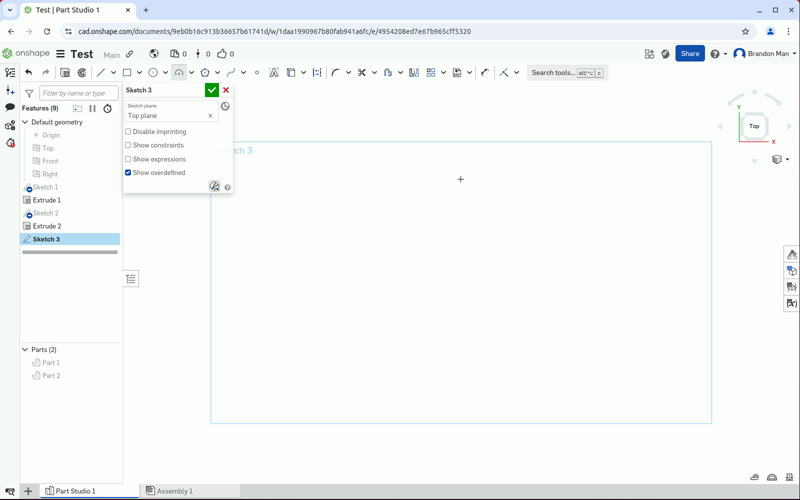
key_down(shift)
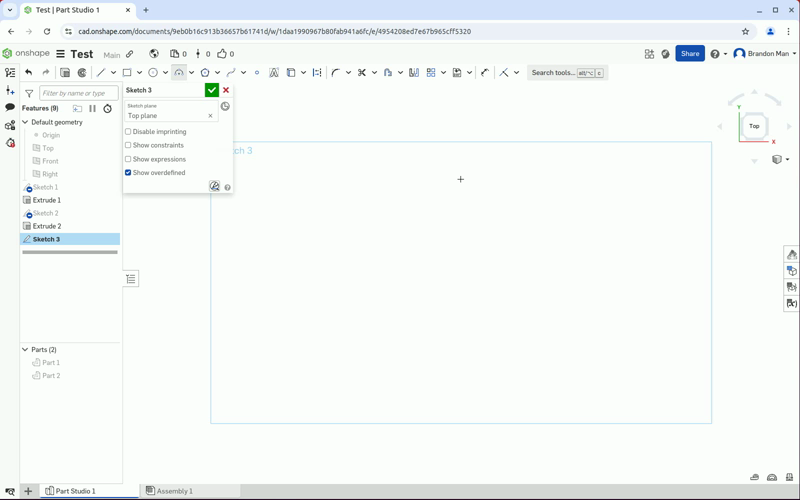
mouse_move(564, 282)
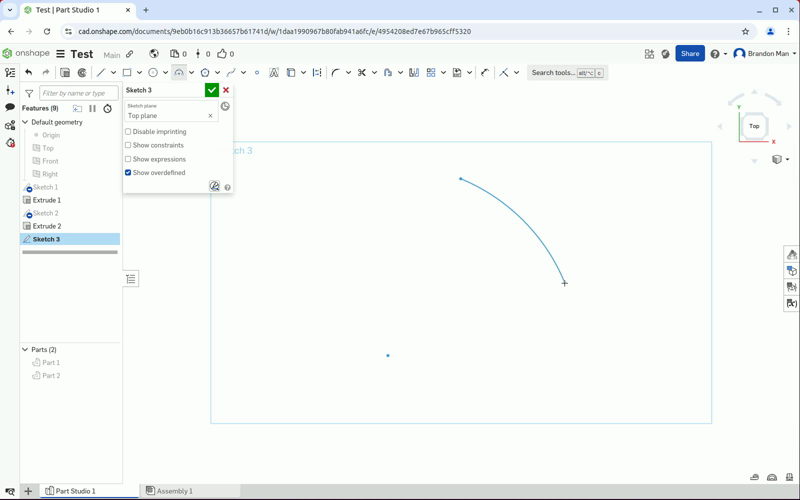
click(564, 282)
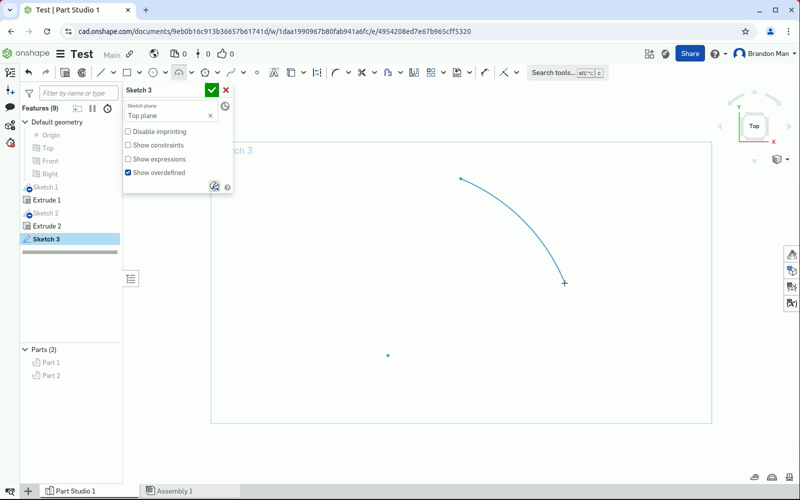
mouse_move(534, 209)
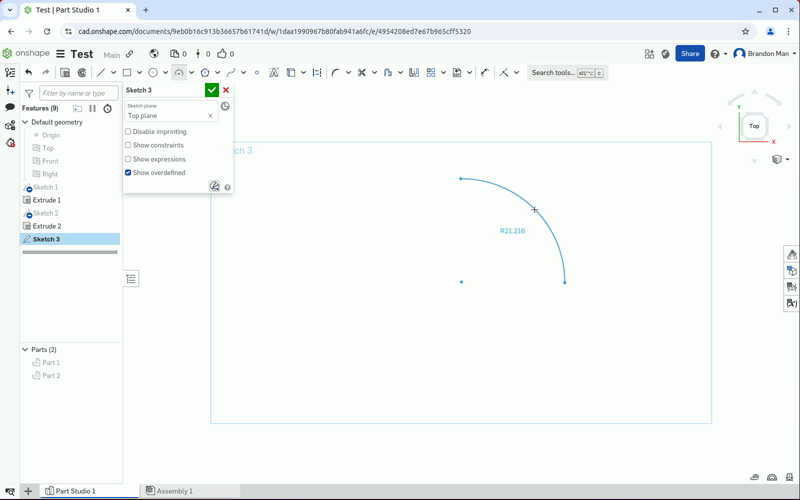
click(534, 209)
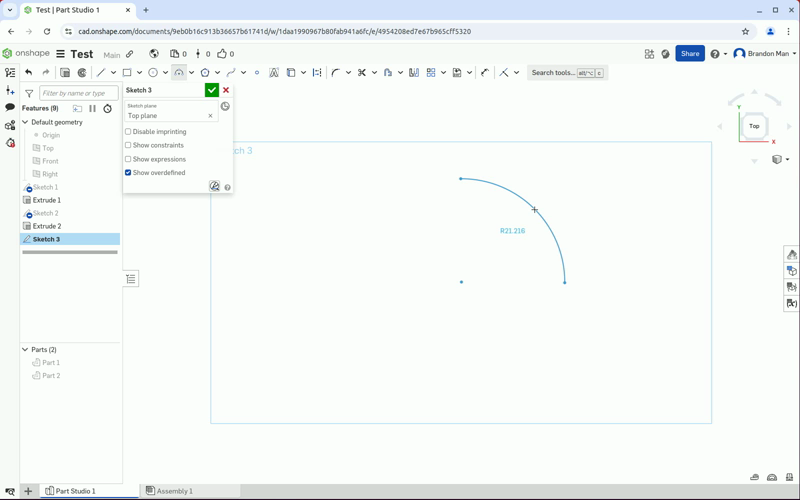
key_up(shift)
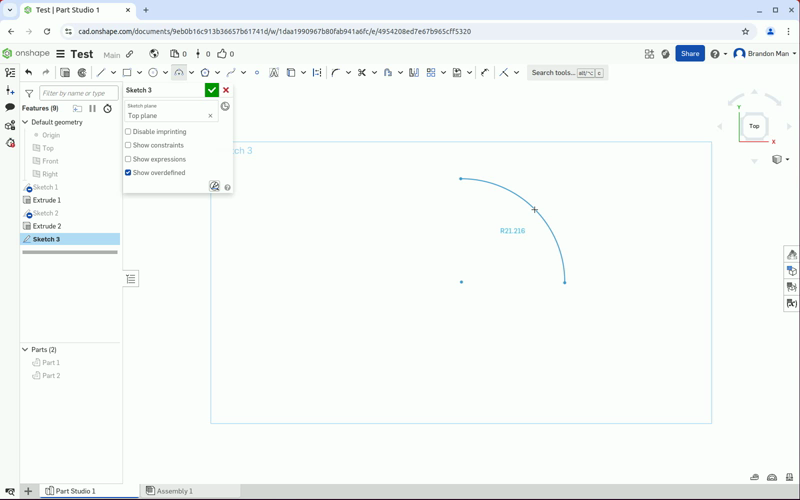
key(esc)
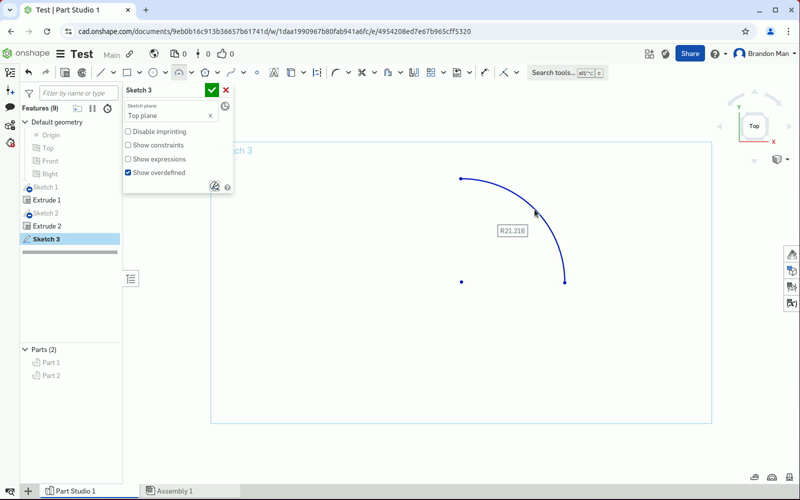
key(l)
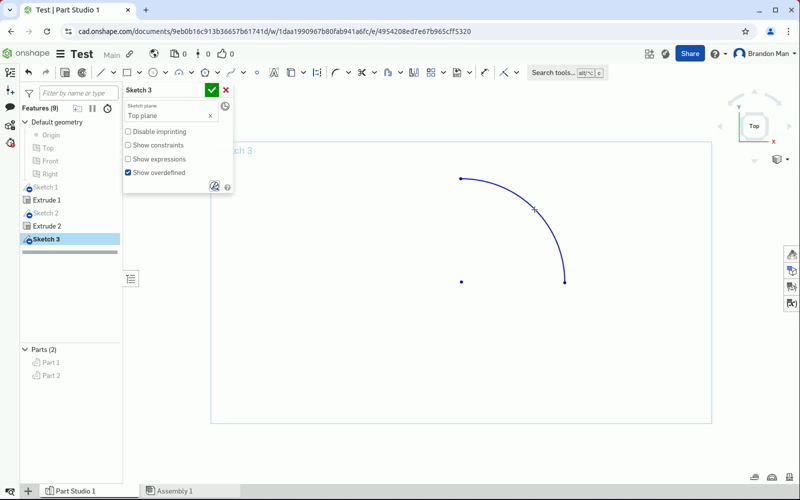
mouse_move(564, 282)
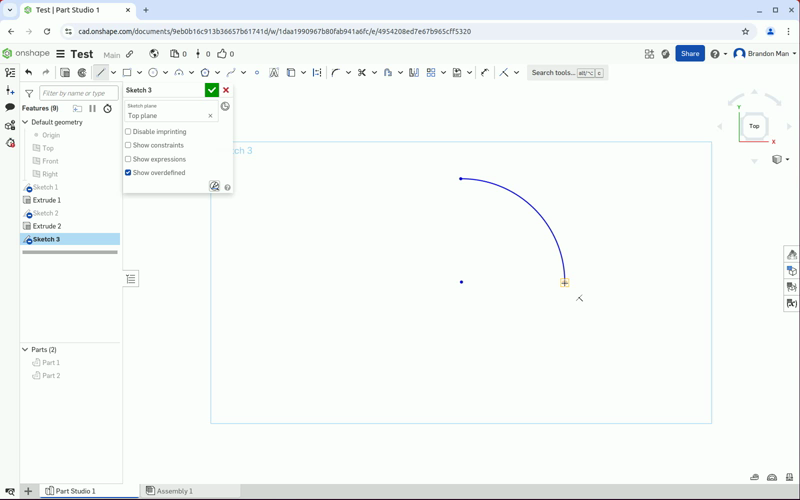
click(564, 282)
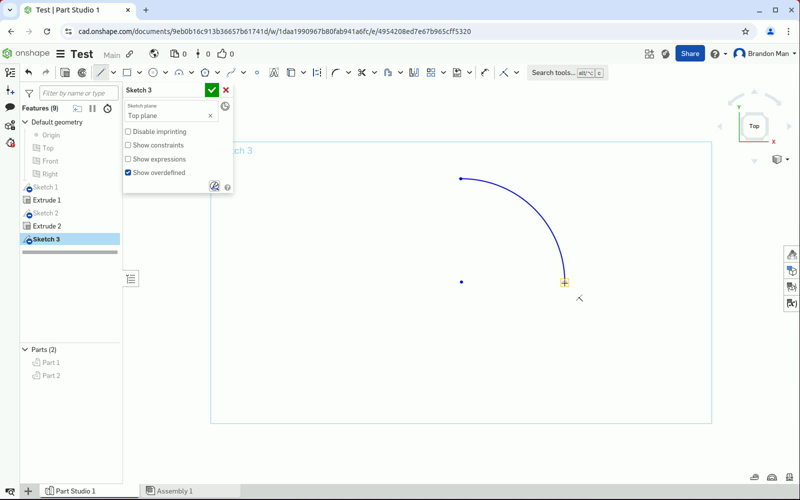
key_down(shift)
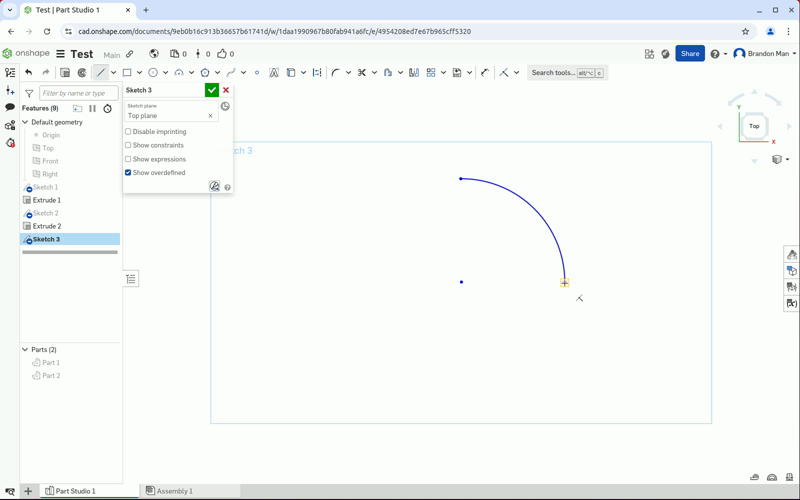
mouse_move(589, 282)
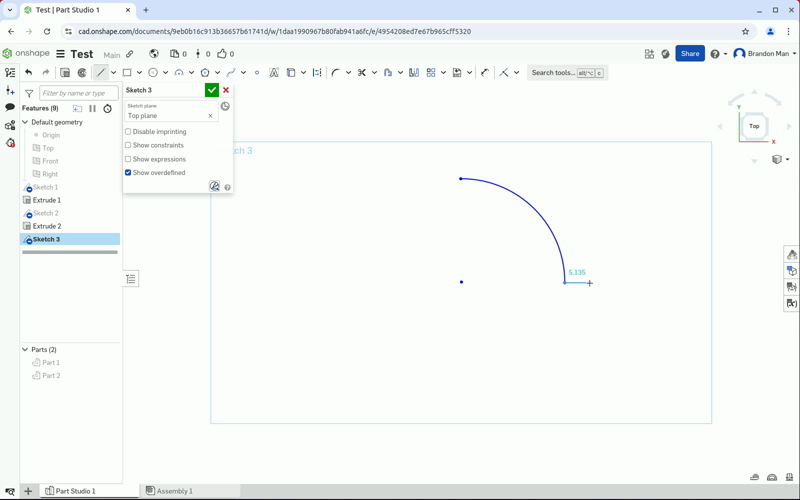
mouse_move(573, 282)
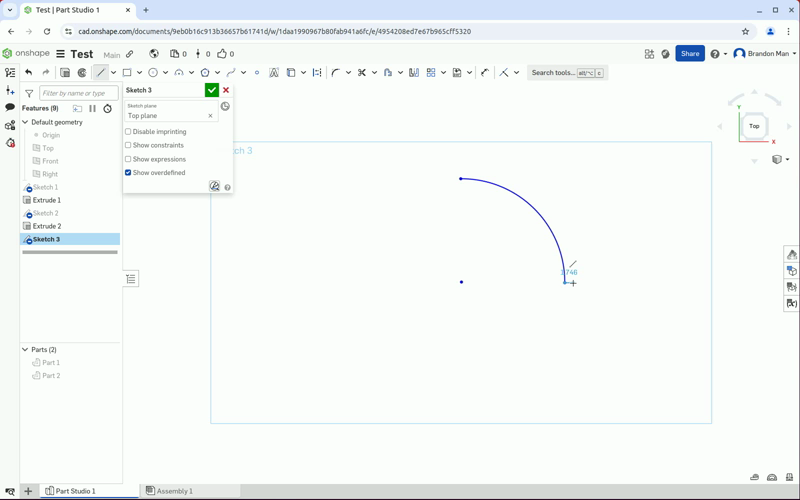
click(573, 282)
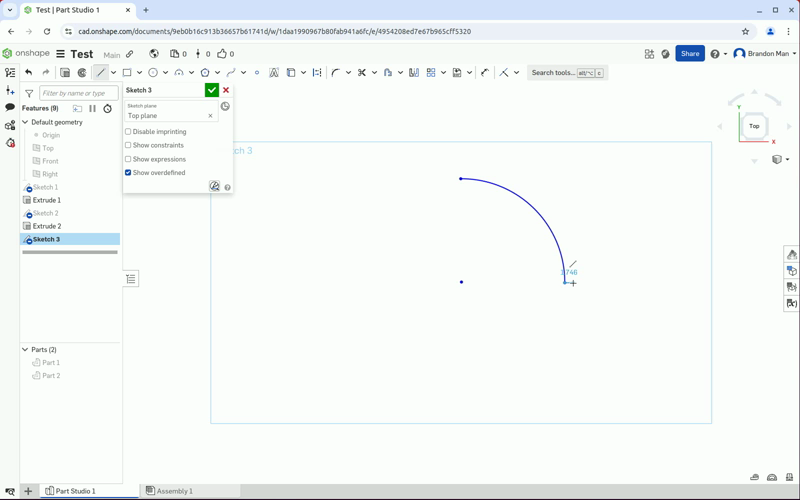
key_up(shift)
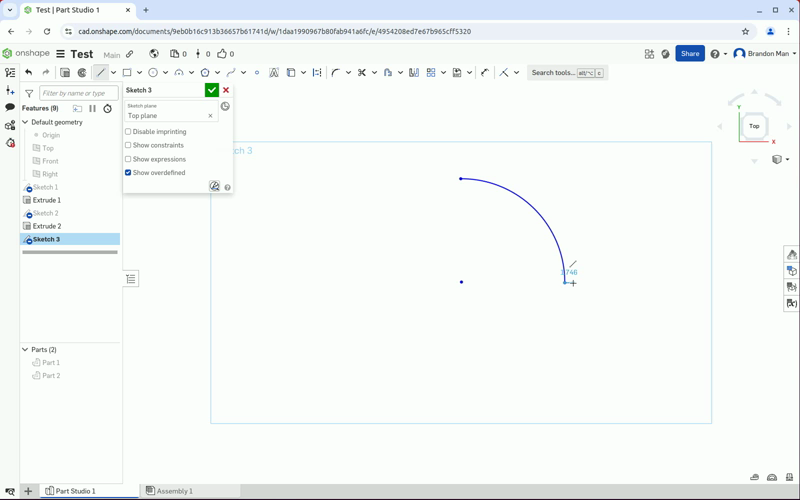
key(esc)
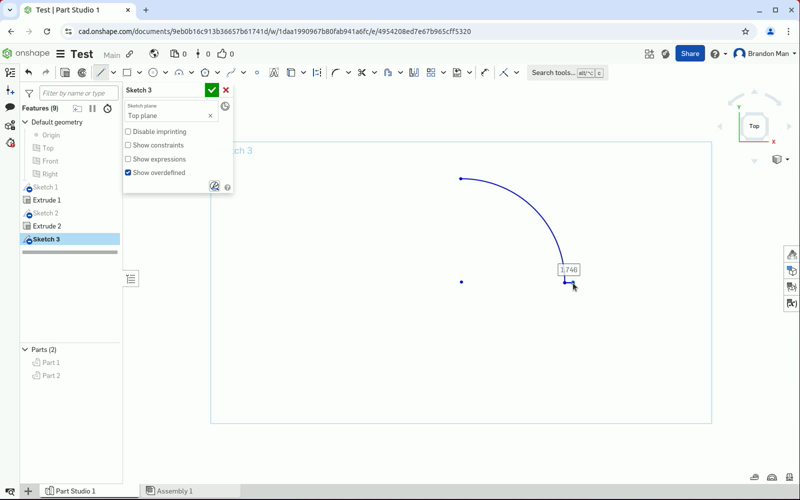
key(a)
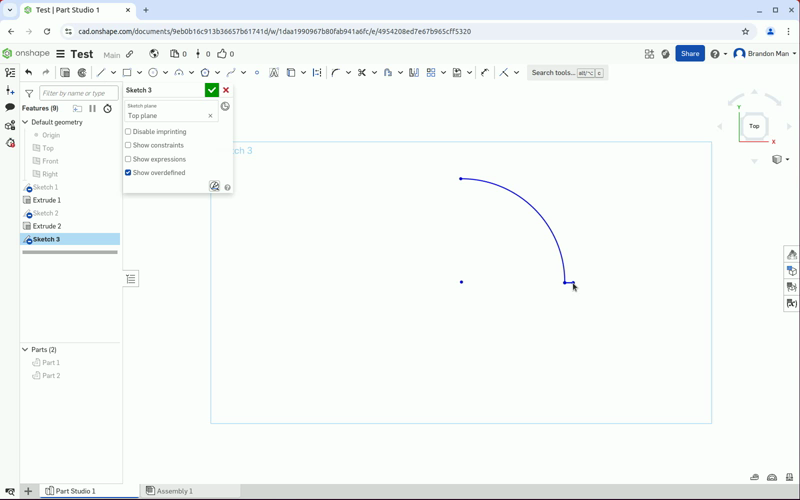
mouse_move(573, 282)
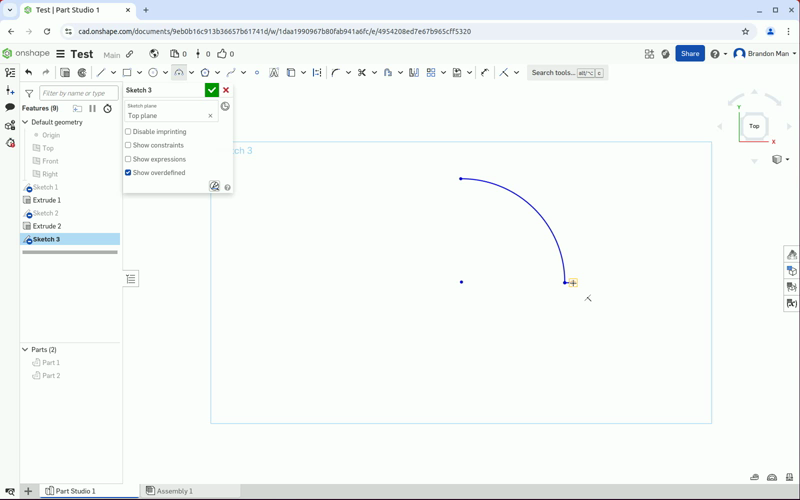
click(573, 282)
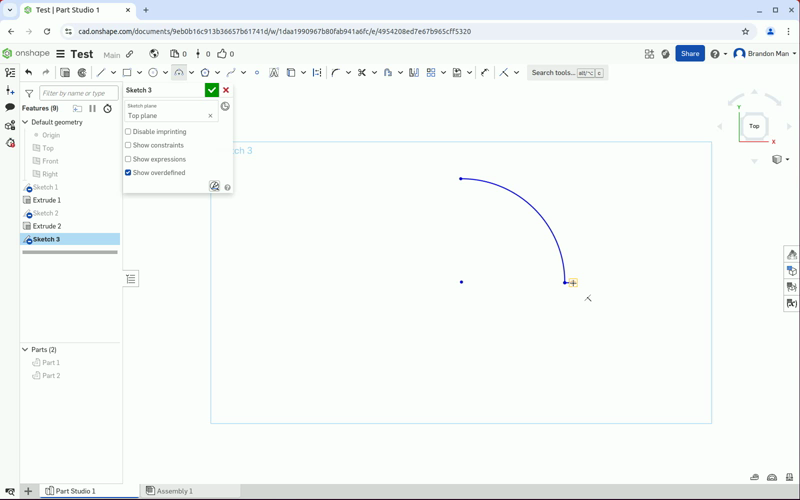
key_down(shift)
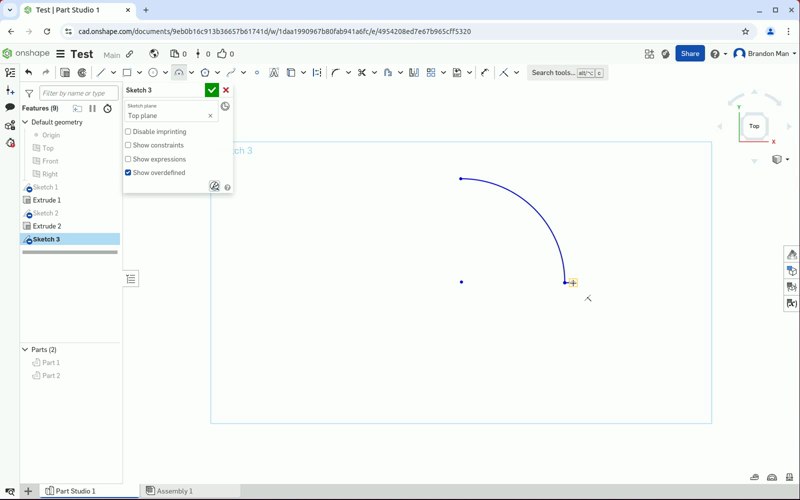
mouse_move(460, 170)
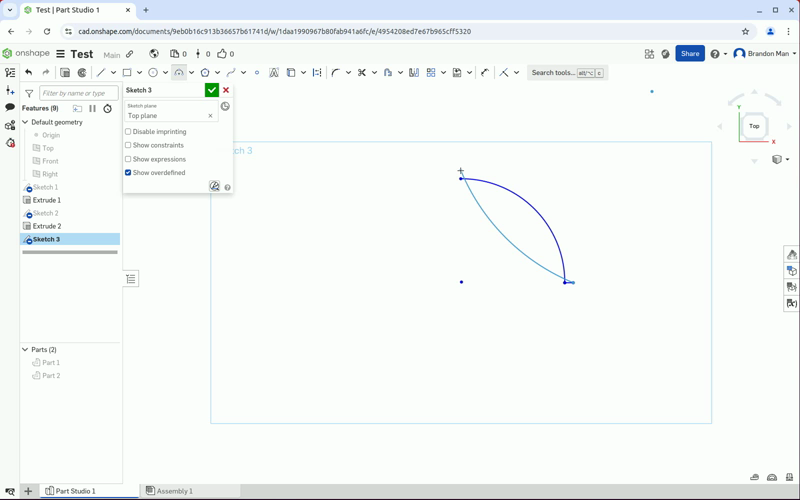
click(460, 170)
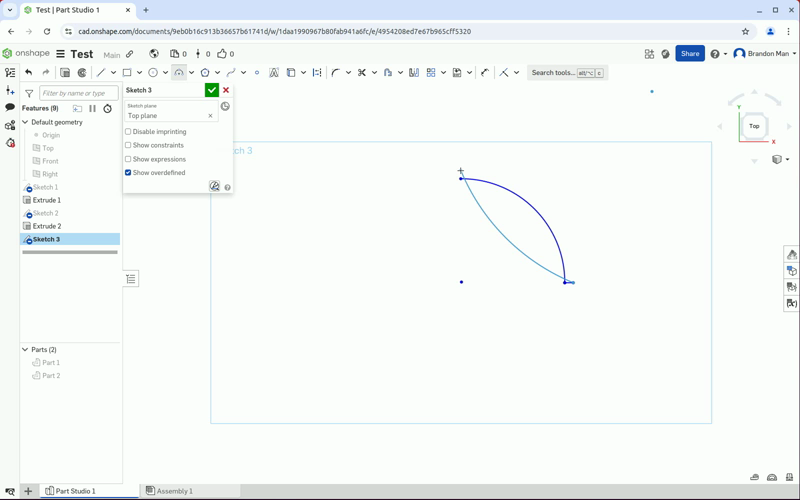
mouse_move(540, 203)
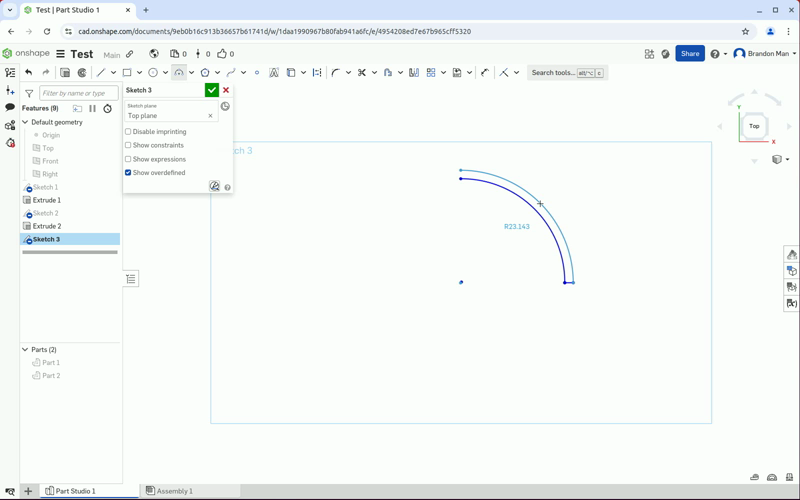
click(540, 203)
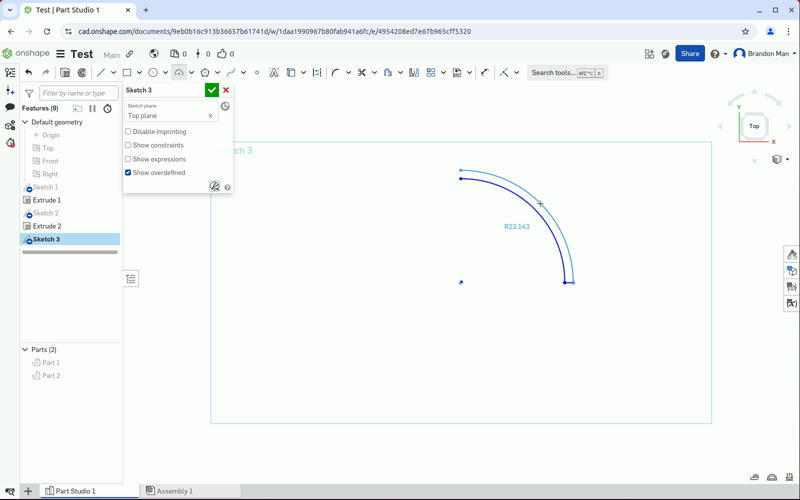
key_up(shift)
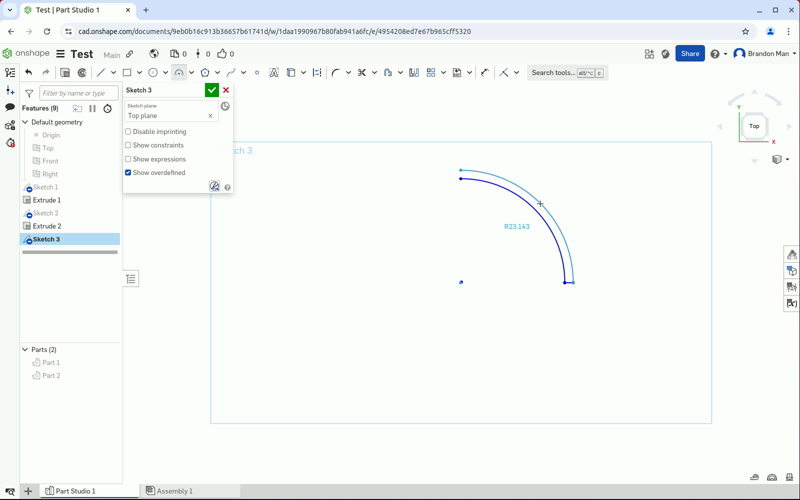
key(esc)
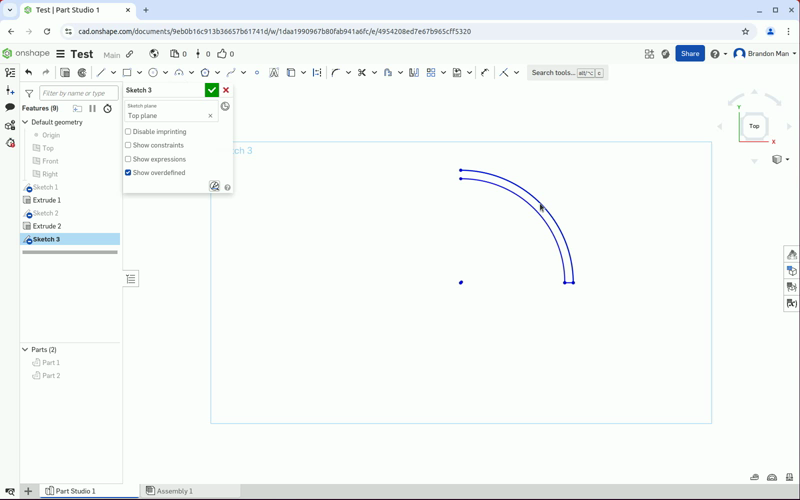
key(l)
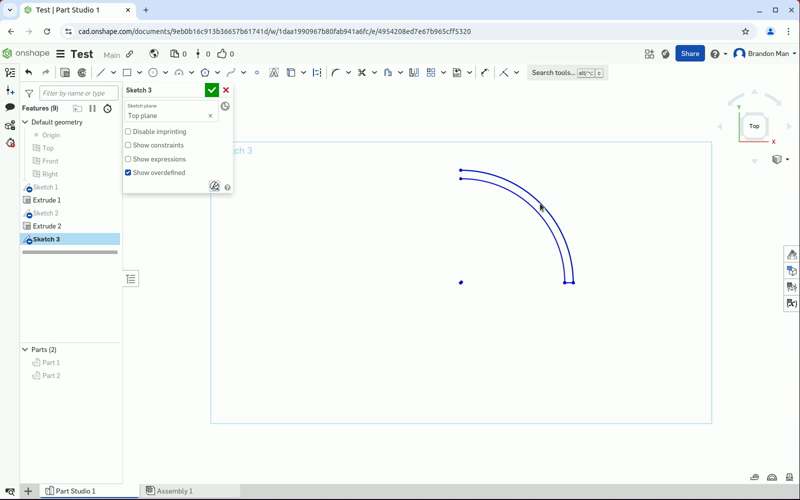
mouse_move(460, 170)
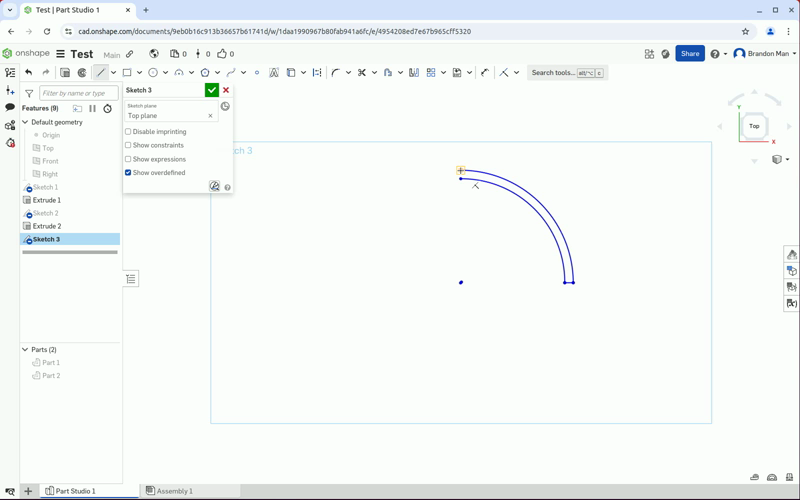
click(460, 170)
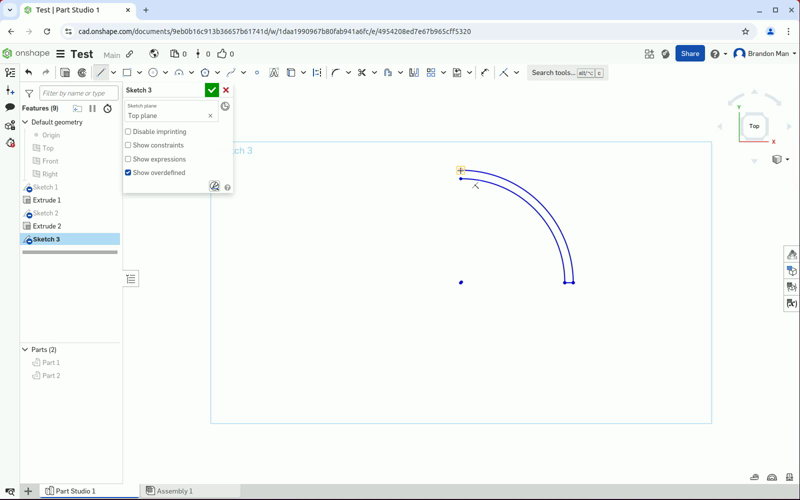
mouse_move(490, 170)
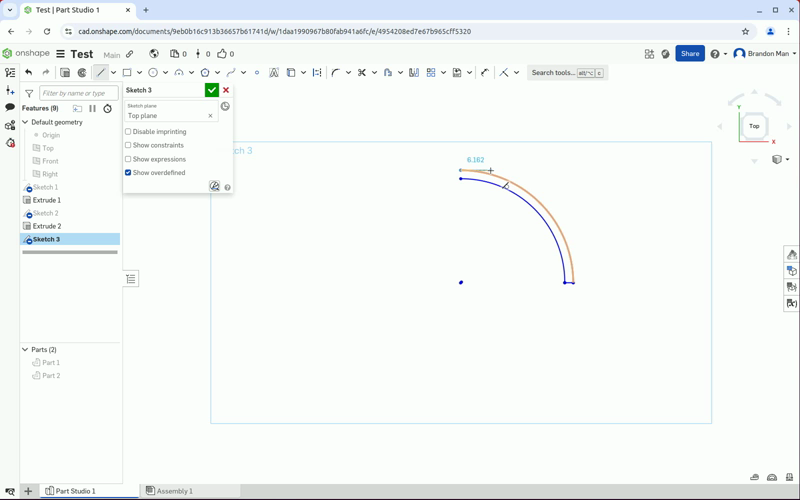
key_down(shift)
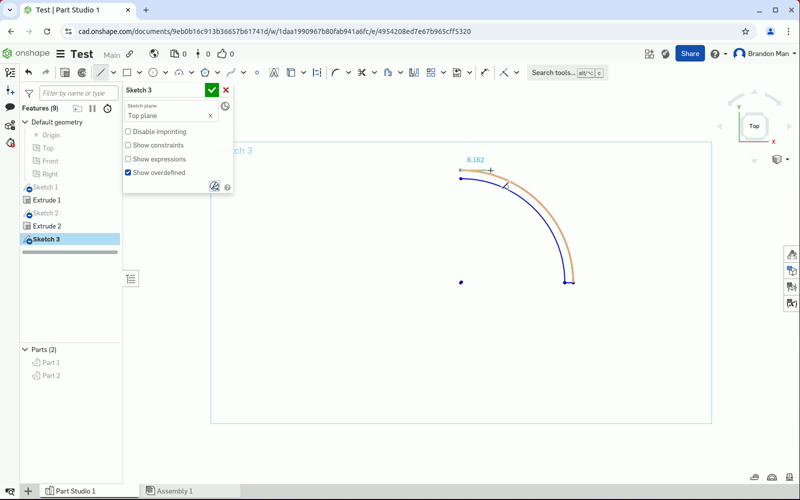
mouse_move(460, 178)
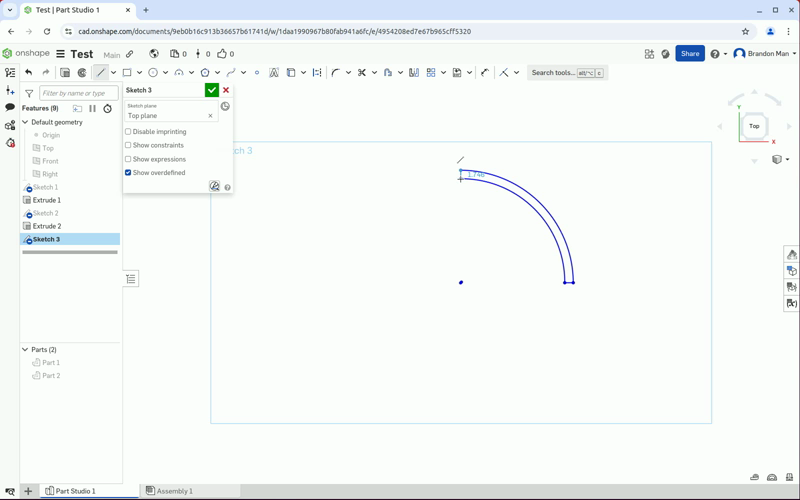
key_up(shift)
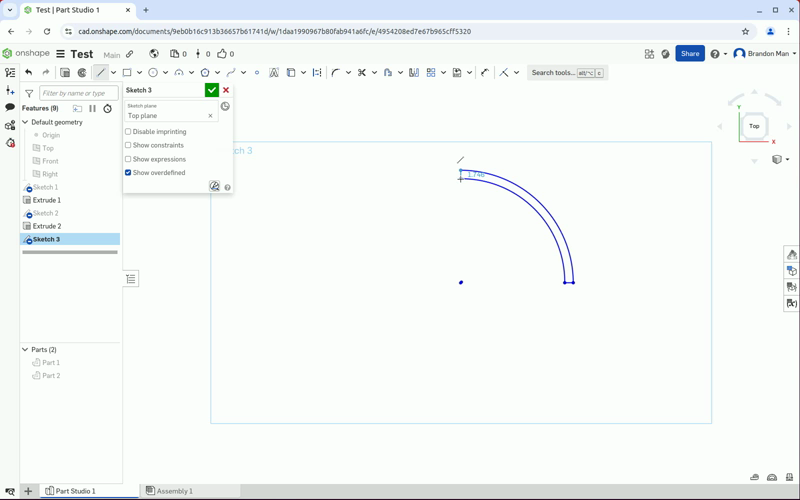
click(460, 178)
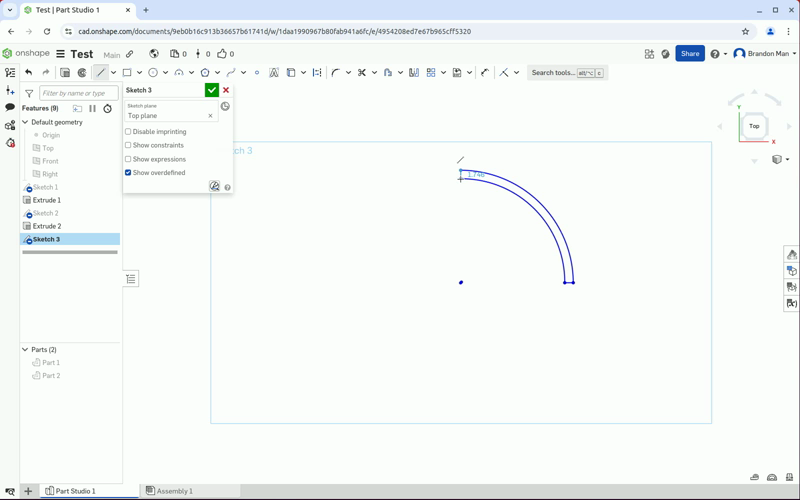
key(esc)
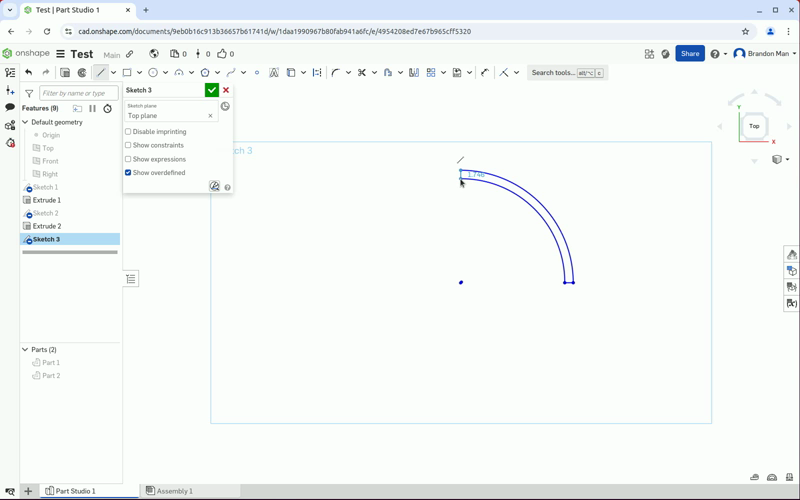
mouse_move(469, 174)
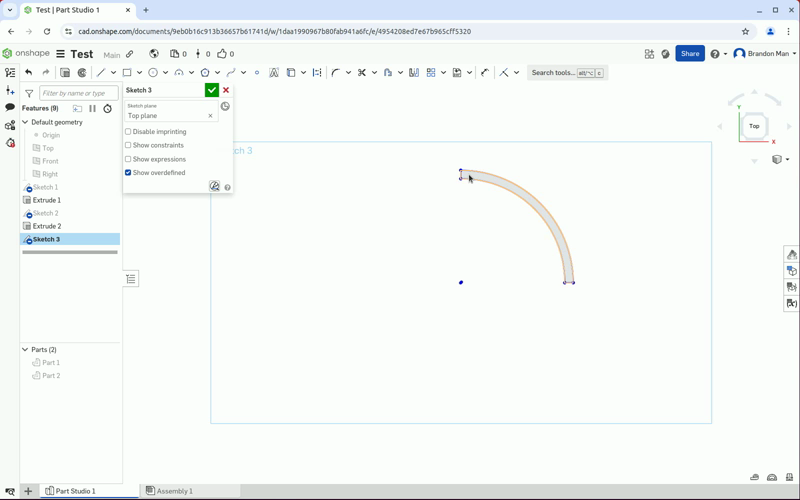
scroll(6)
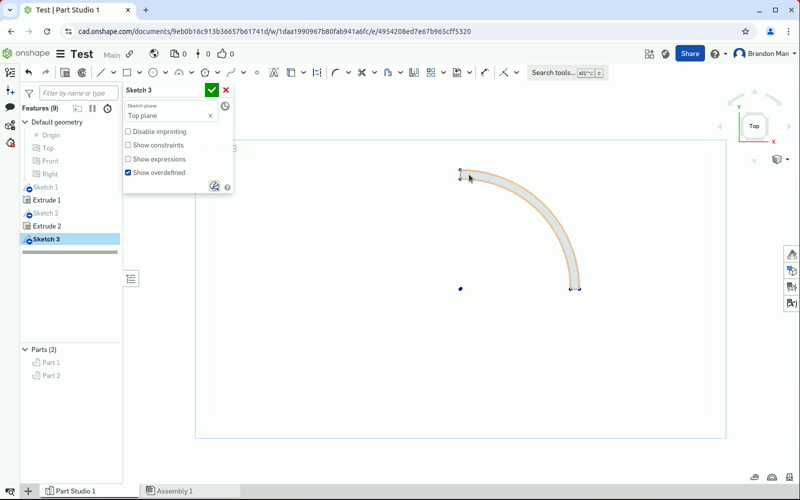
scroll(6)
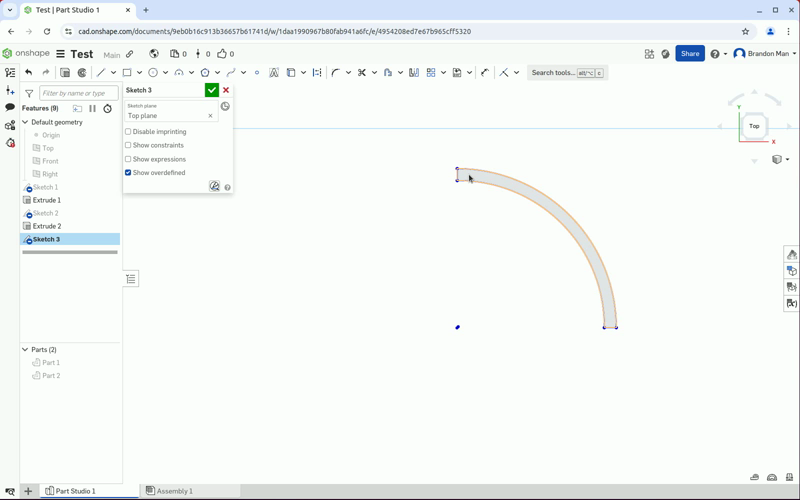
scroll(6)
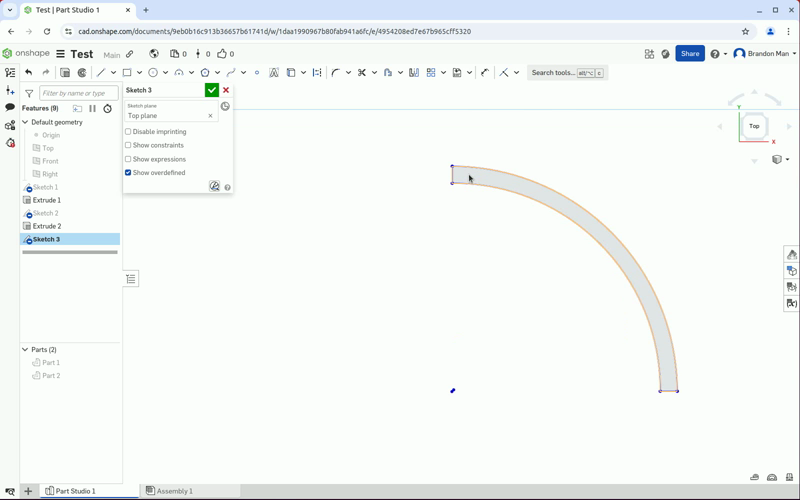
scroll(6)
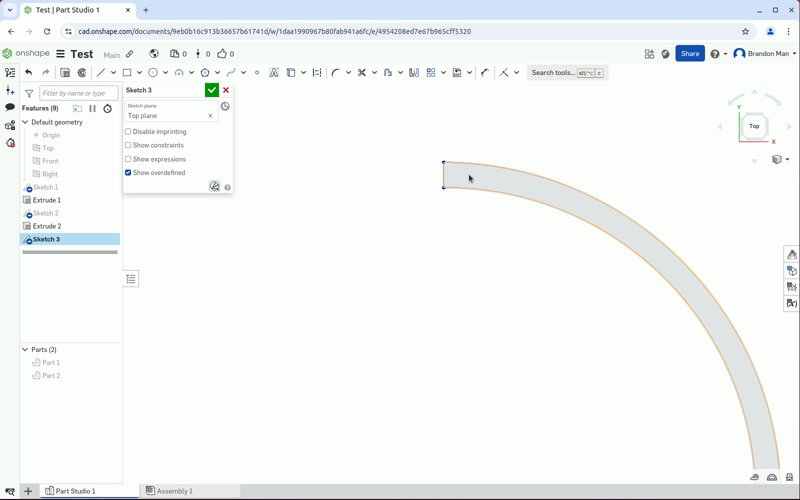
scroll(6)
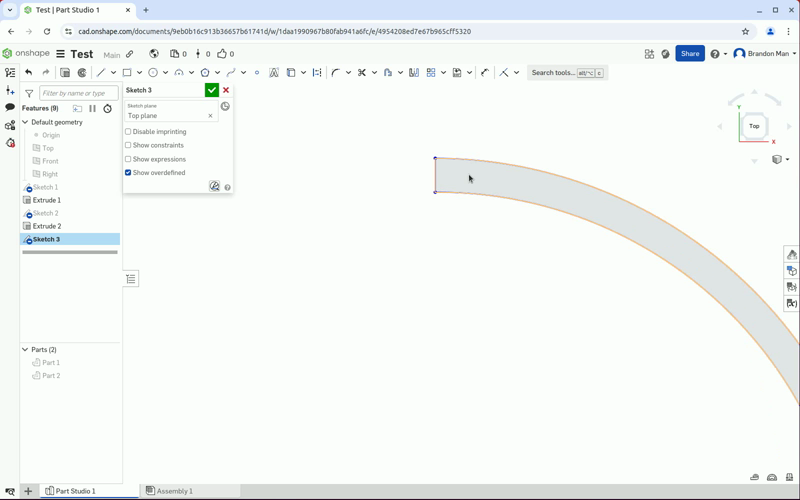
scroll(6)
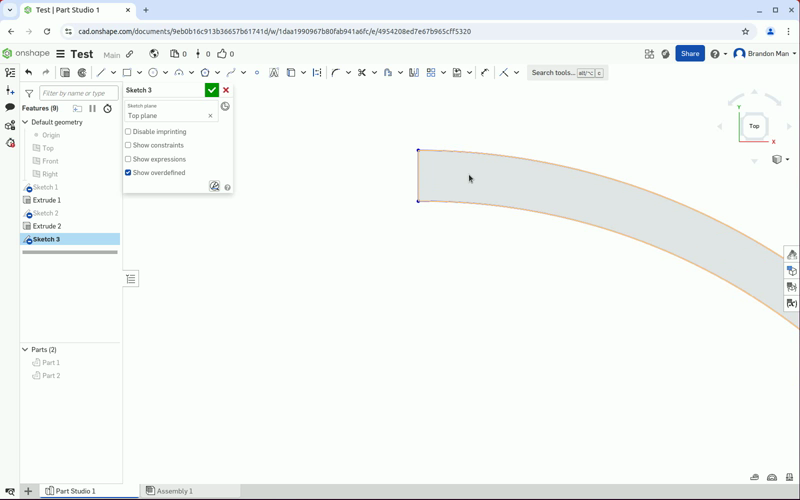
scroll(6)
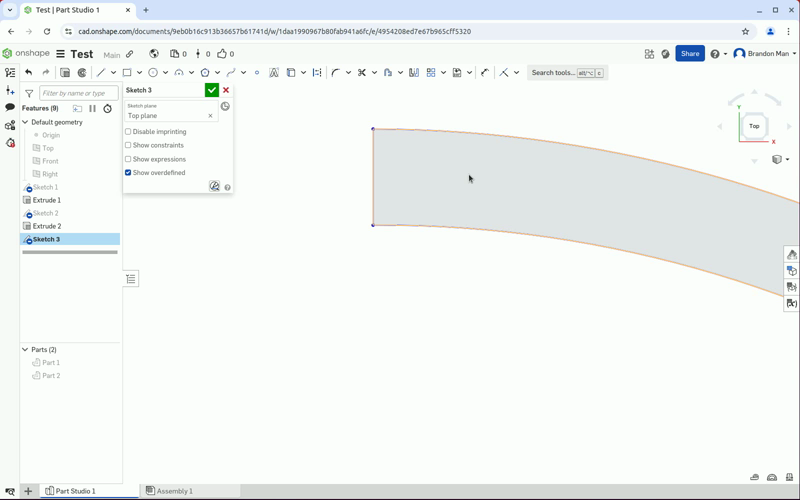
click(469, 174)
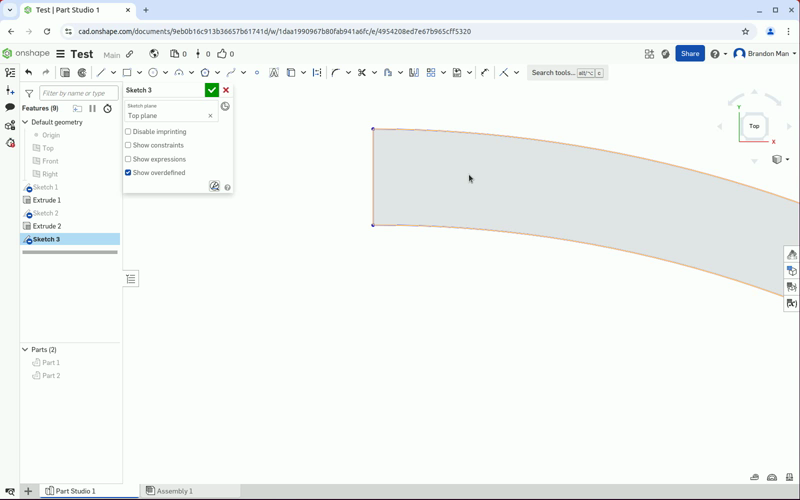
scroll(-6)
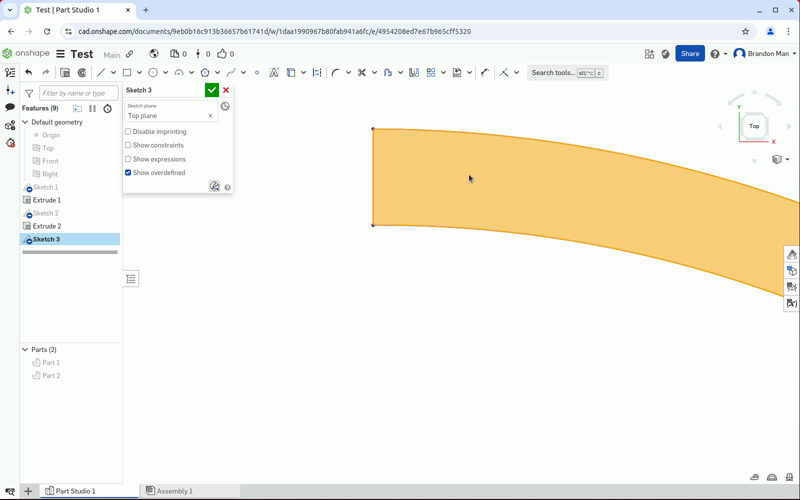
scroll(-6)
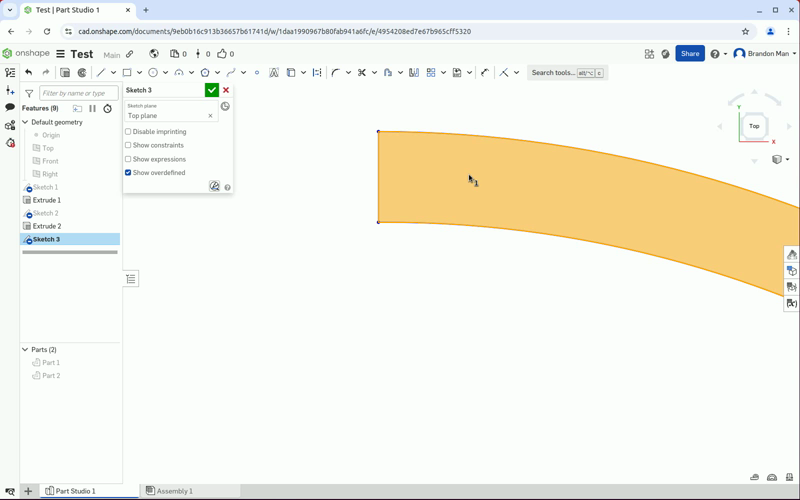
scroll(-6)
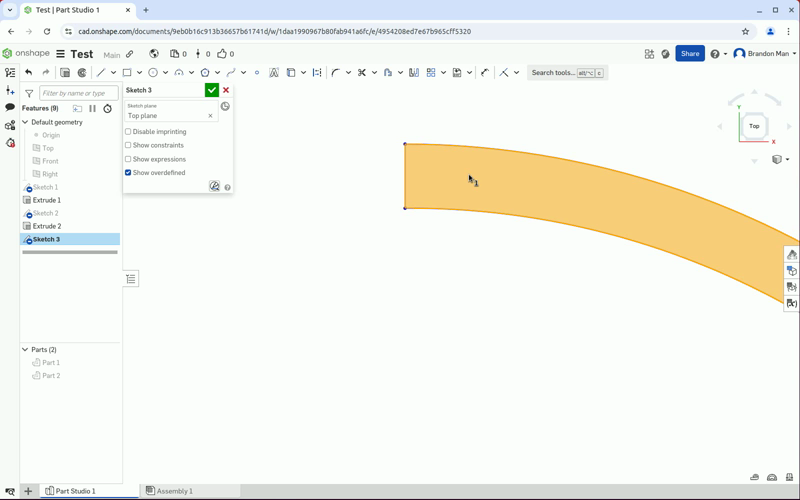
scroll(-6)
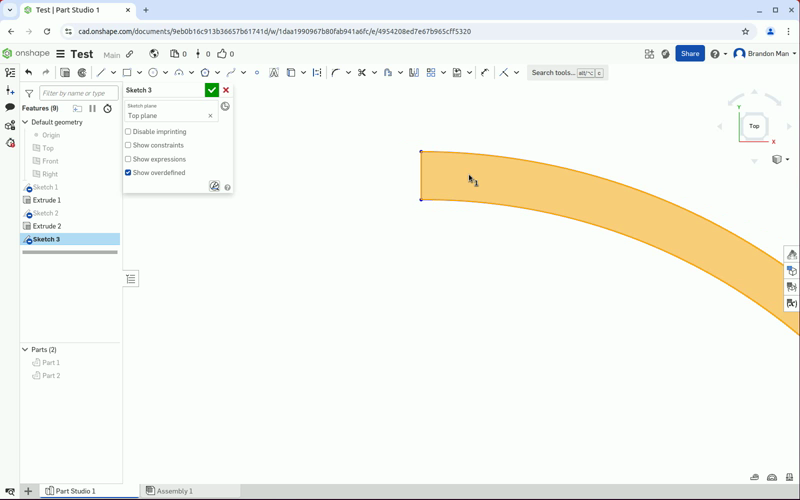
scroll(-6)
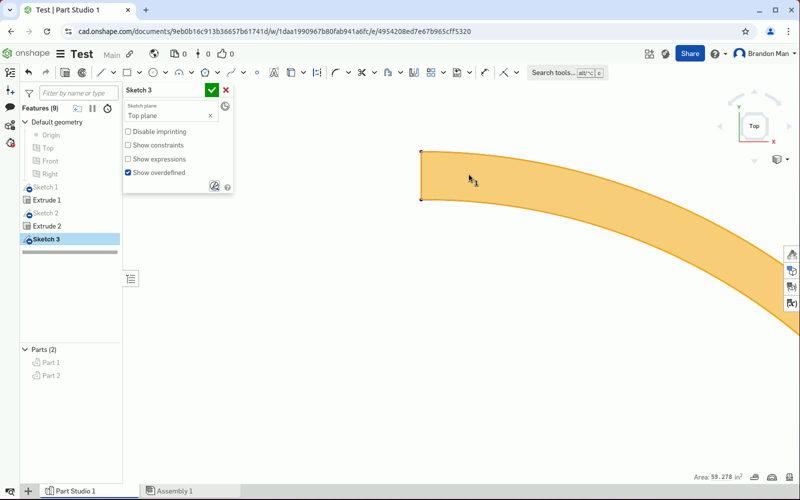
scroll(-6)
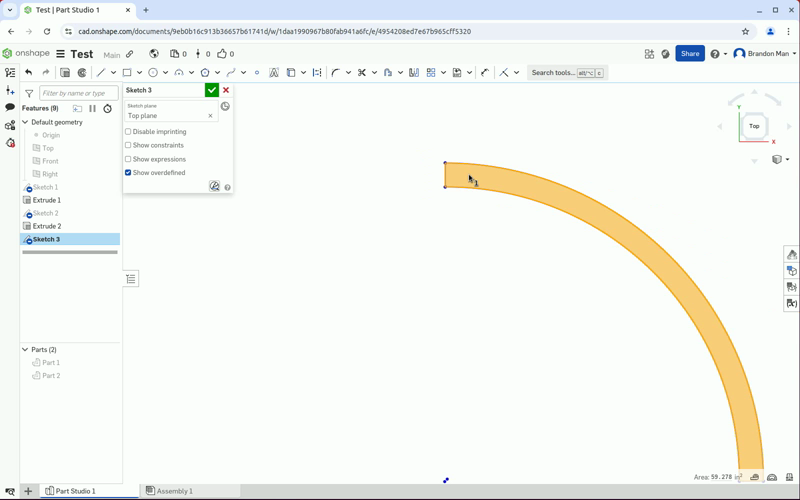
scroll(-6)
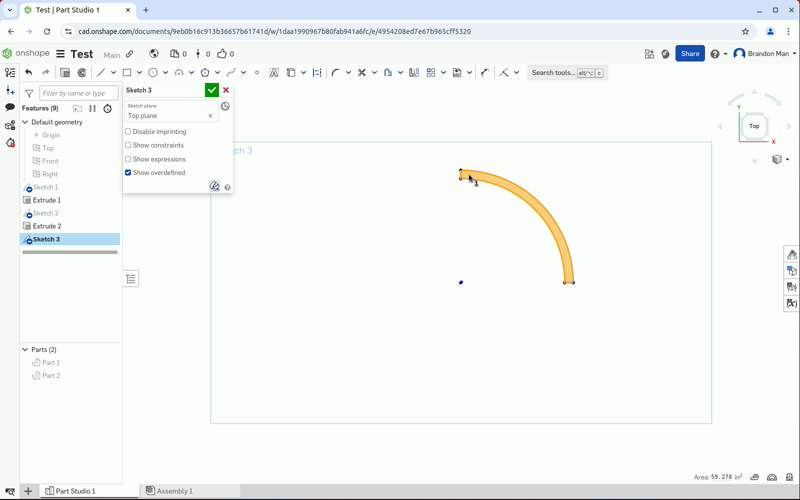
mouse_move(73, 352)
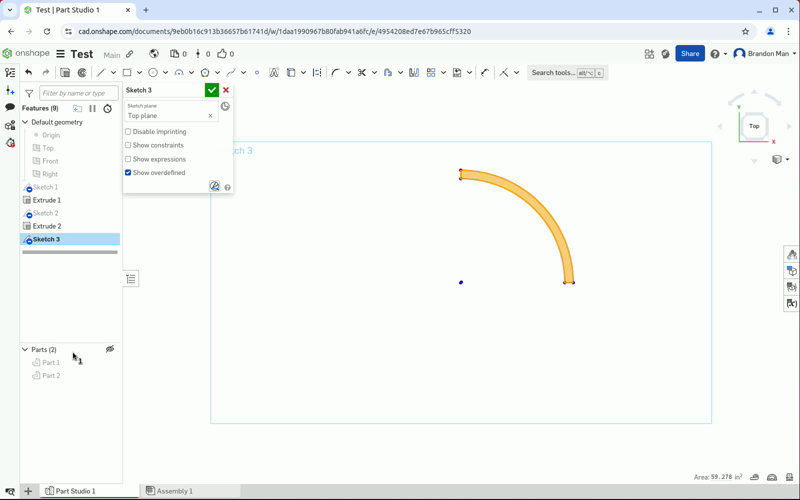
key(shift+y)
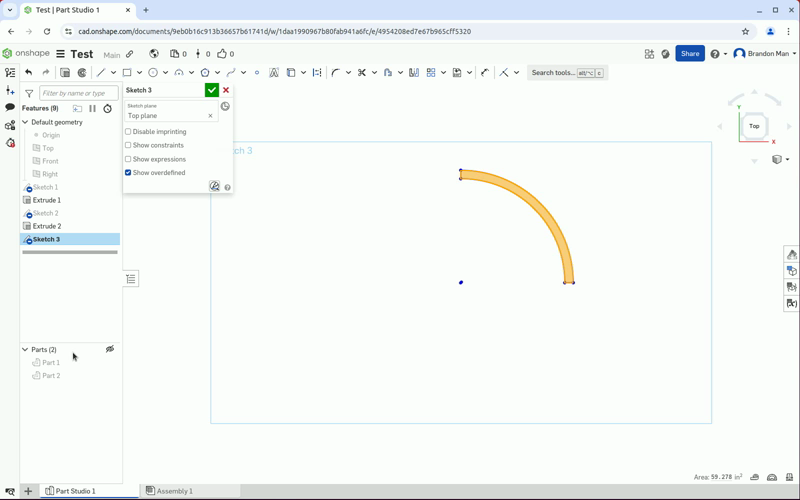
key(shift+e)
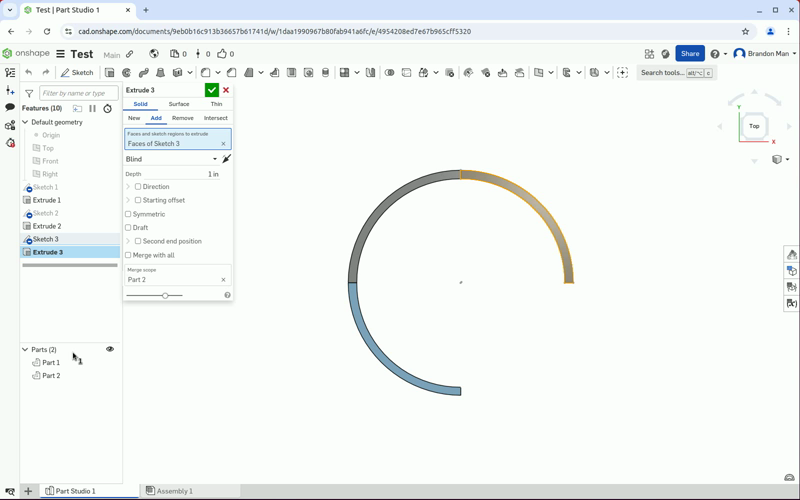
mouse_move(143, 106)
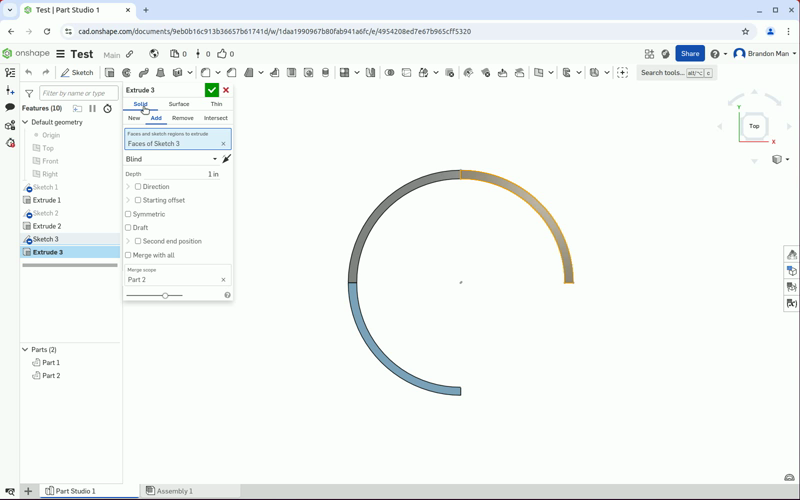
click(143, 106)
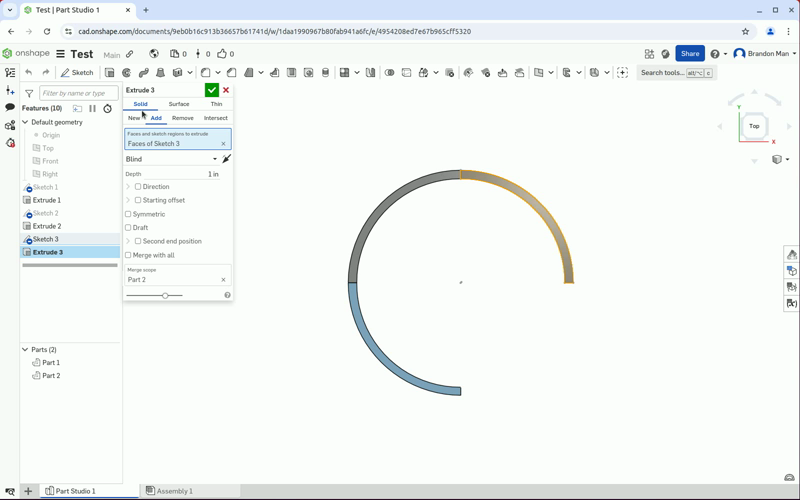
mouse_move(137, 120)
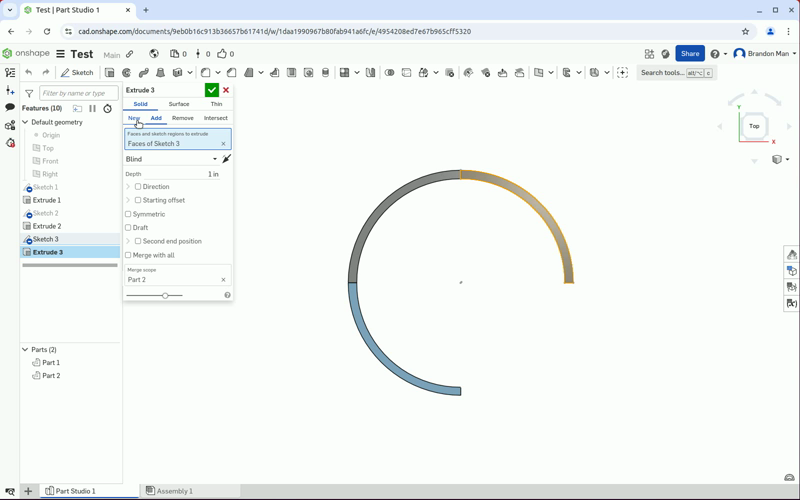
click(137, 120)
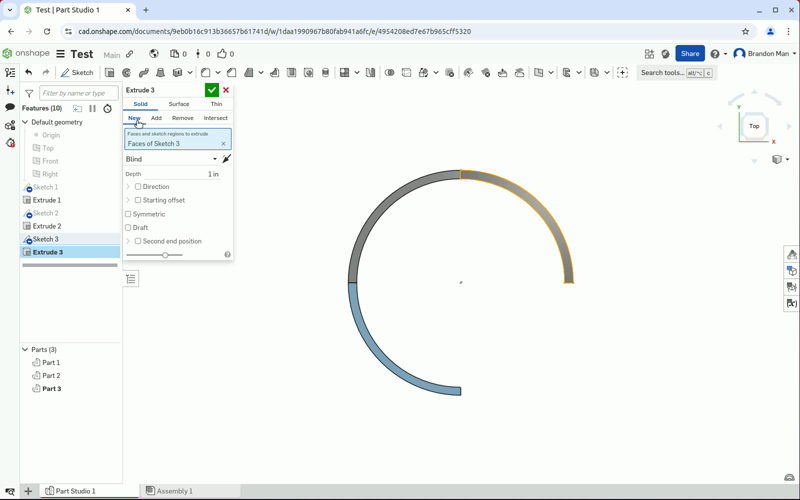
key(tab, 4)
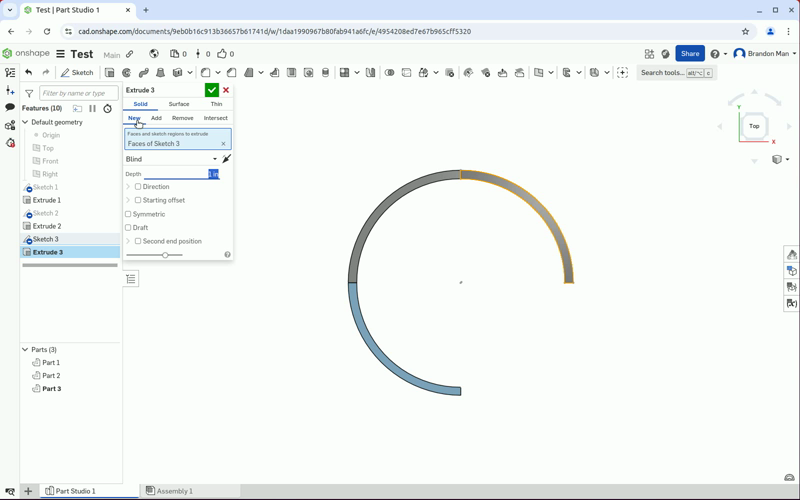
text(0.722)
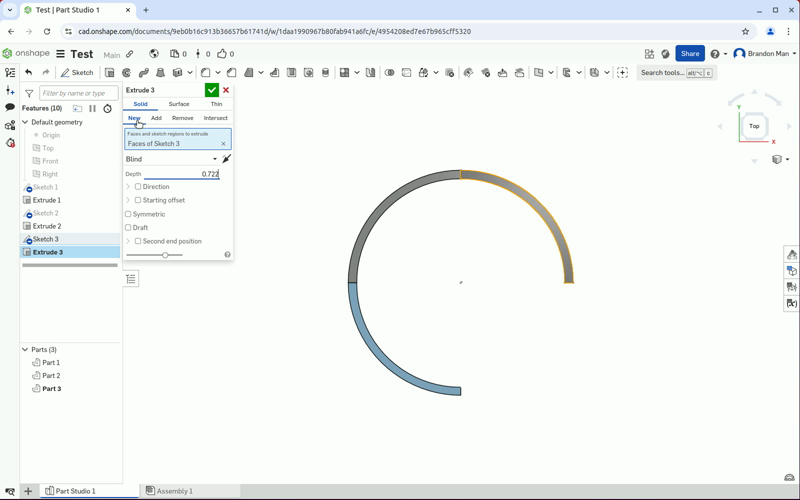
key(enter)
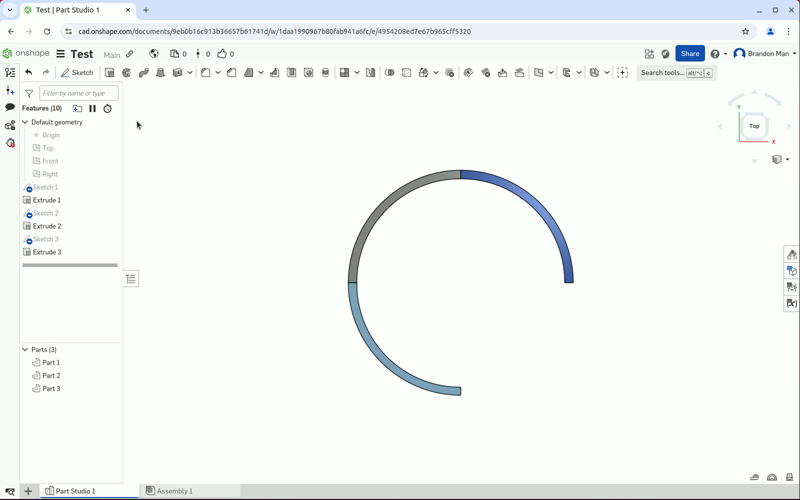
key(shift+h)
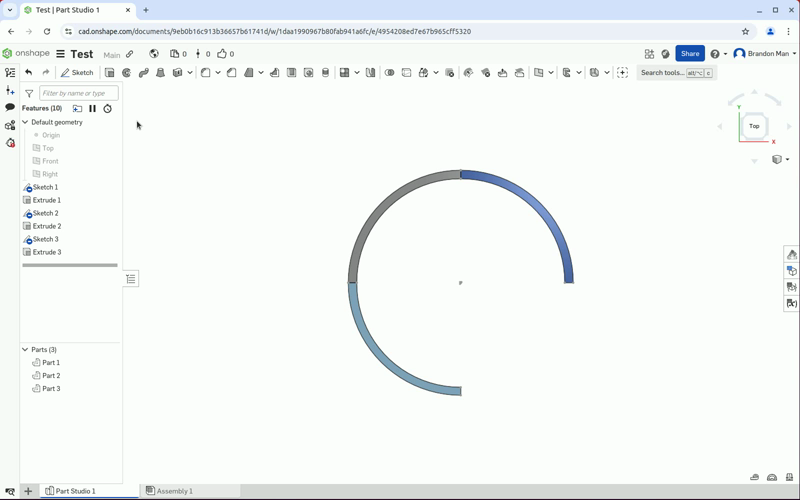
key(shift+h)
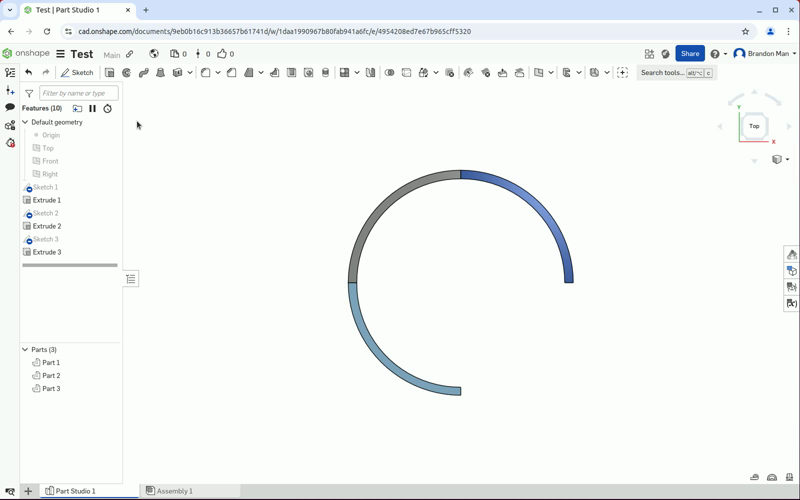
mouse_move(73, 189)
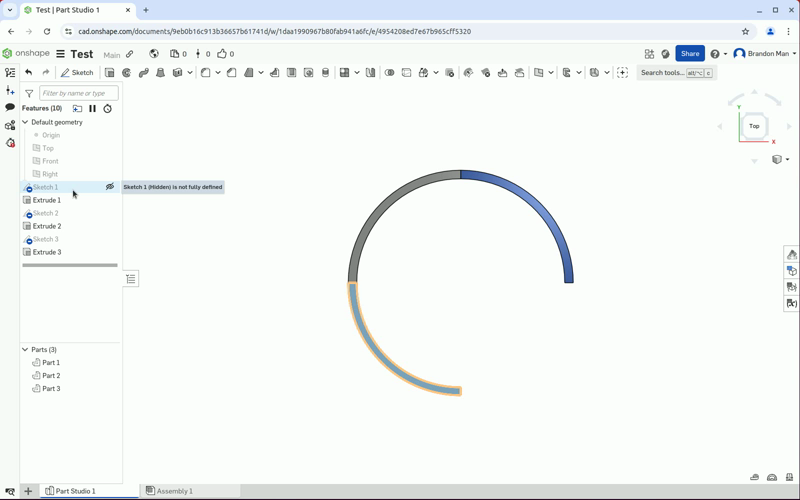
click(73, 189)
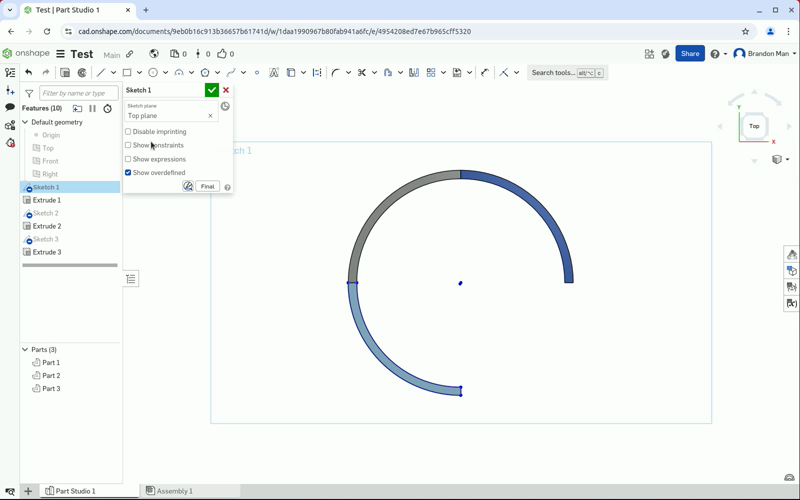
mouse_move(229, 92)
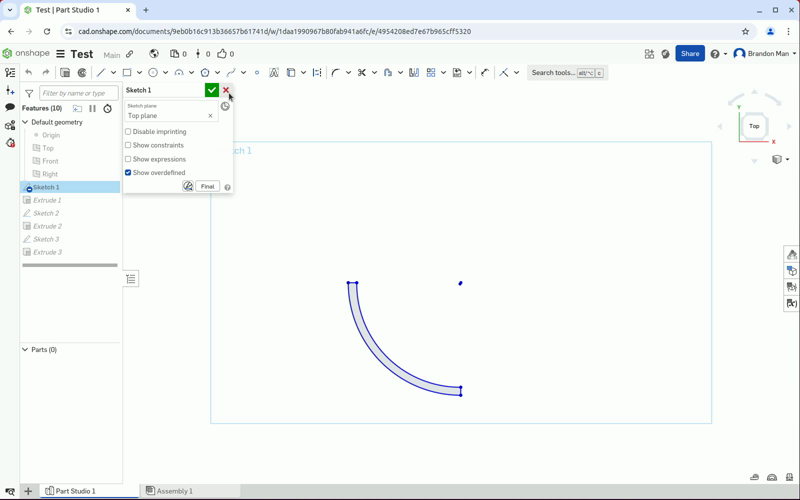
click(229, 92)
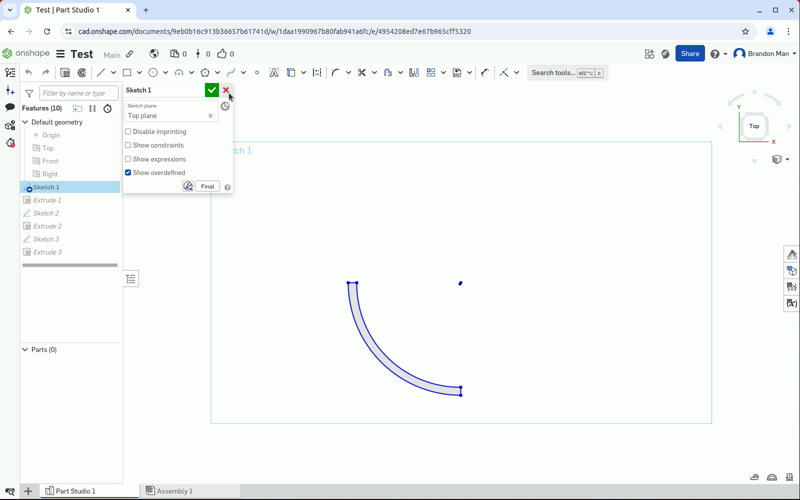
key(shift+s)
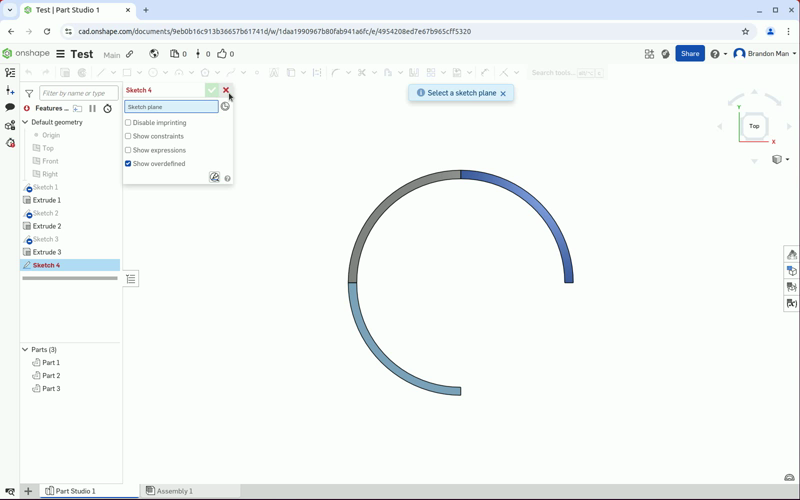
mouse_move(73, 150)
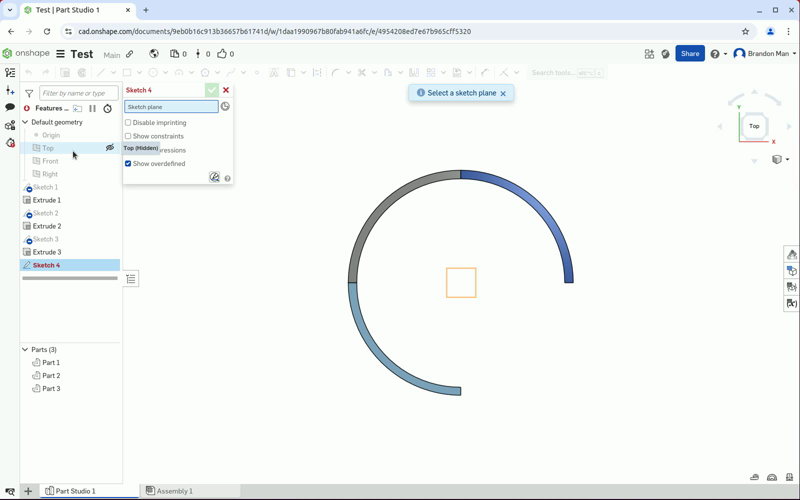
click(73, 150)
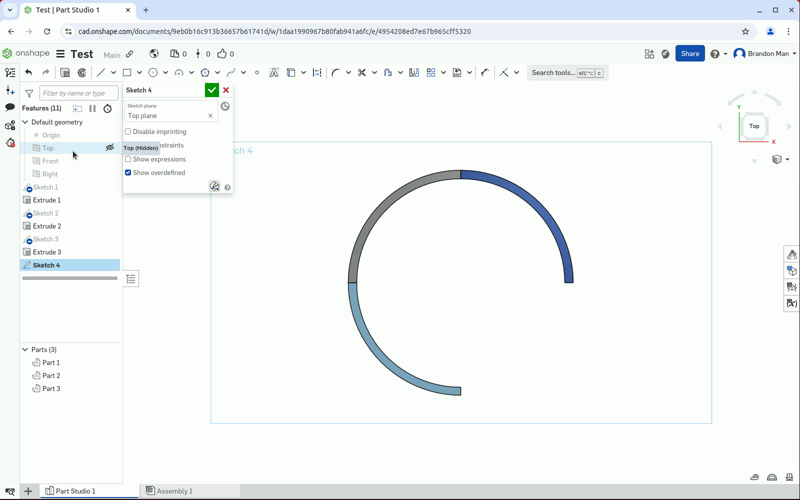
mouse_move(73, 352)
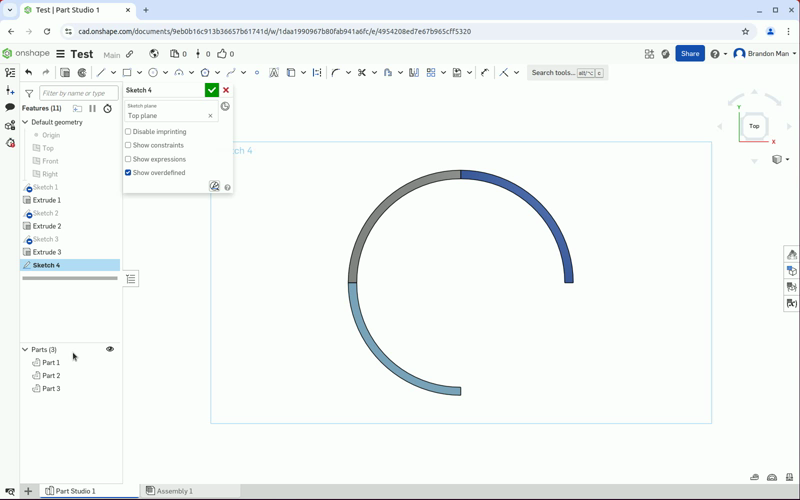
key(y)
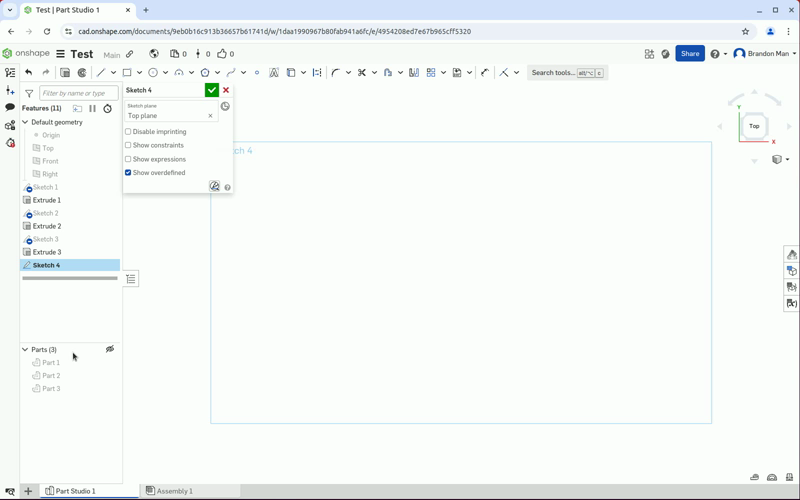
key(a)
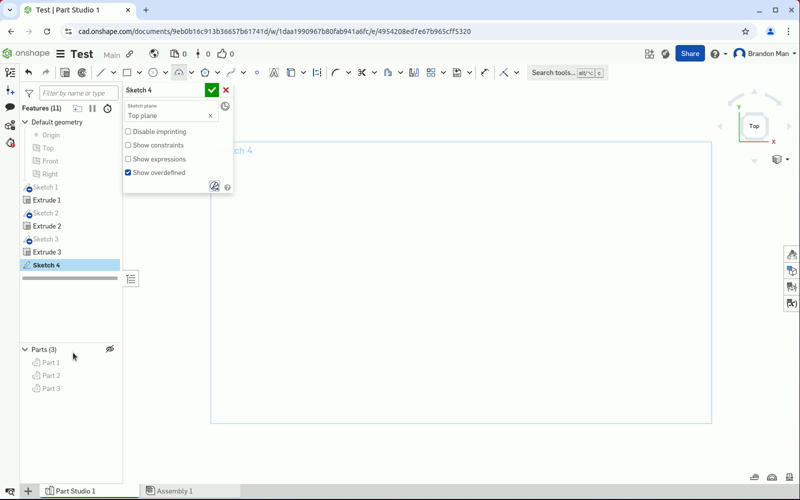
key_down(shift)
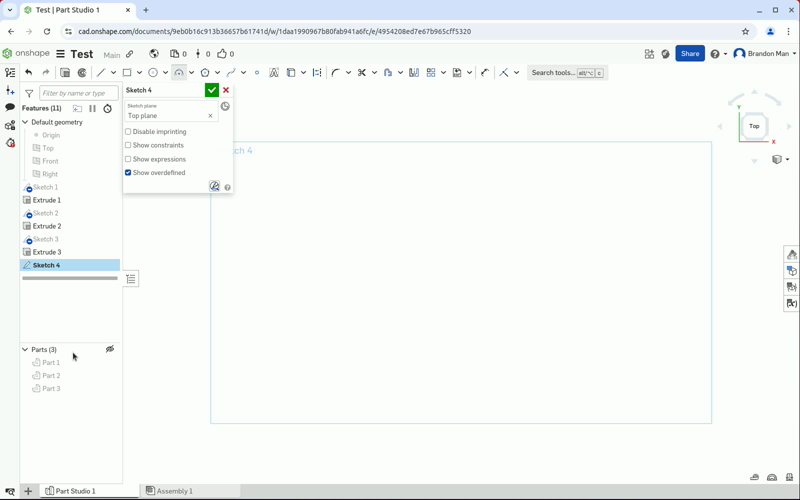
mouse_move(460, 395)
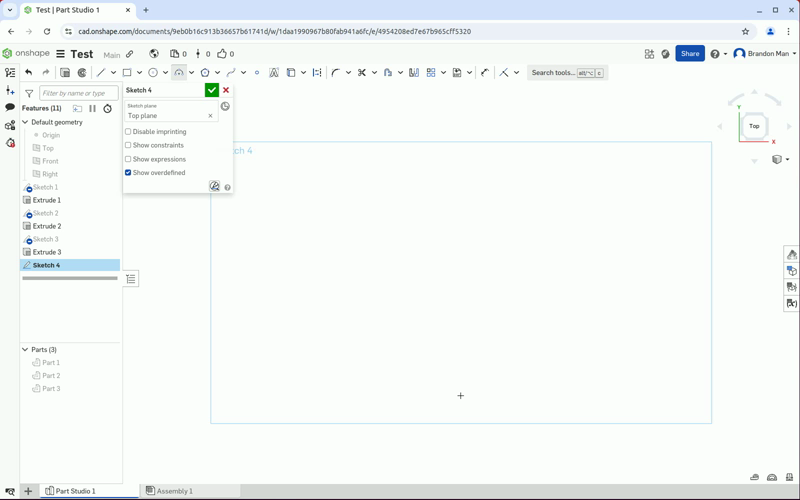
click(460, 395)
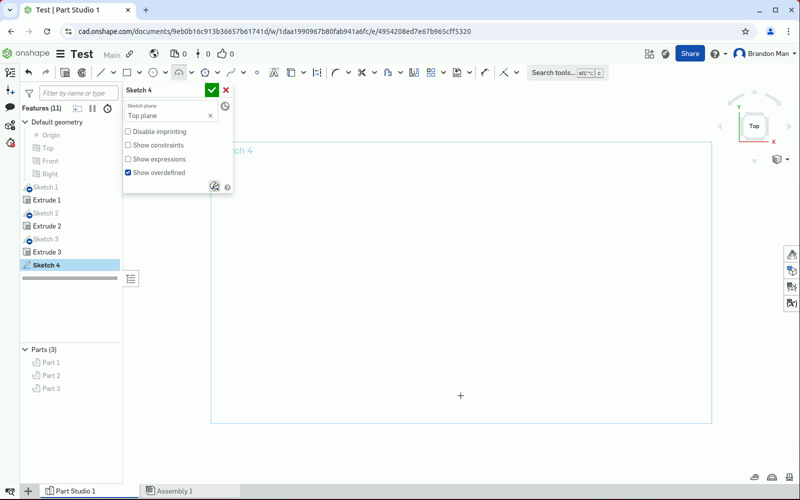
key_up(shift)
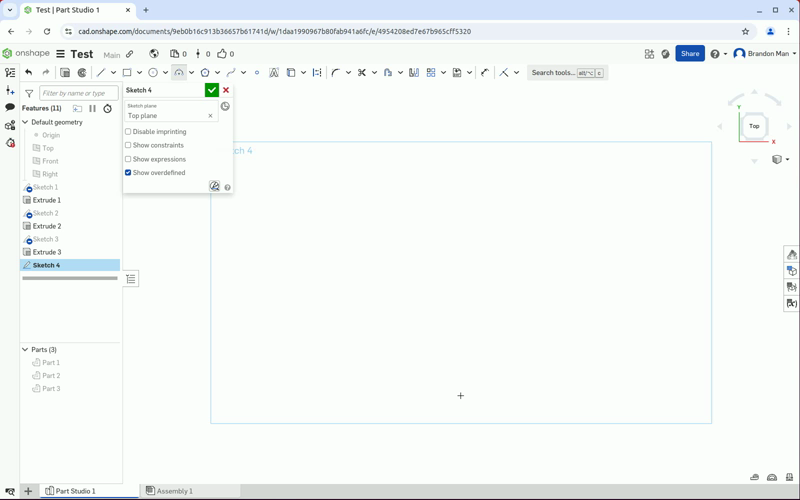
key_down(shift)
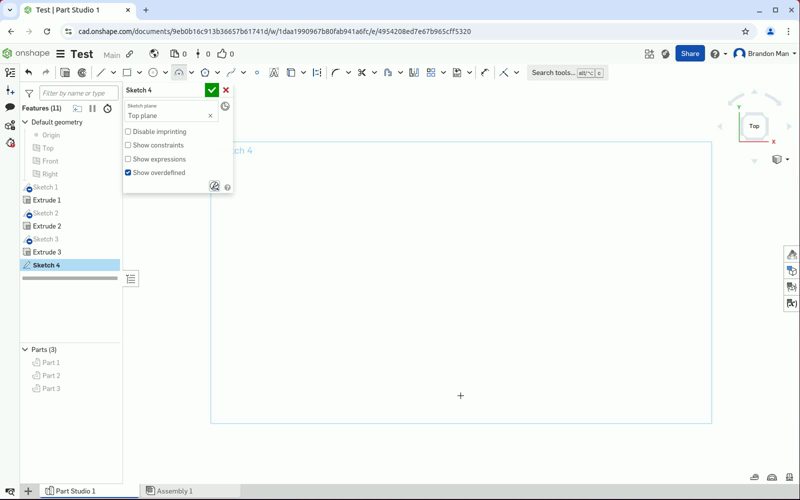
mouse_move(573, 282)
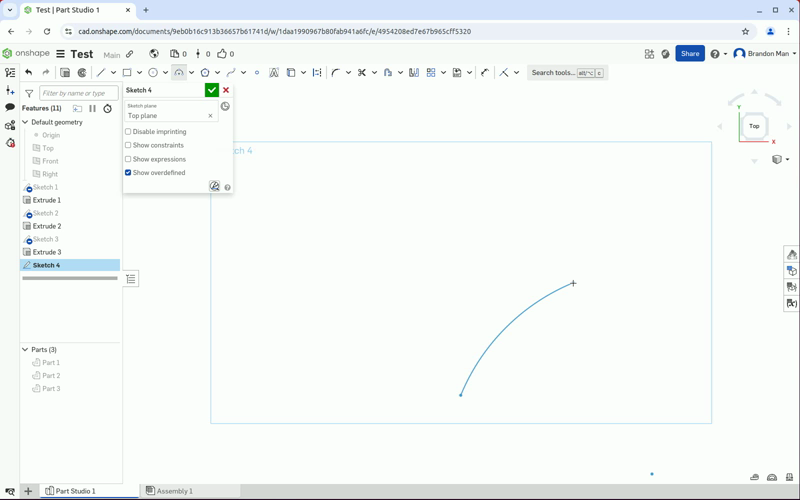
click(573, 282)
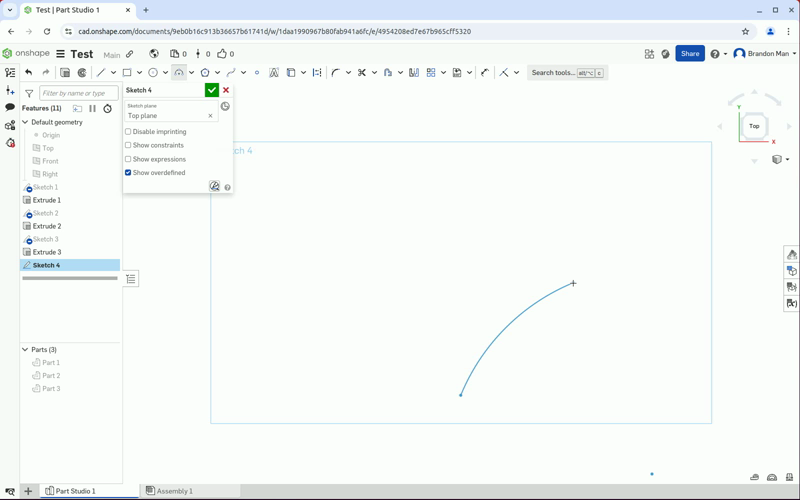
mouse_move(540, 362)
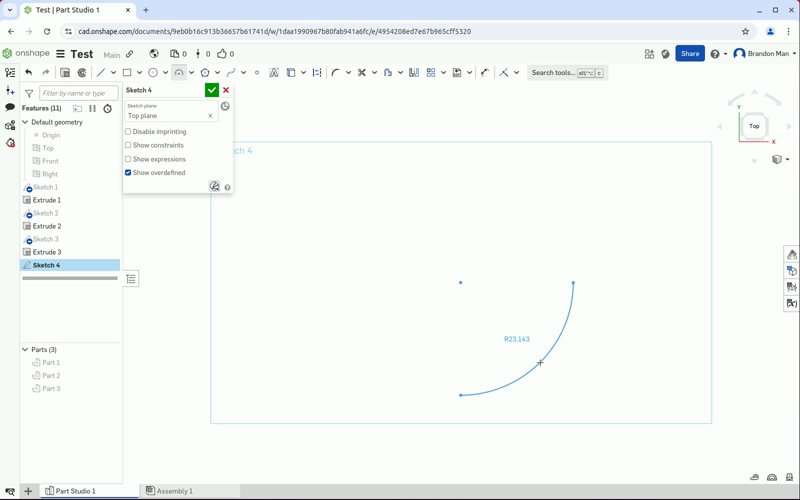
click(540, 362)
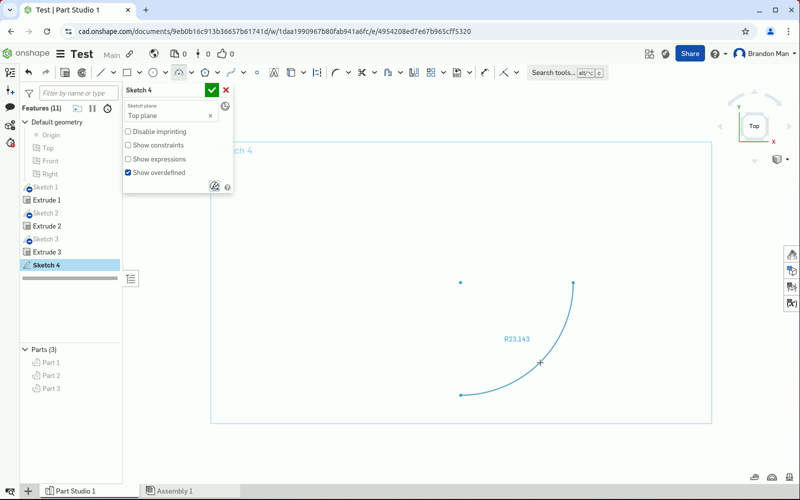
key_up(shift)
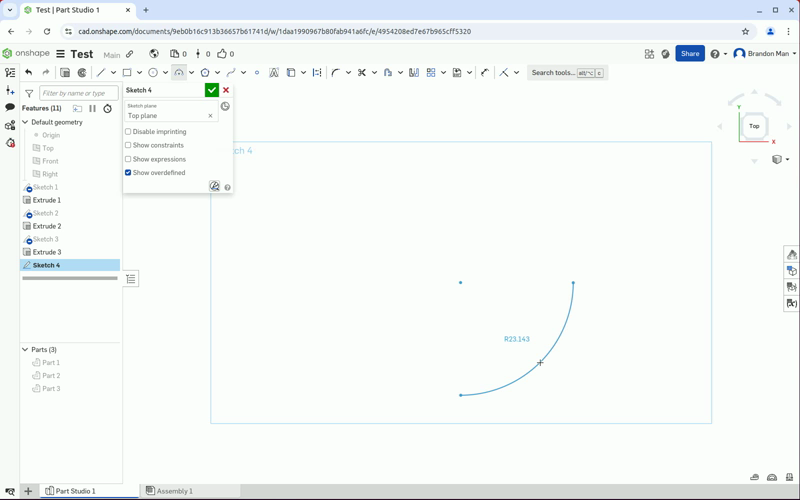
key(esc)
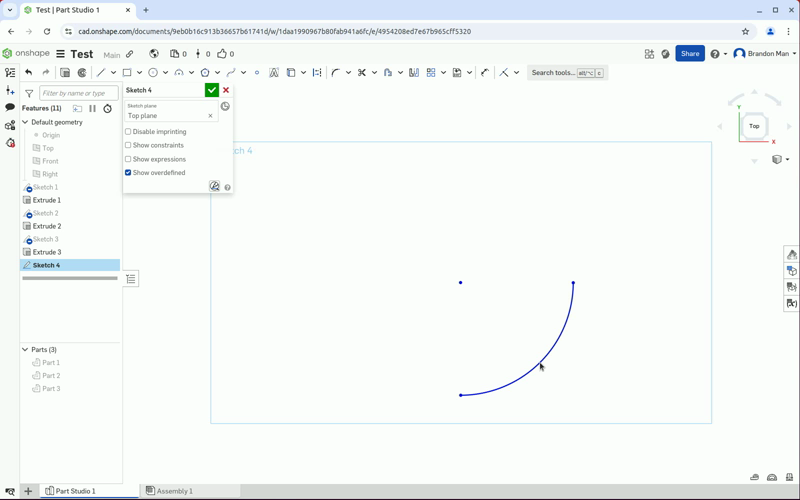
key(l)
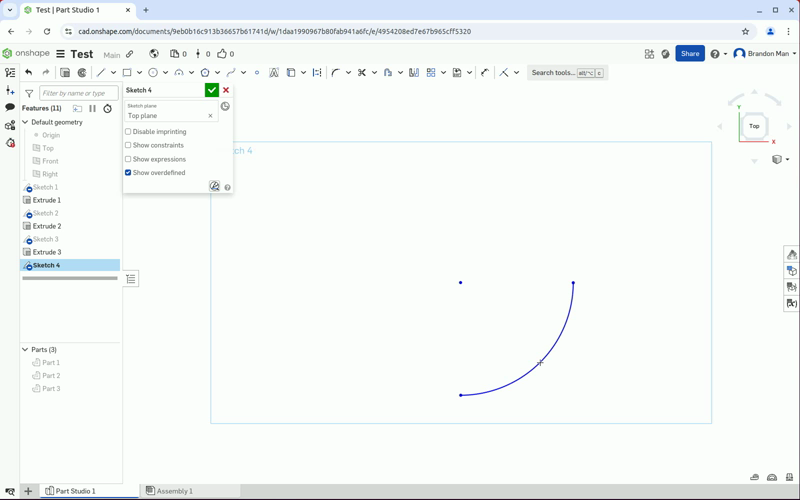
mouse_move(573, 282)
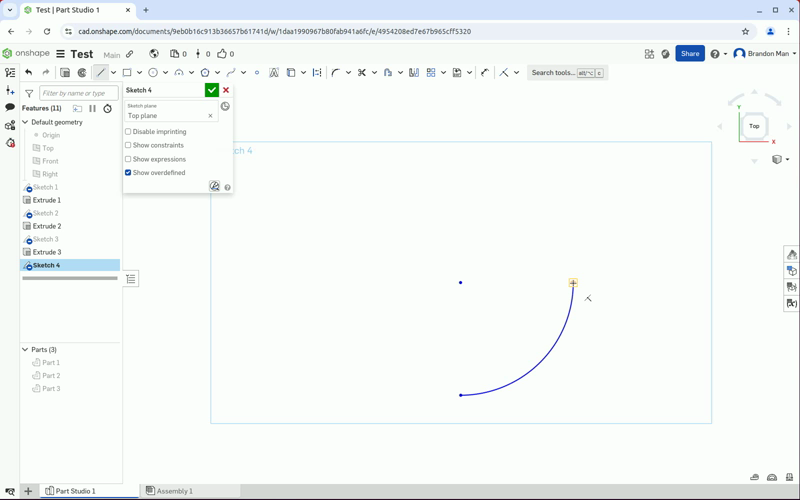
click(573, 282)
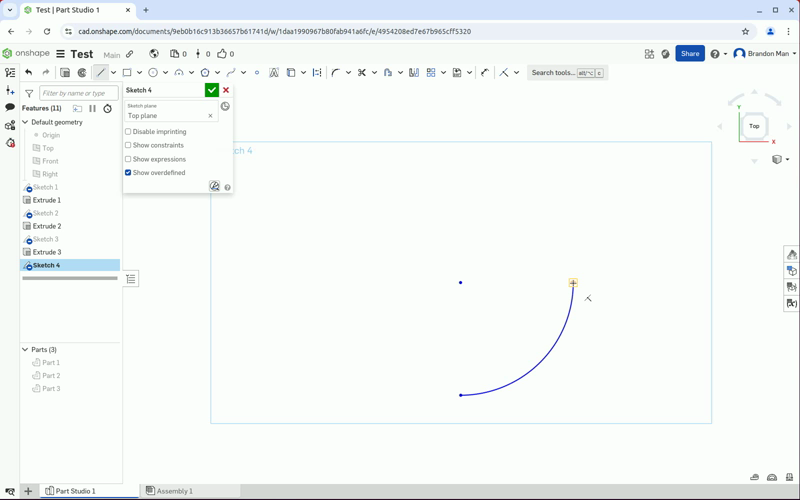
key_down(shift)
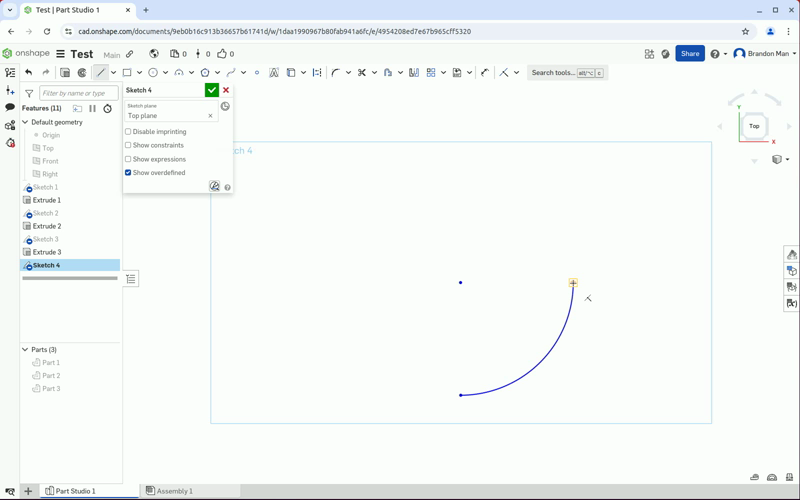
mouse_move(589, 282)
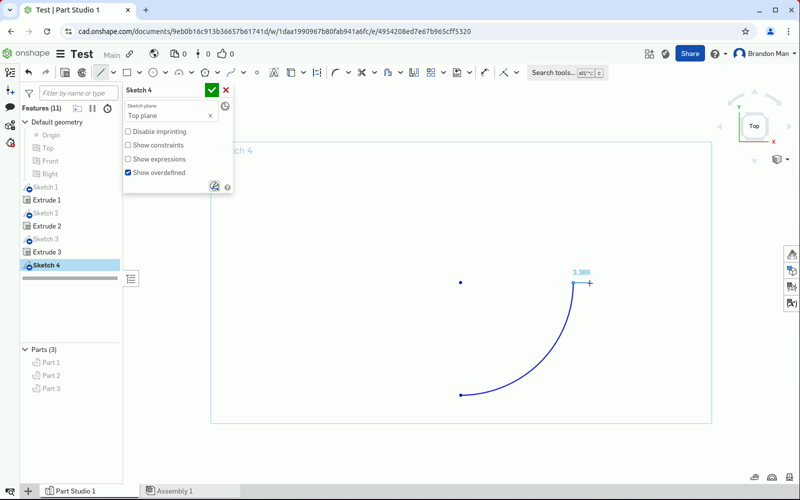
mouse_move(564, 282)
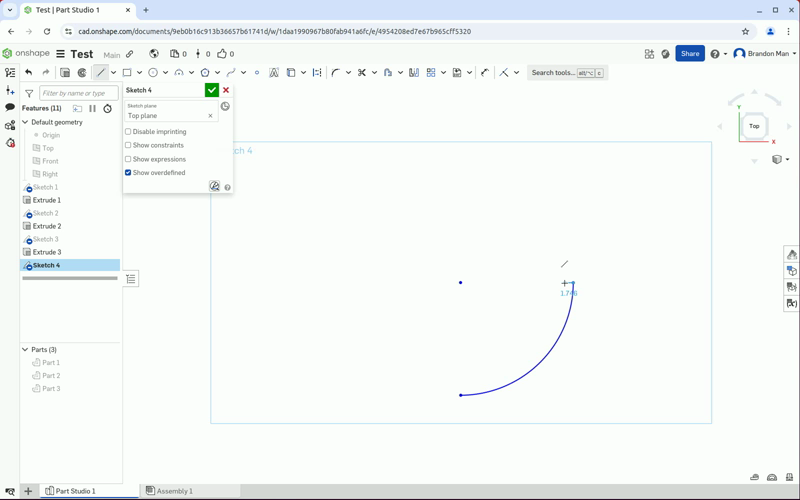
click(564, 282)
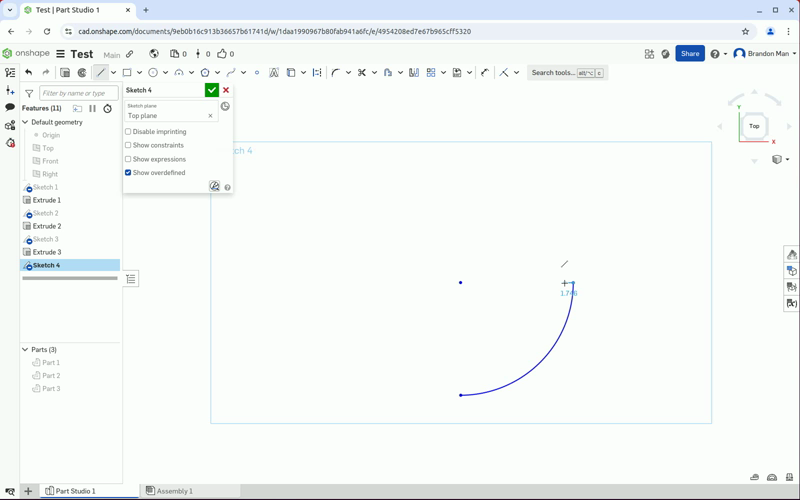
key_up(shift)
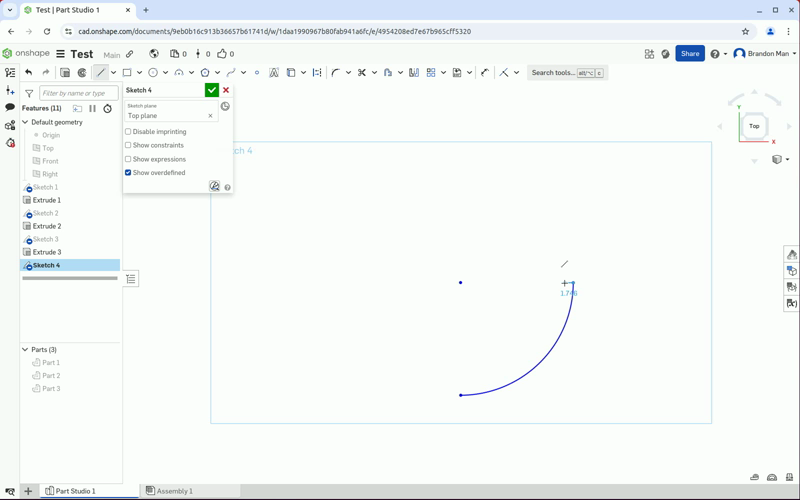
key(esc)
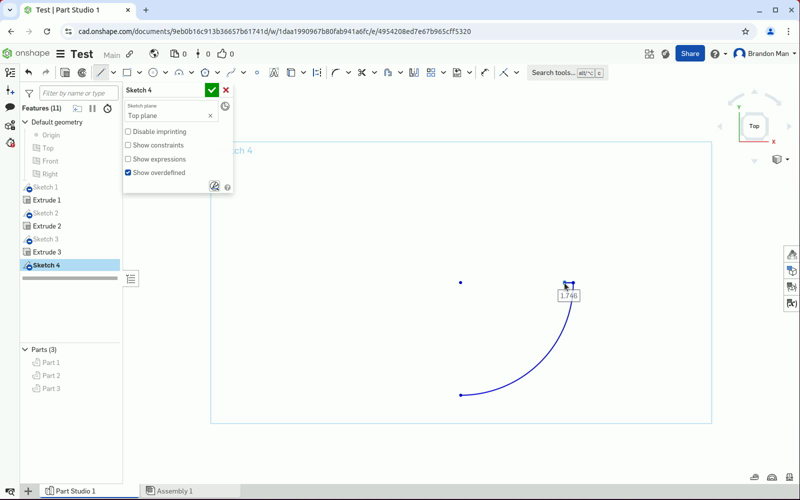
key(a)
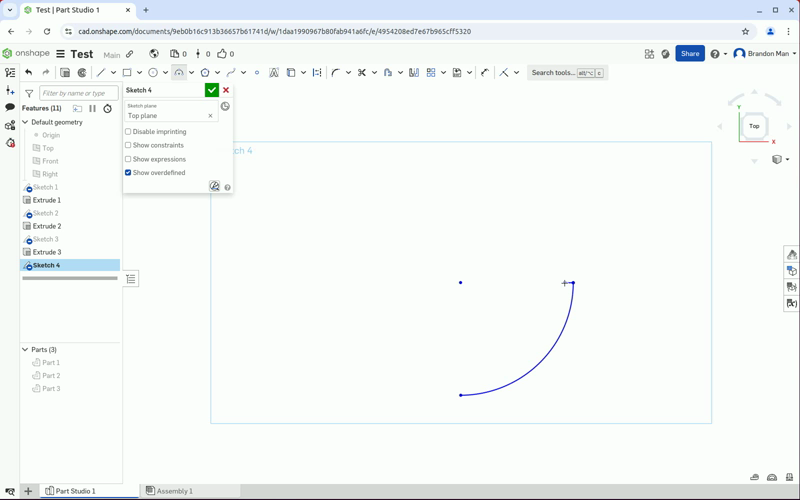
mouse_move(564, 282)
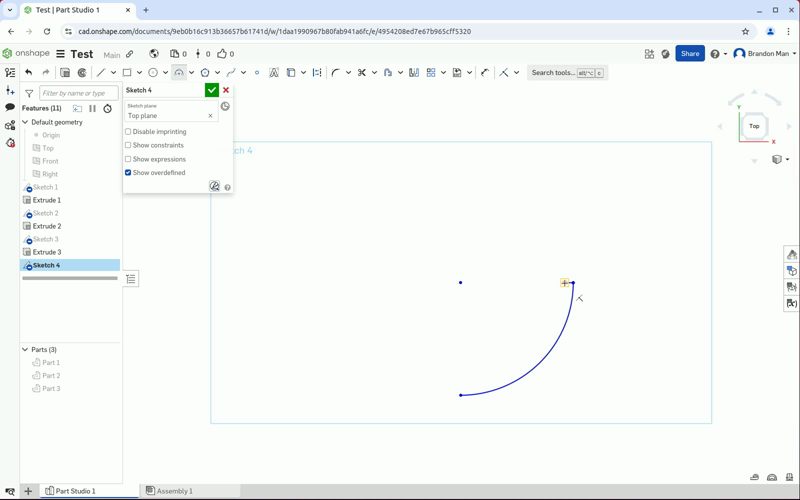
click(564, 282)
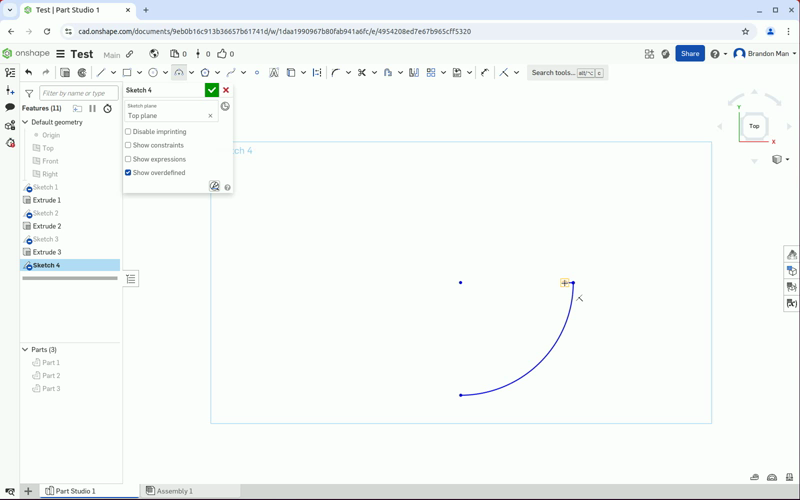
key_down(shift)
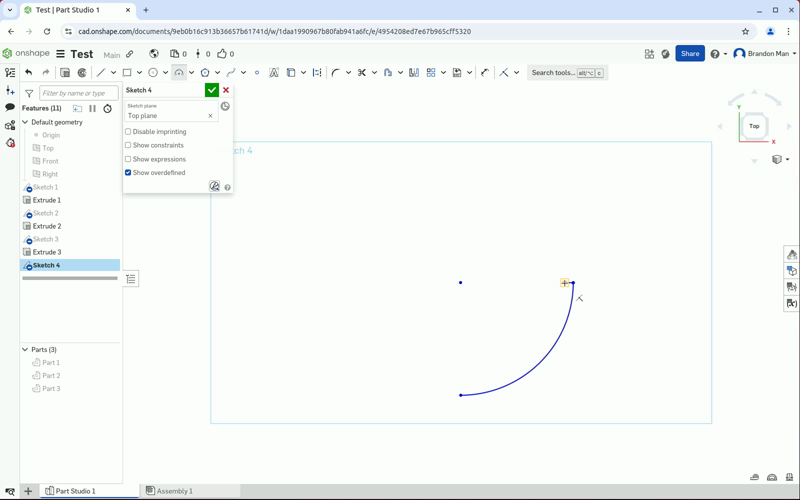
mouse_move(460, 387)
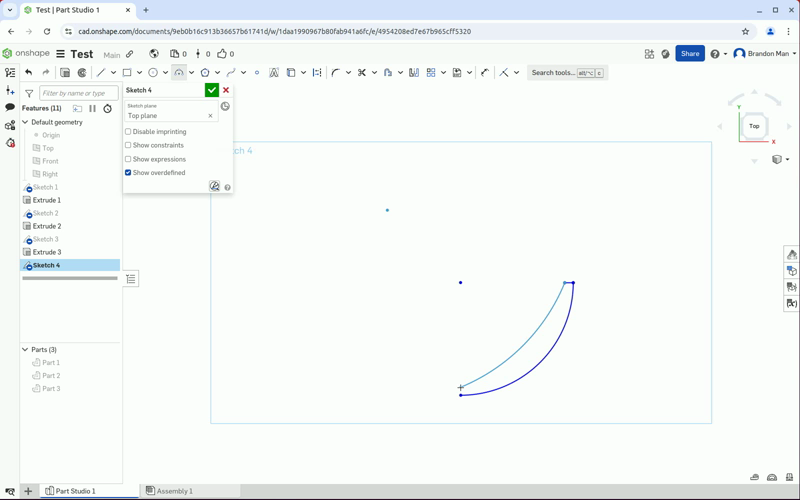
click(460, 387)
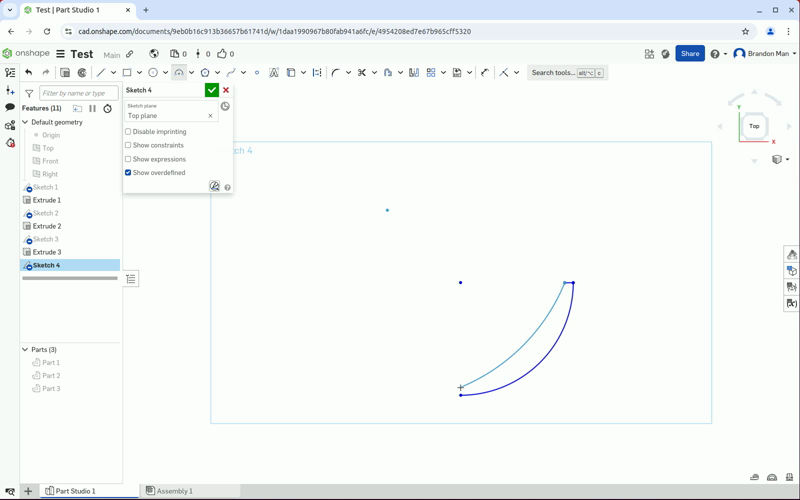
mouse_move(534, 356)
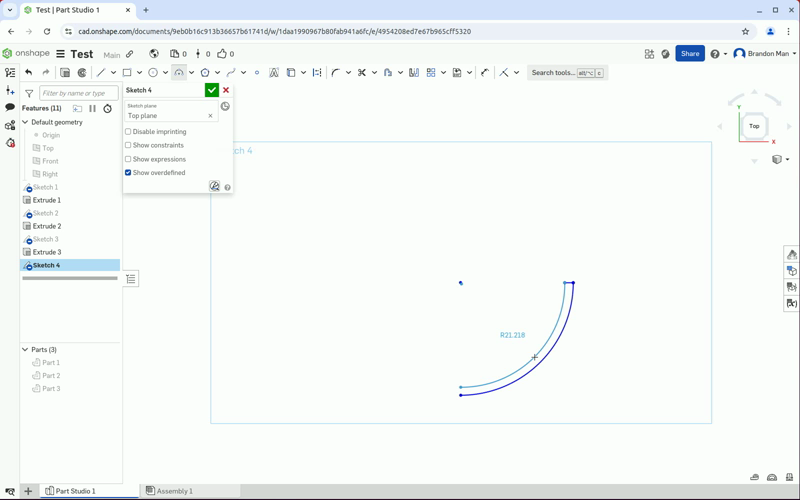
click(534, 356)
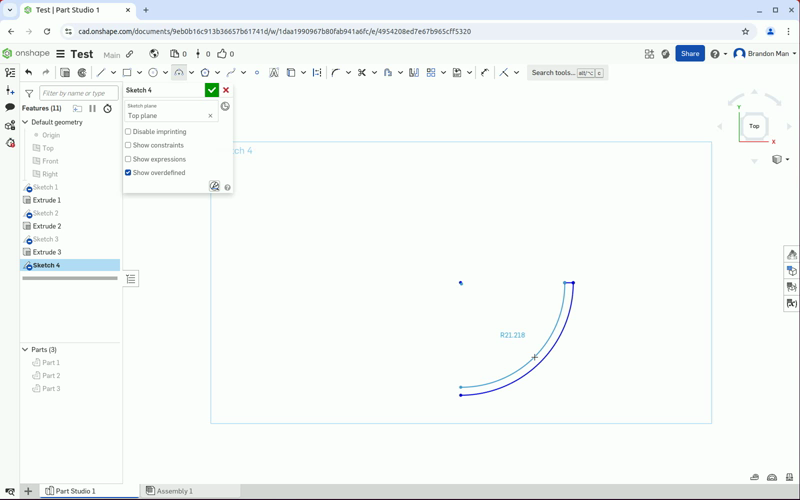
key_up(shift)
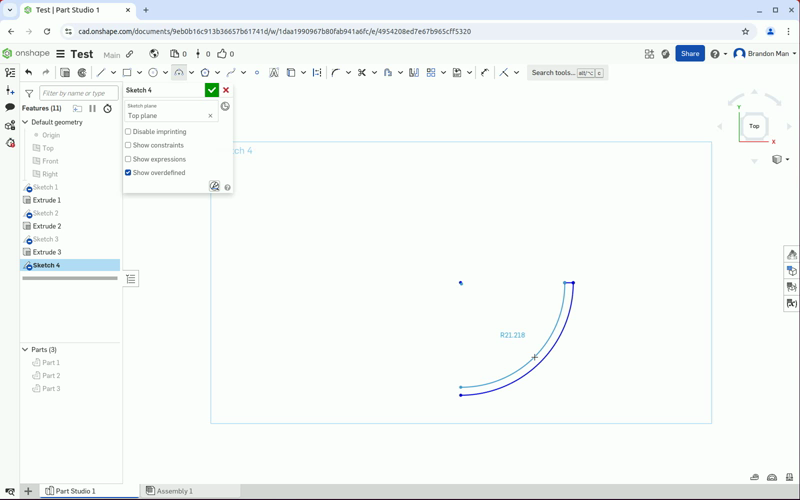
key(esc)
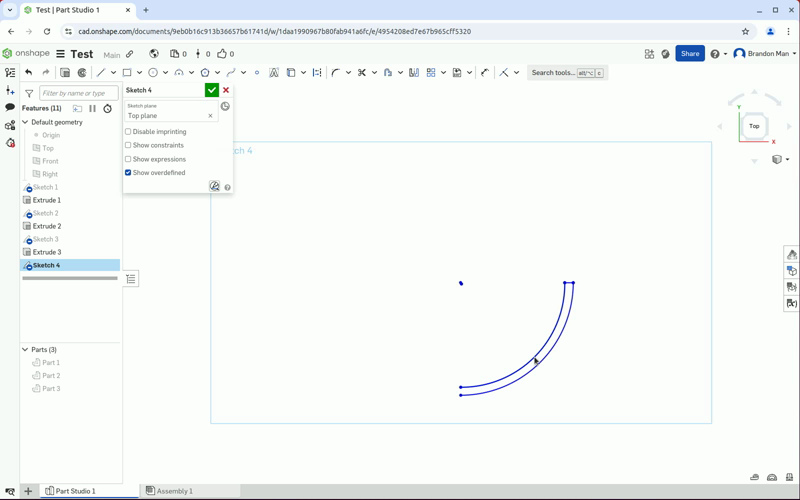
key(l)
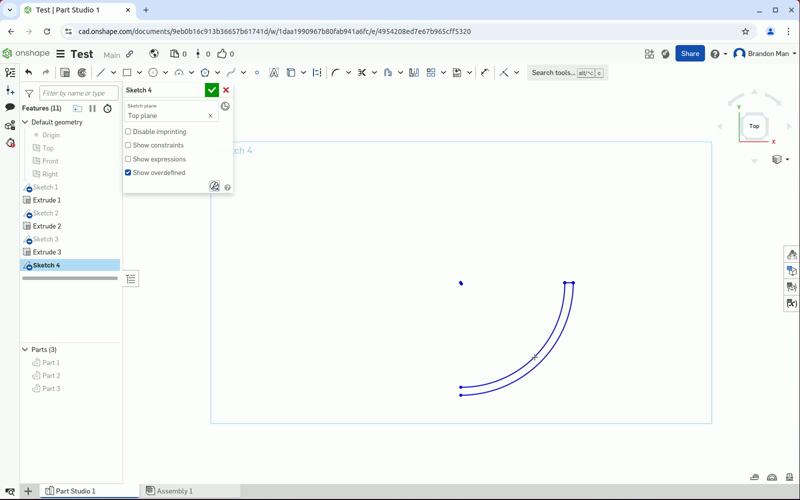
mouse_move(460, 387)
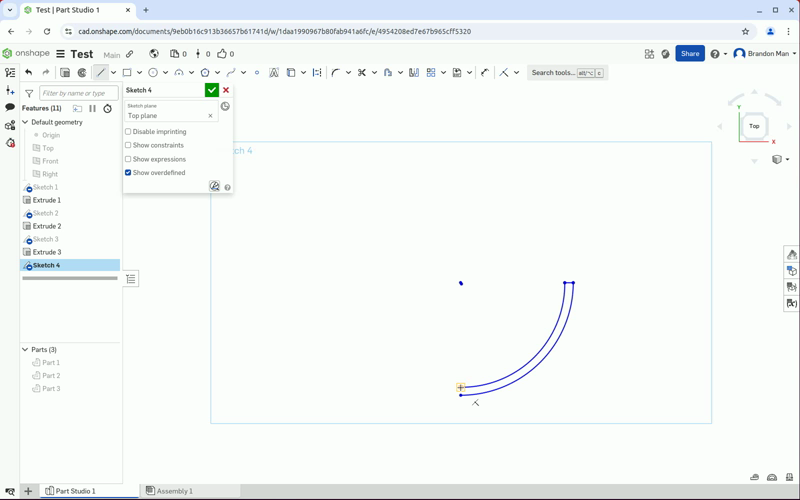
click(460, 387)
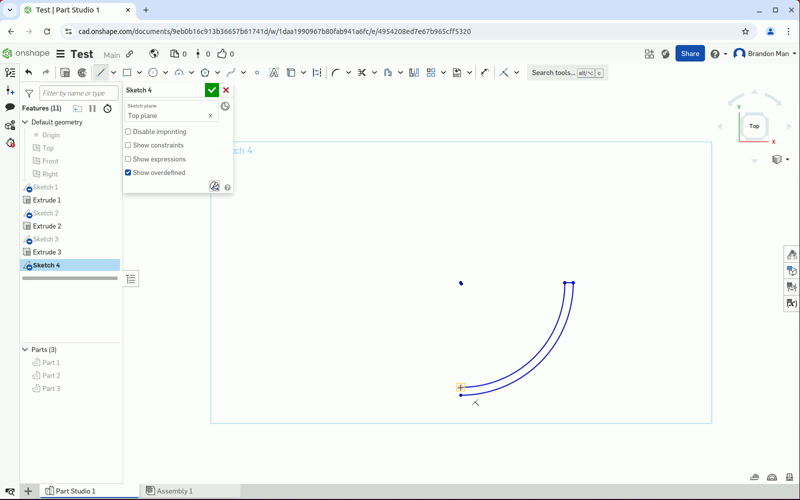
mouse_move(490, 387)
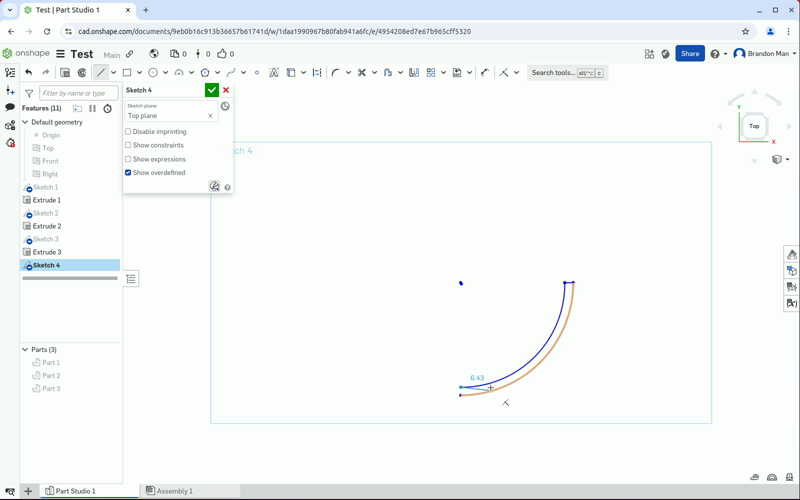
key_down(shift)
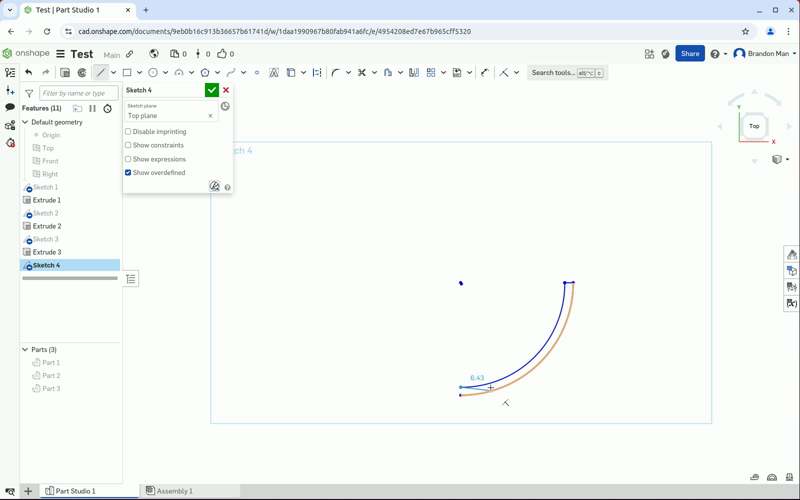
mouse_move(460, 395)
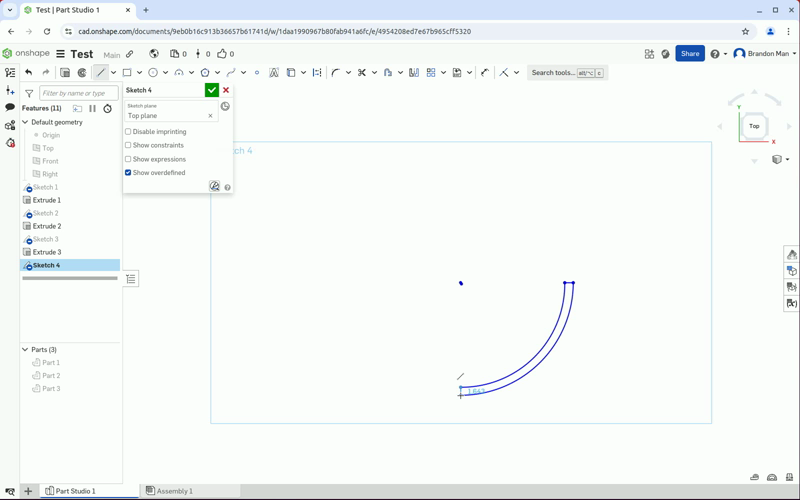
key_up(shift)
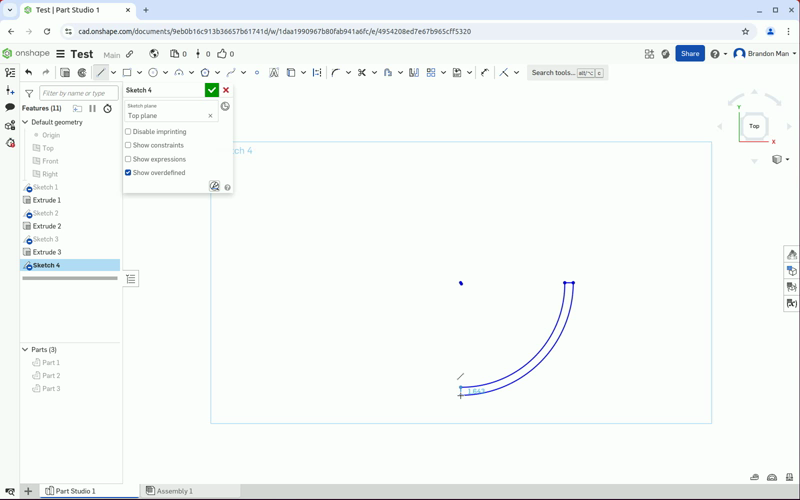
click(460, 395)
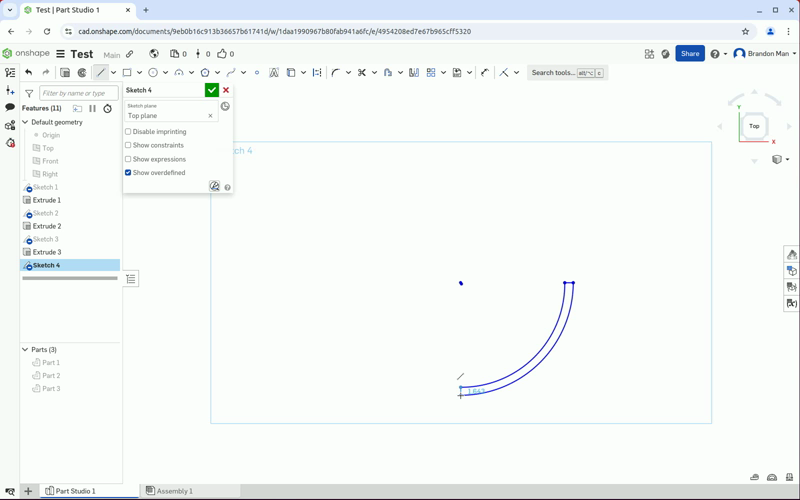
key(esc)
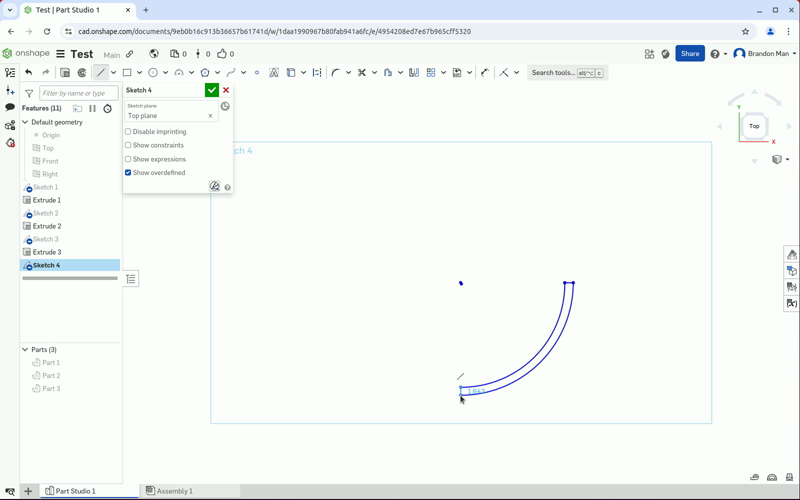
mouse_move(541, 352)
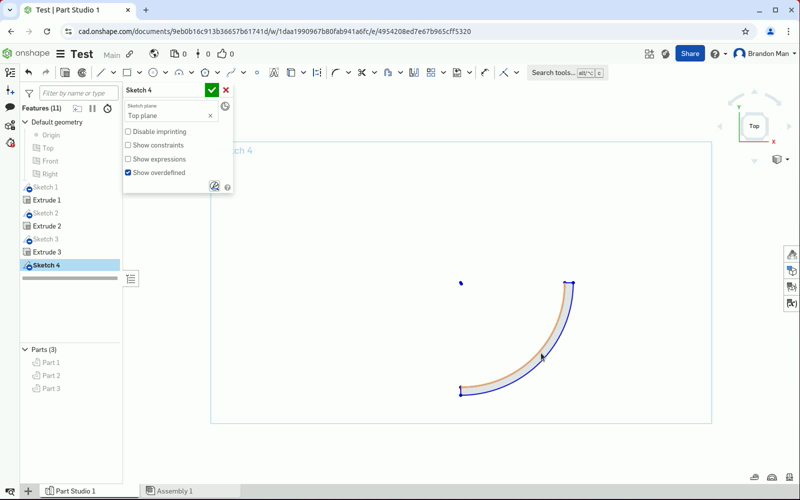
scroll(6)
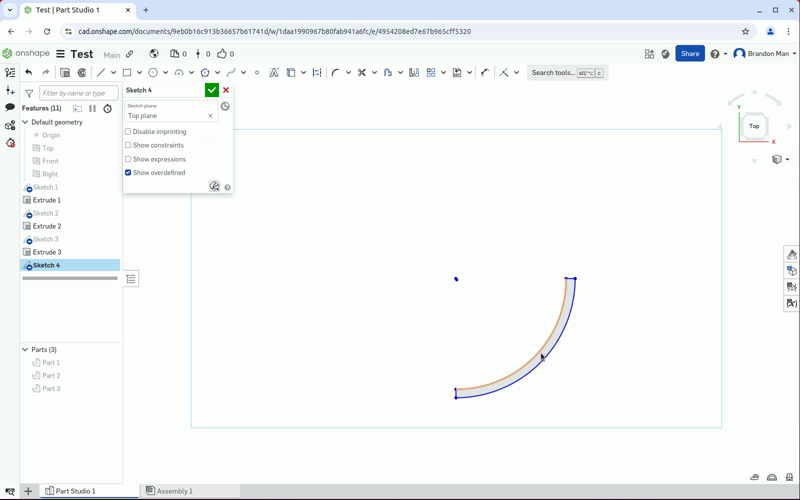
scroll(6)
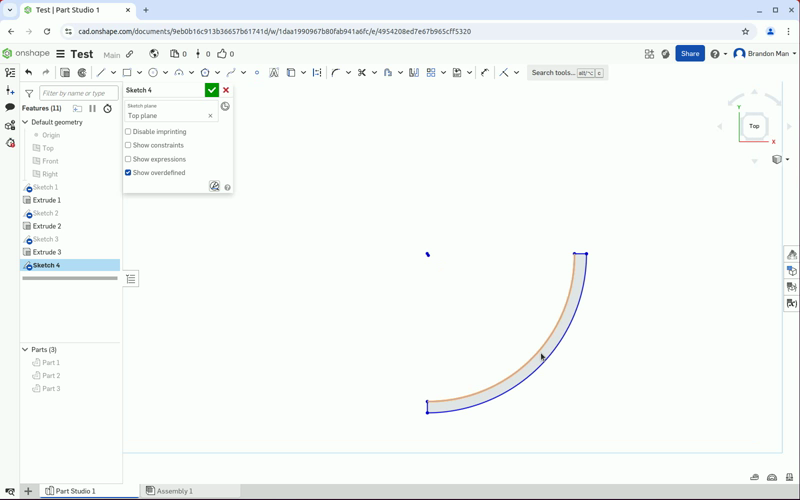
scroll(6)
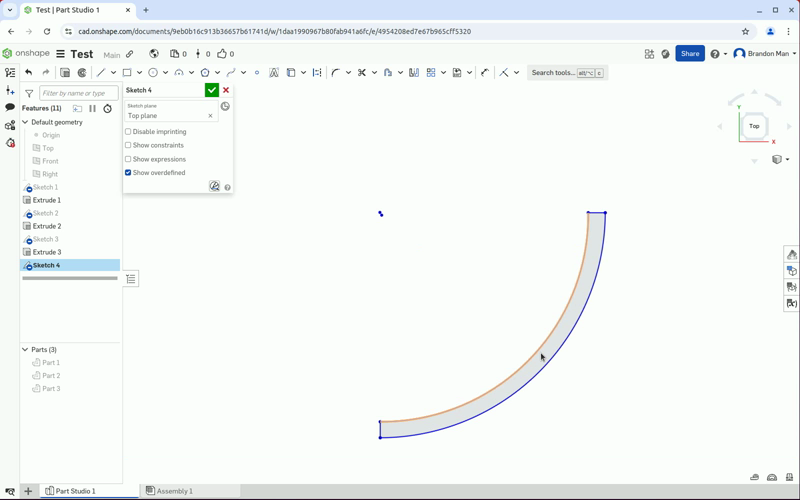
scroll(6)
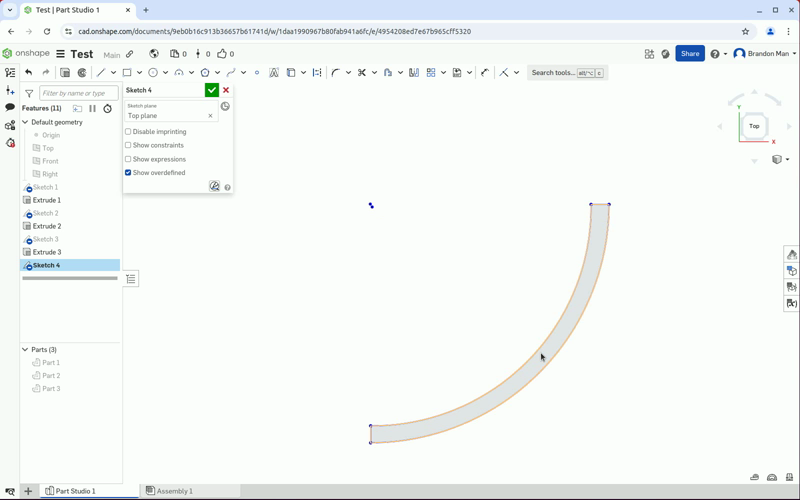
scroll(6)
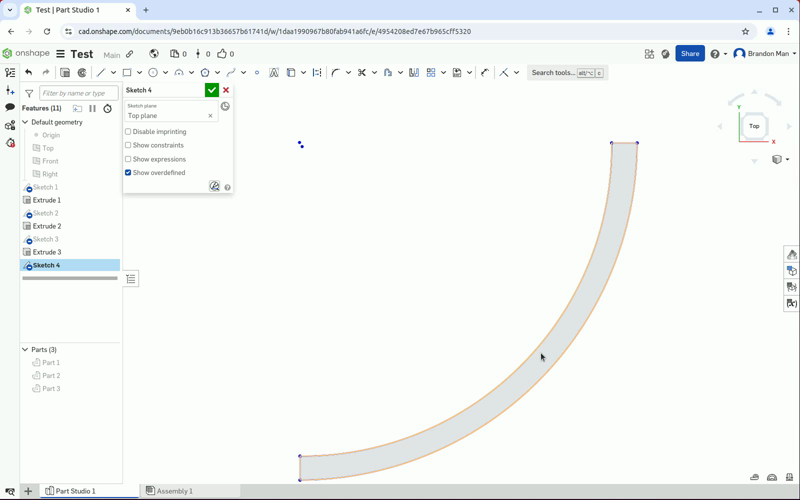
scroll(6)
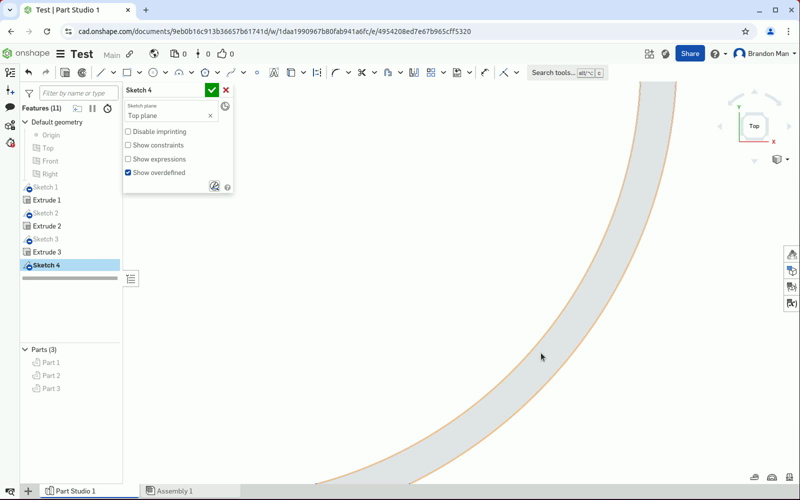
scroll(6)
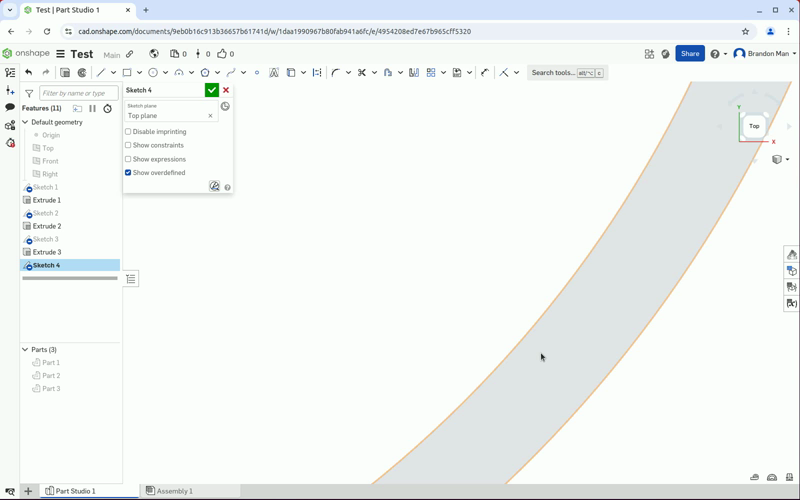
click(541, 352)
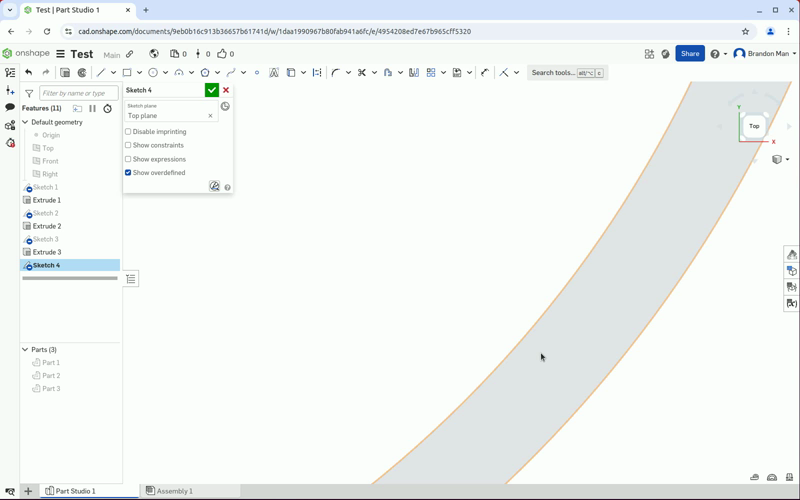
scroll(-6)
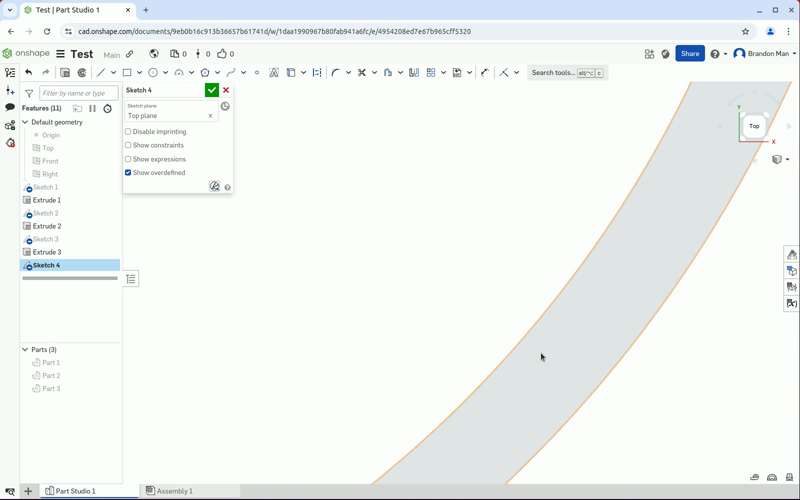
scroll(-6)
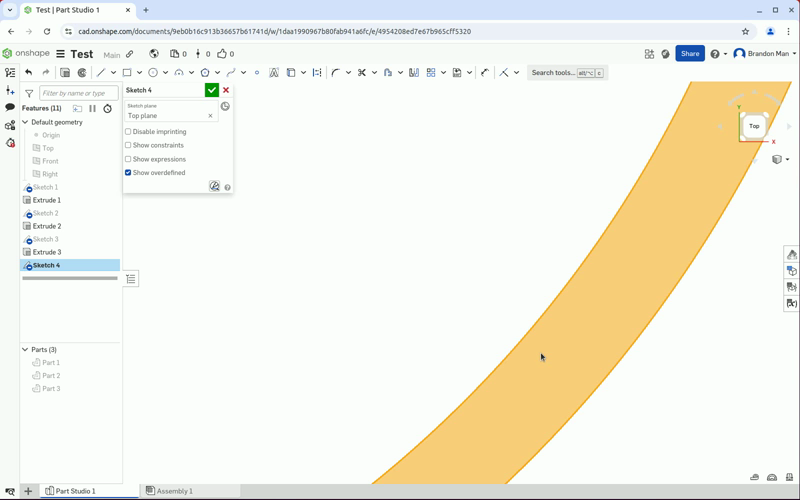
scroll(-6)
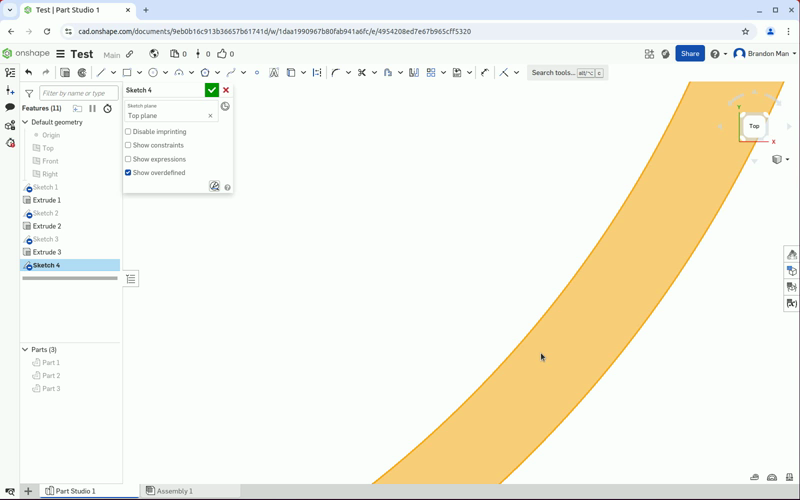
scroll(-6)
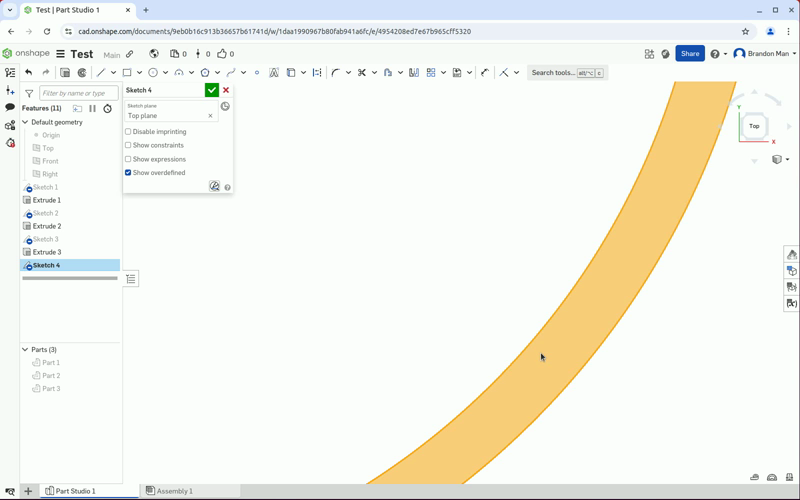
scroll(-6)
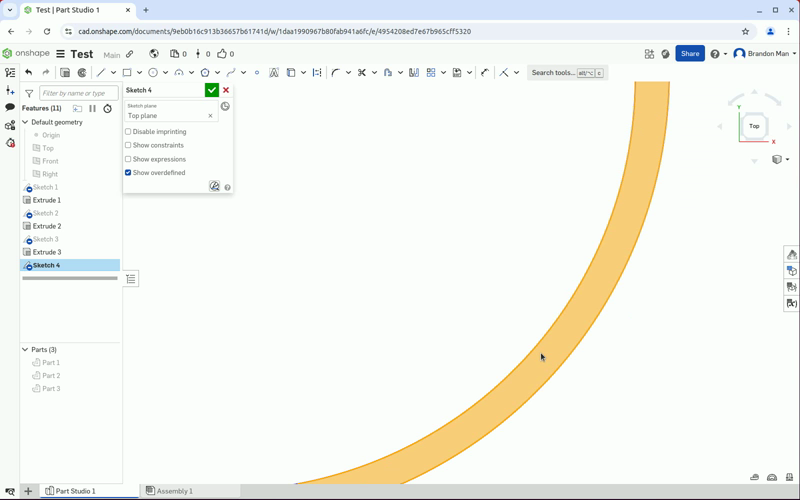
scroll(-6)
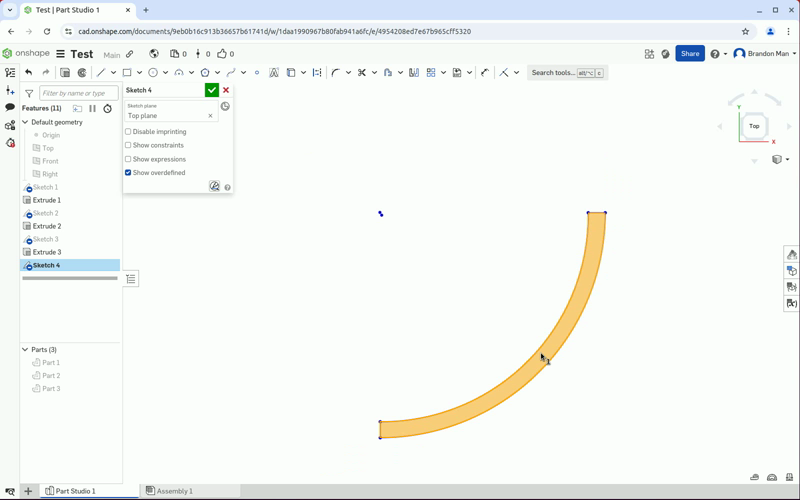
scroll(-6)
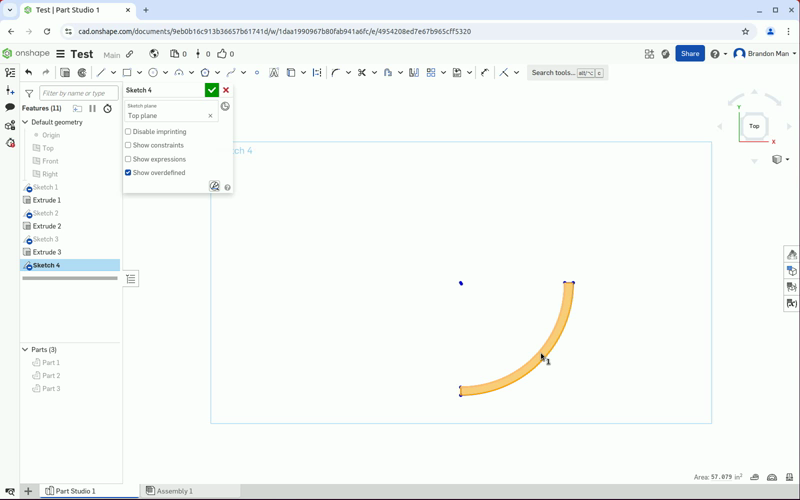
mouse_move(73, 352)
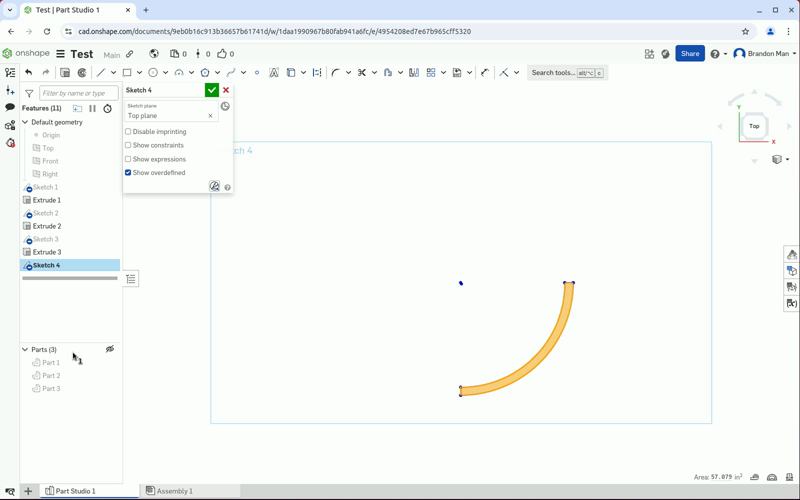
key(shift+y)
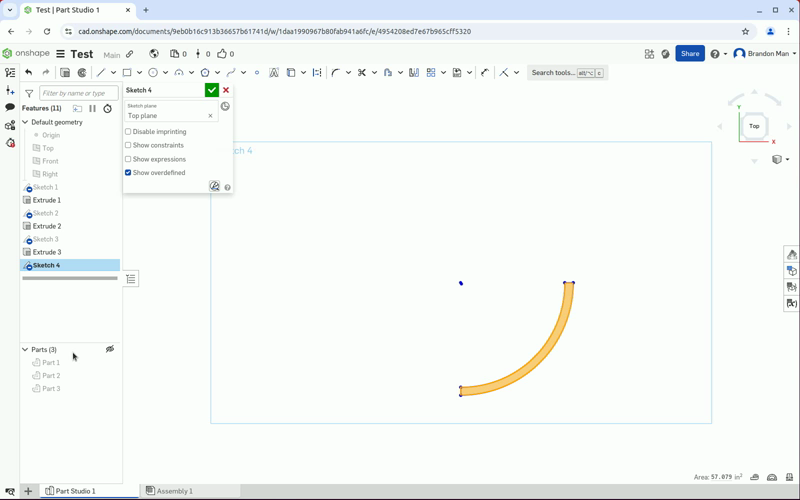
key(shift+e)
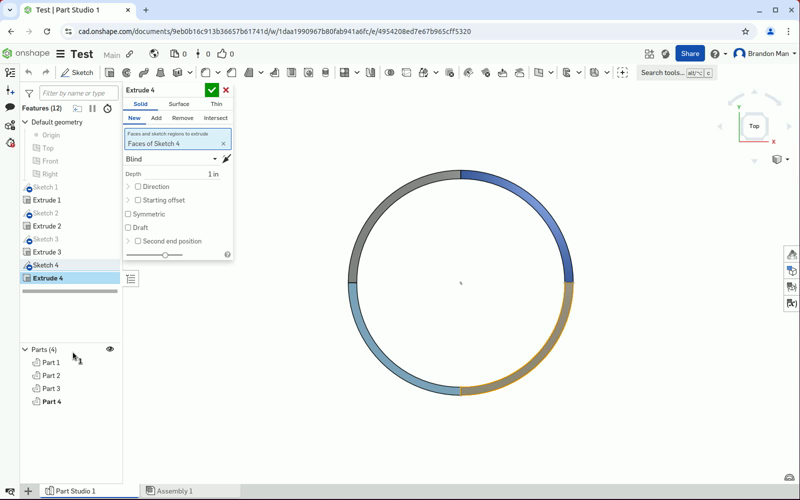
mouse_move(143, 106)
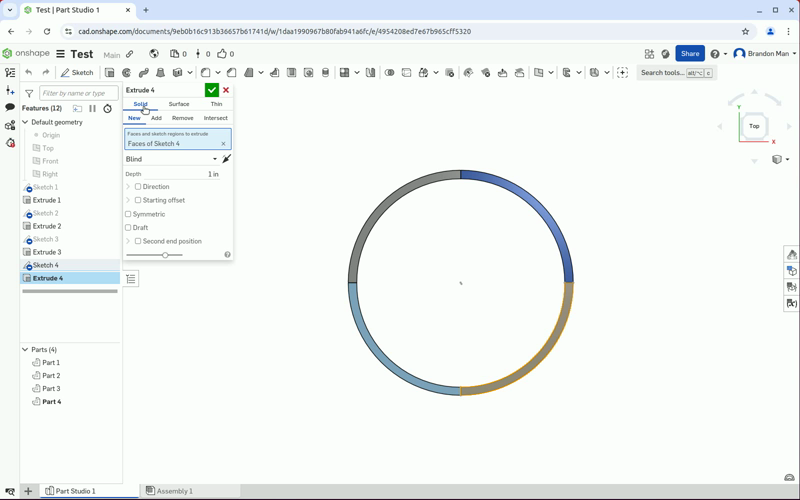
click(143, 106)
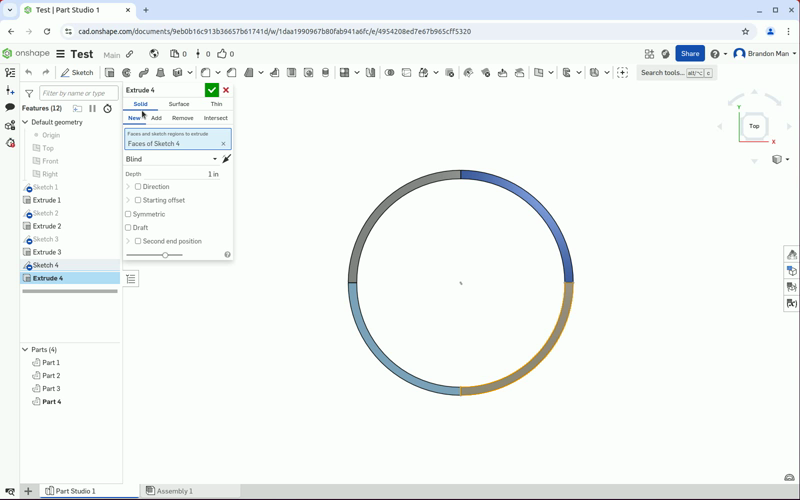
mouse_move(137, 120)
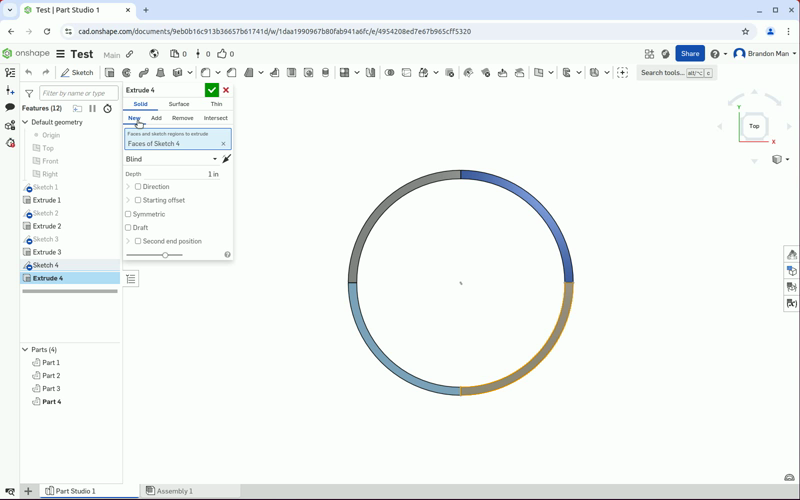
click(137, 120)
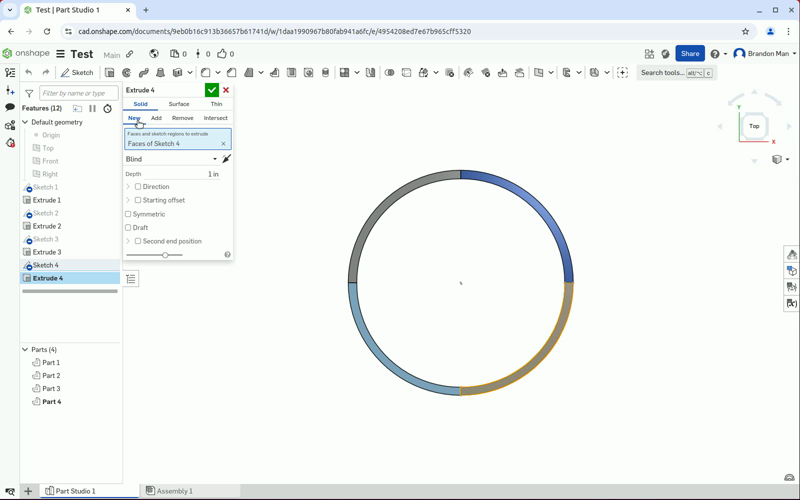
key(tab, 4)
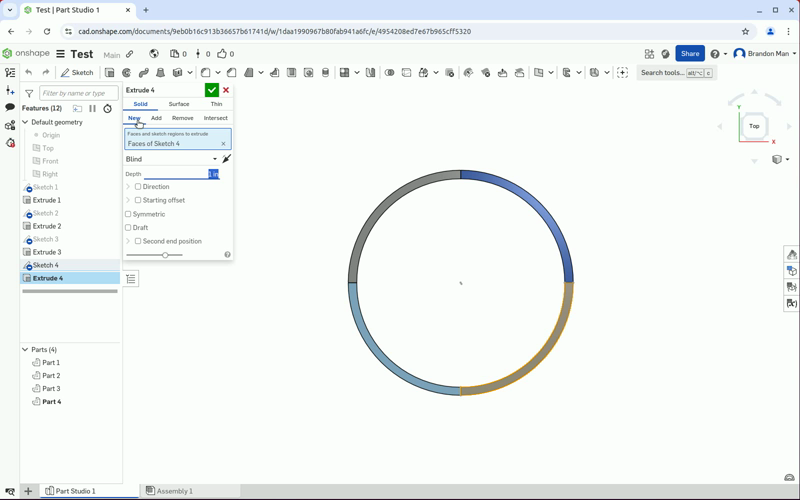
text(0.722)
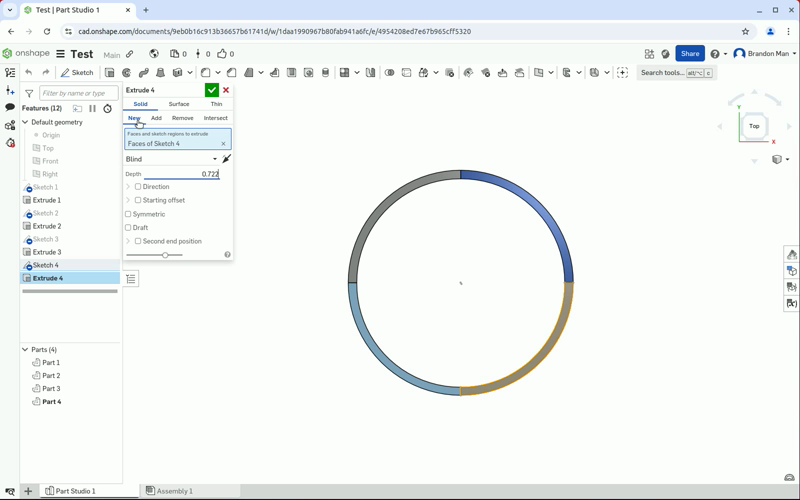
key(enter)
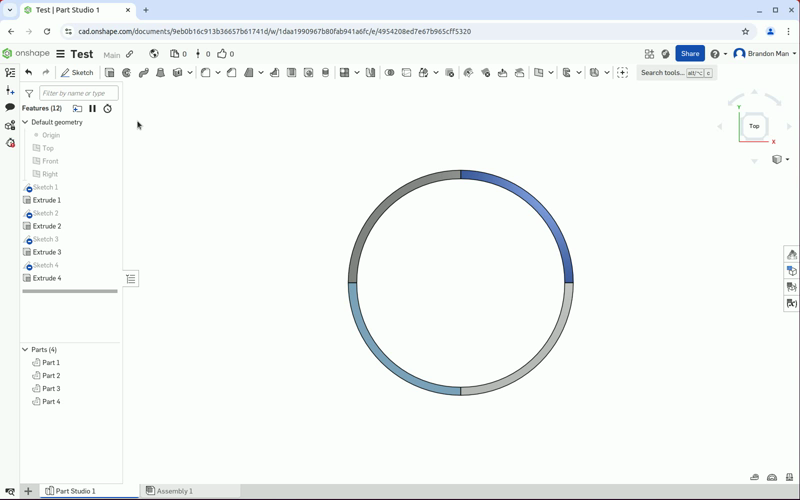
key(shift+h)
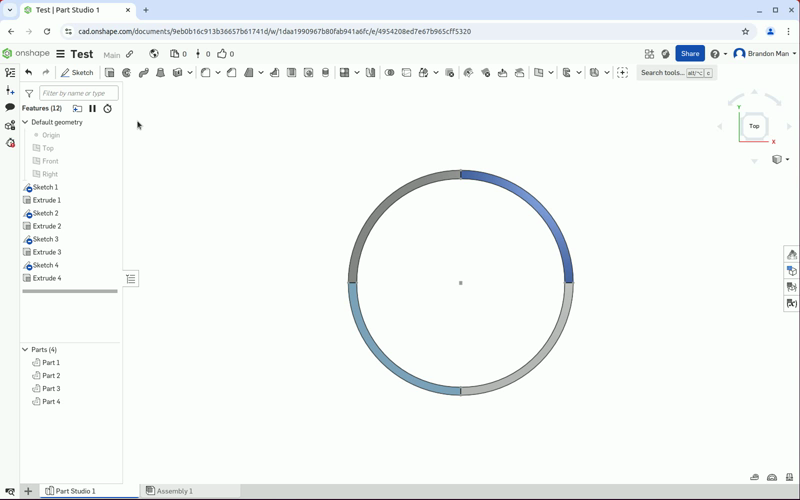
key(shift+h)
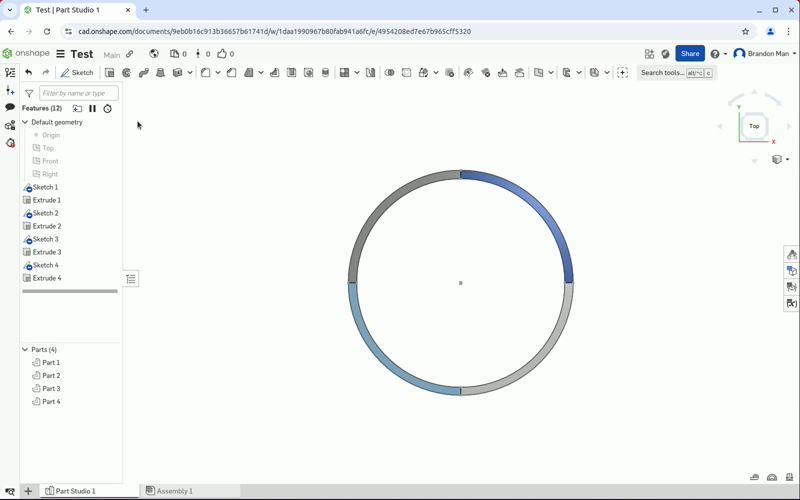
key(shift+7)
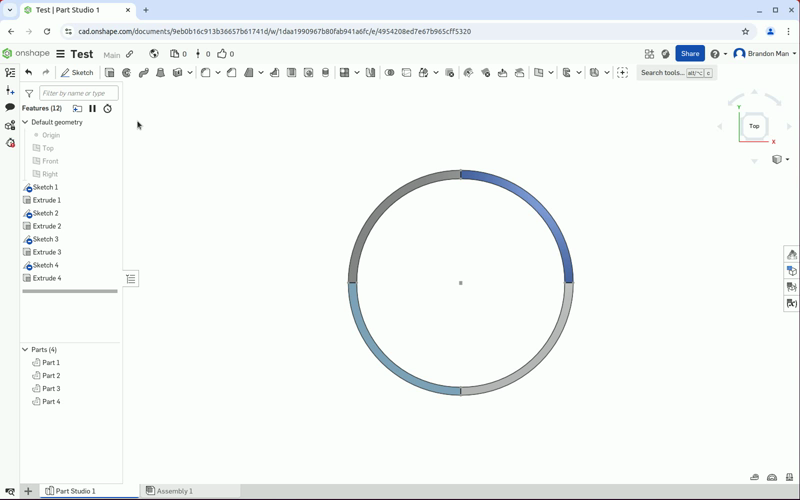
key(up, 3)
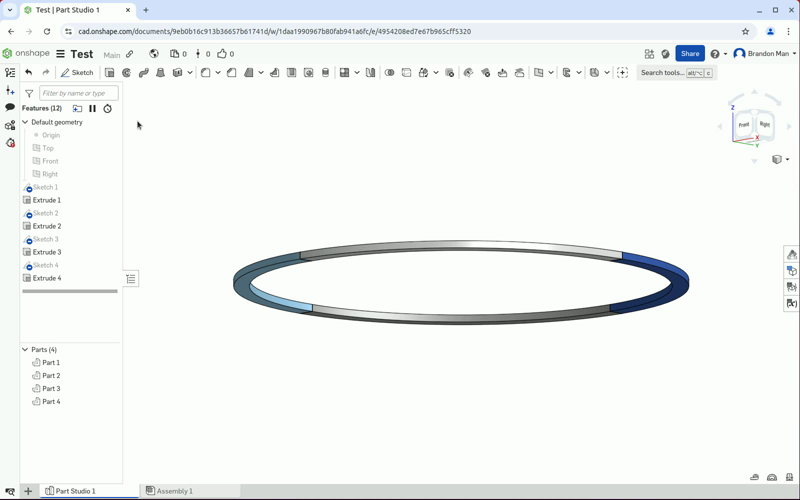
key(left, 3)
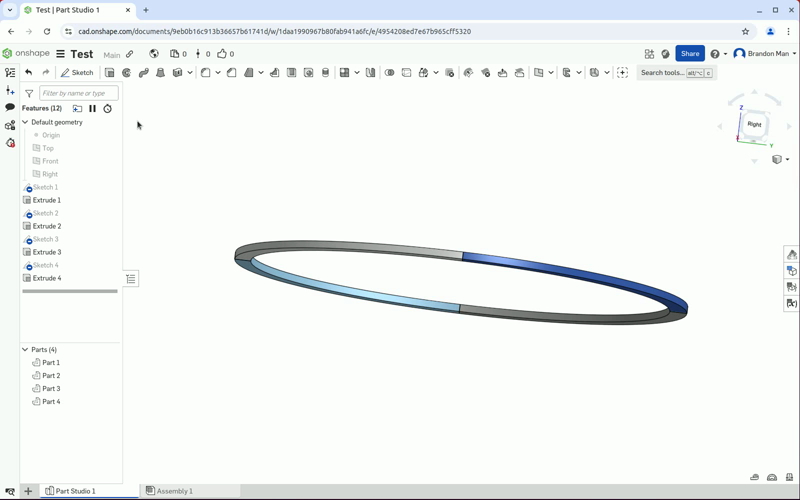
key(right, 3)
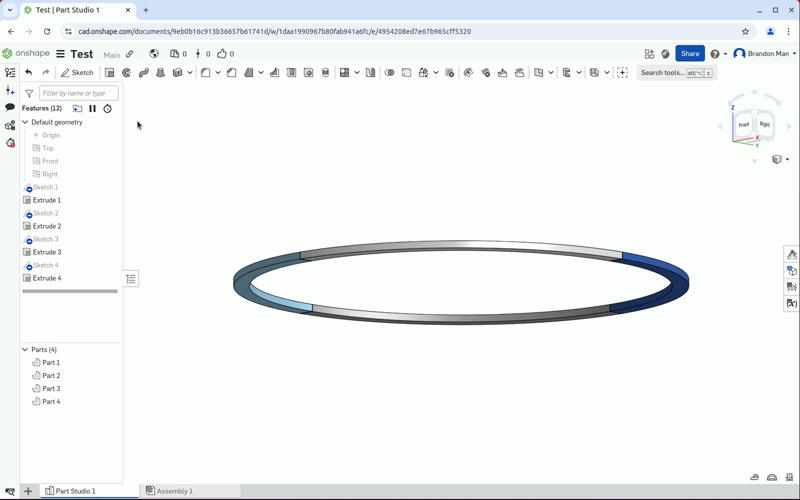
key(down, 3)
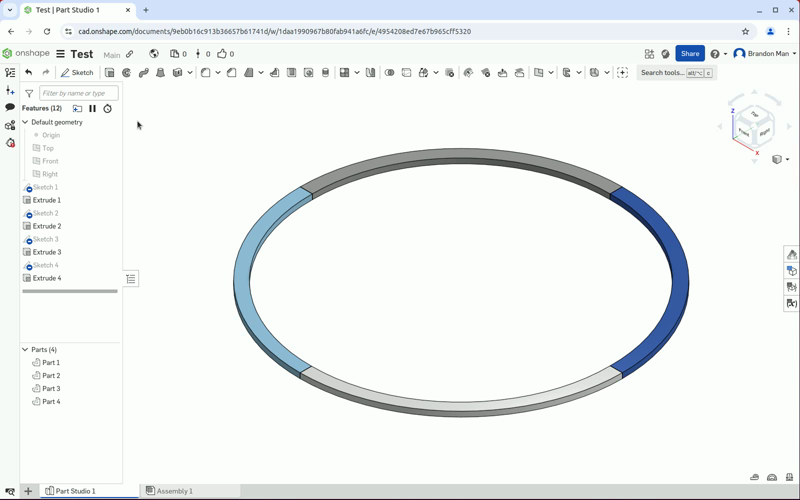
mouse_move(73, 189)
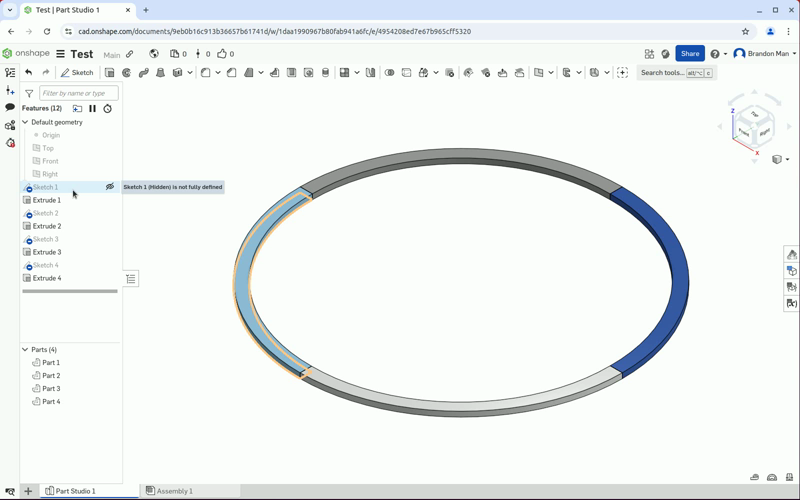
click(73, 189)